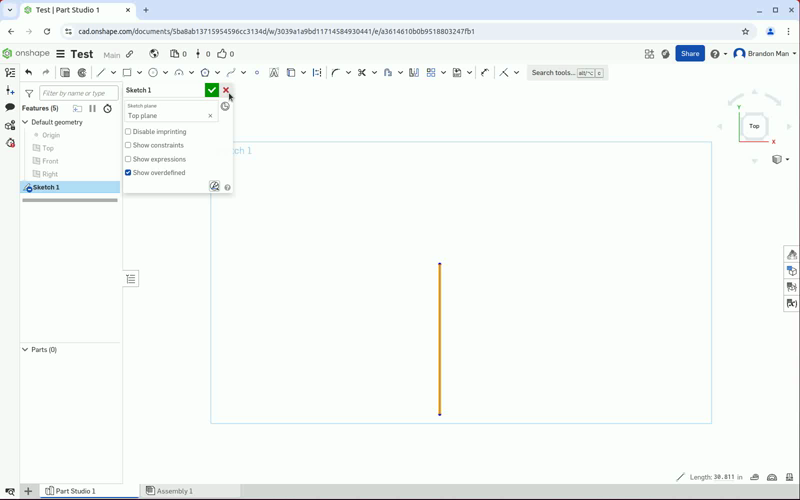
key(shift+h)
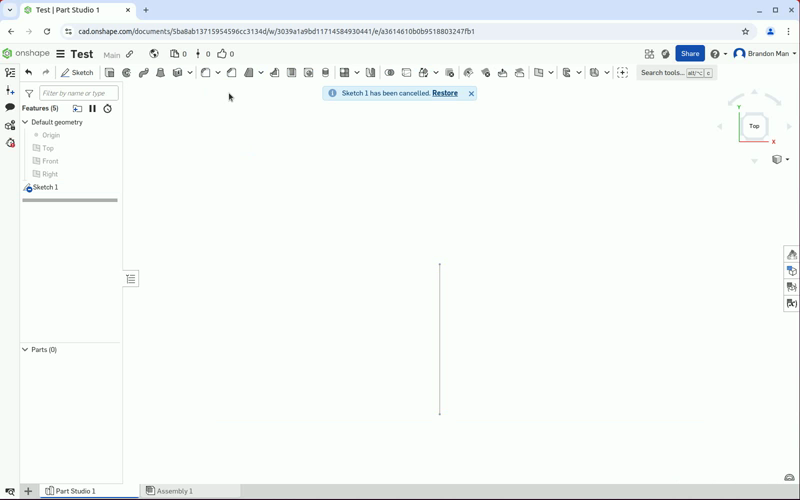
key(shift+s)
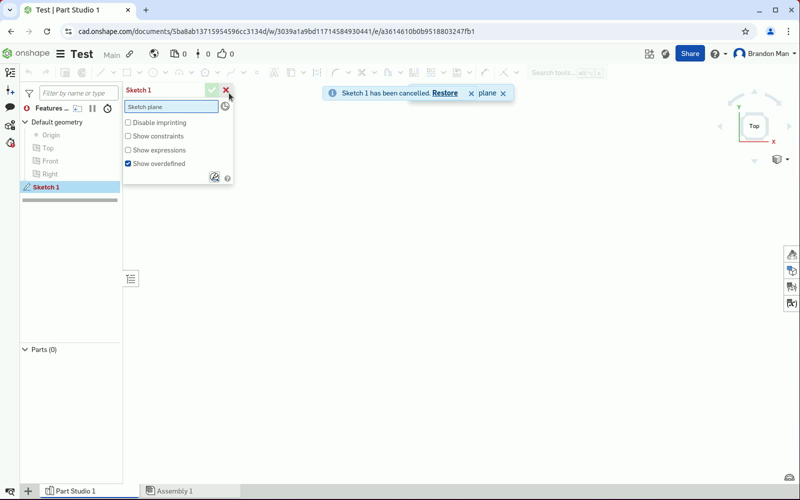
mouse_move(73, 150)
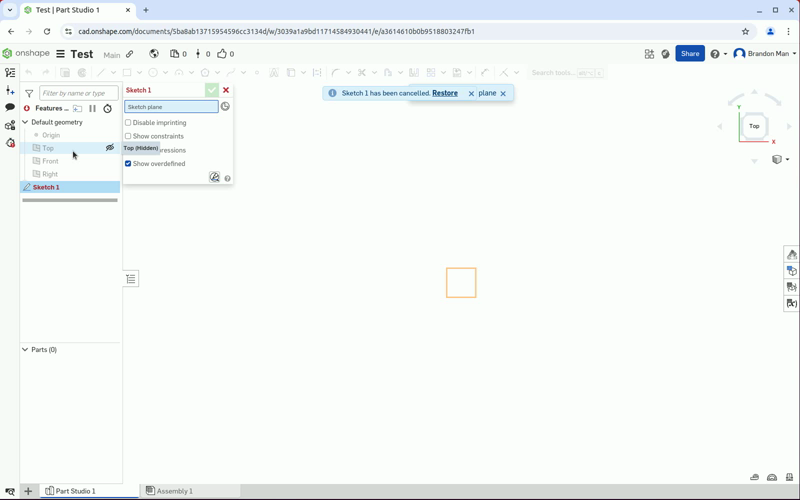
click(73, 150)
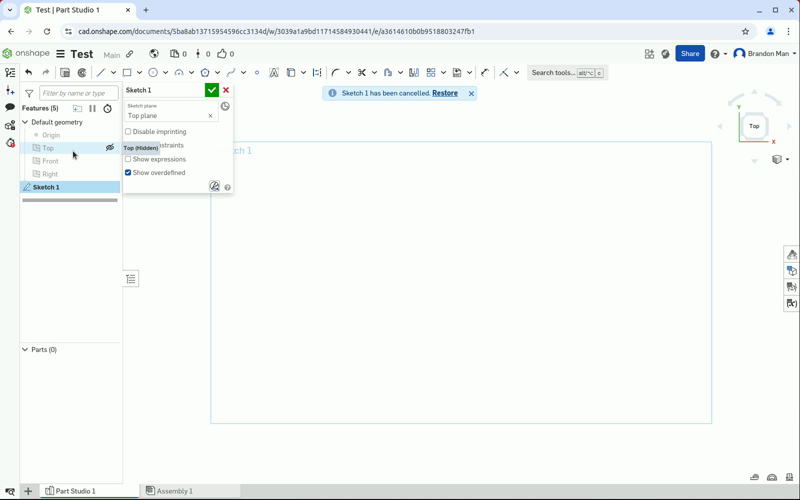
mouse_move(73, 352)
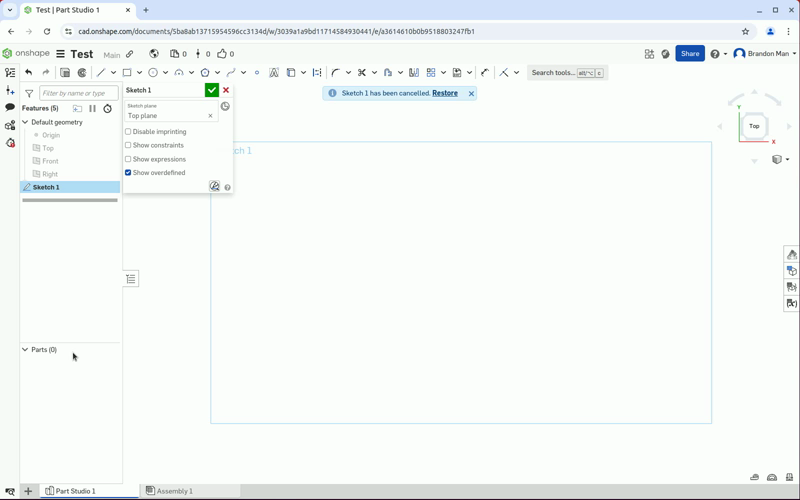
key(y)
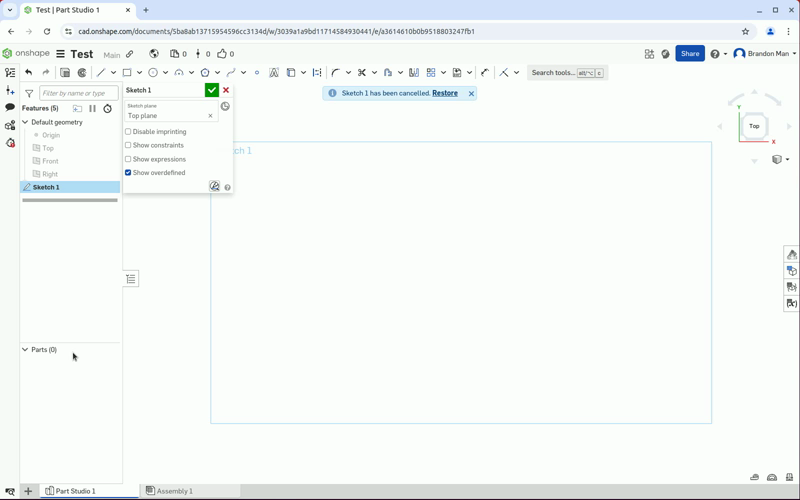
key(l)
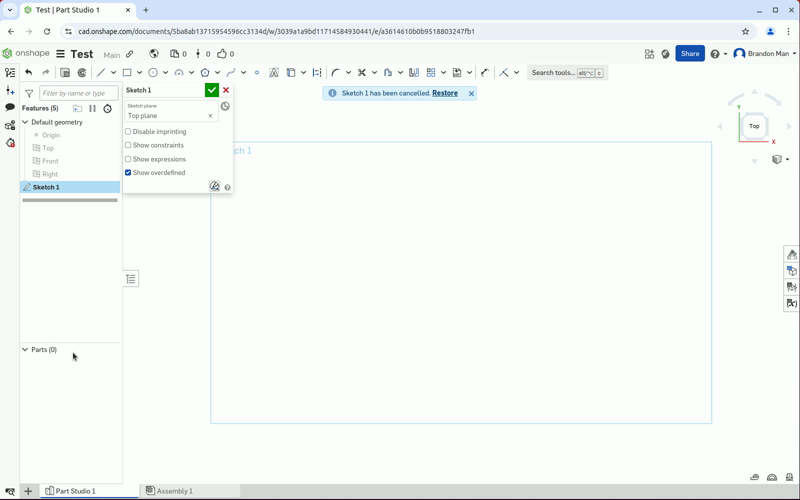
key_down(shift)
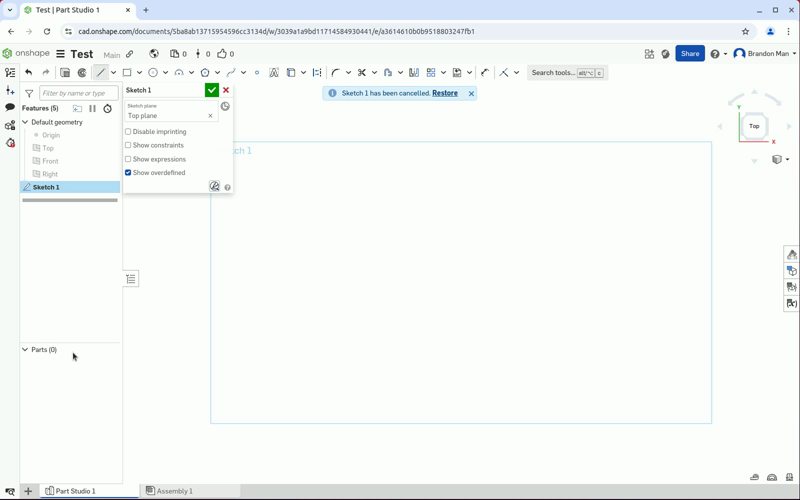
mouse_move(383, 306)
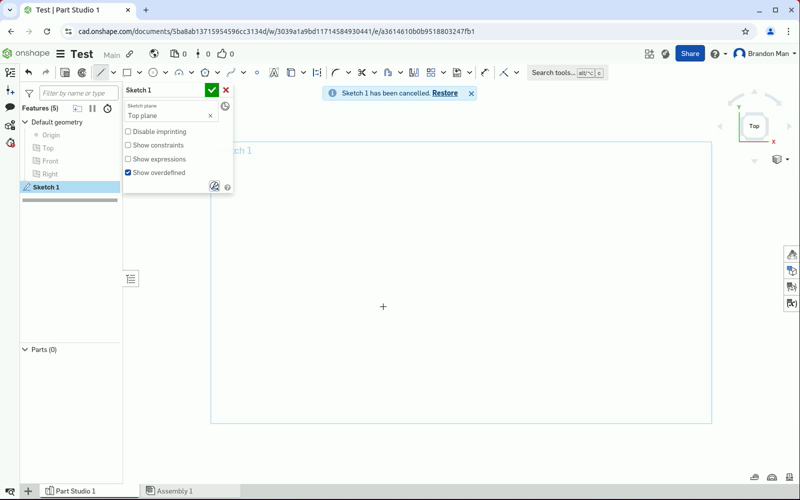
click(383, 306)
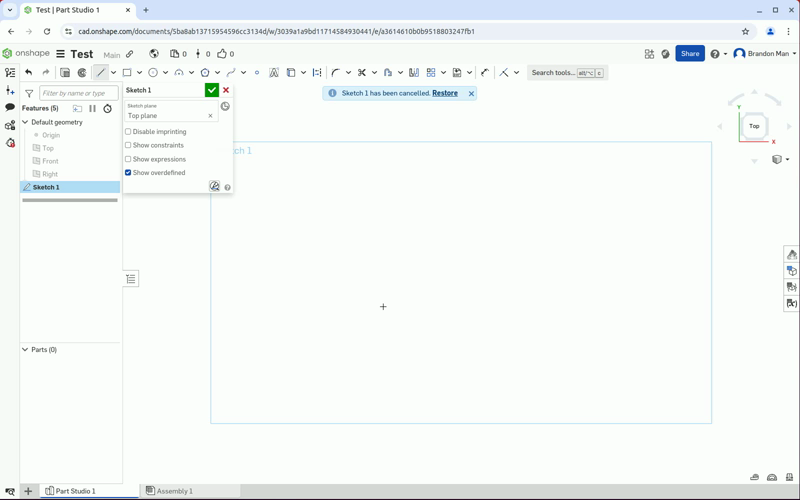
key_up(shift)
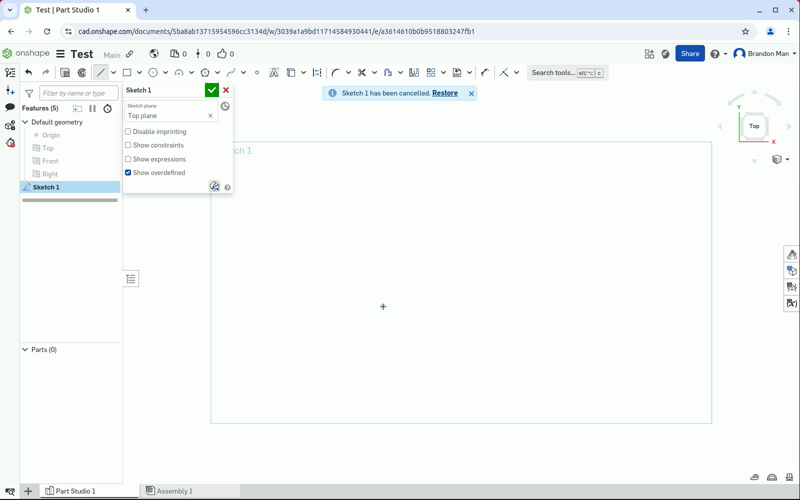
key_down(shift)
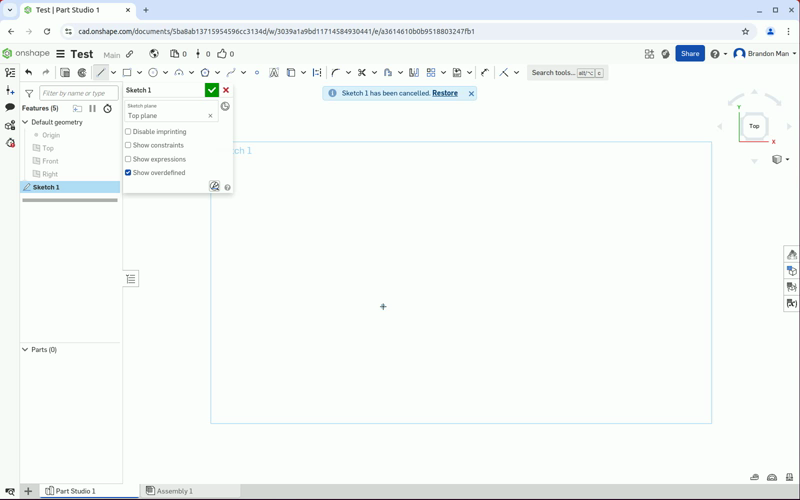
mouse_move(413, 306)
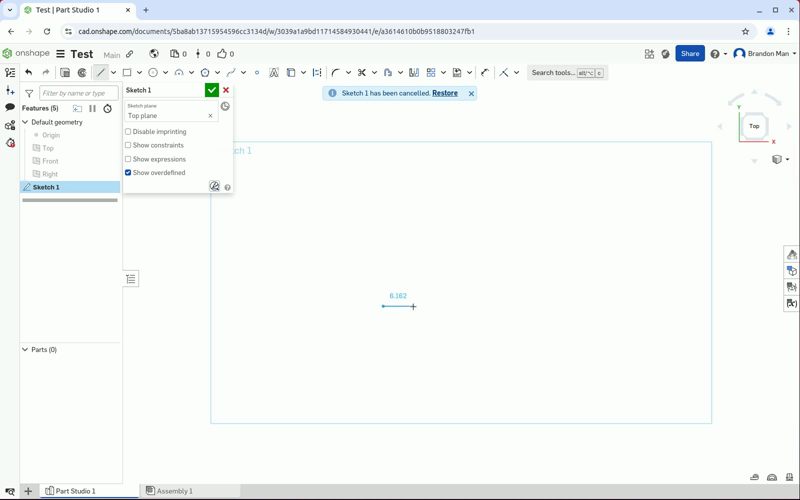
mouse_move(431, 306)
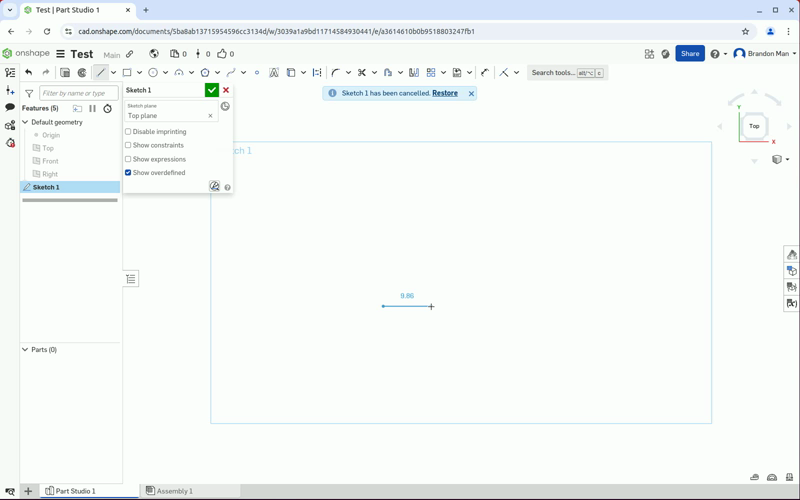
click(431, 306)
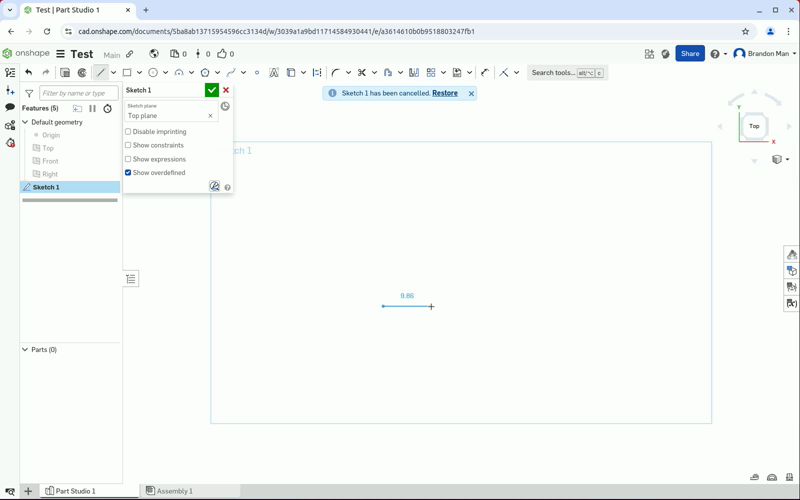
key_up(shift)
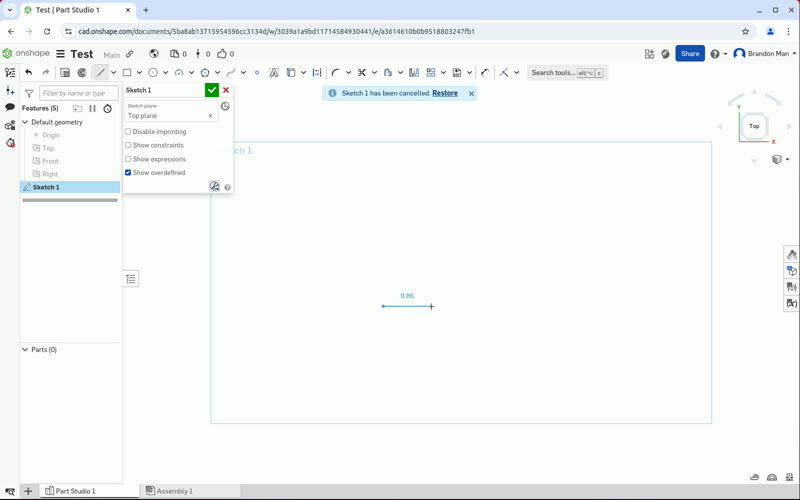
key_down(shift)
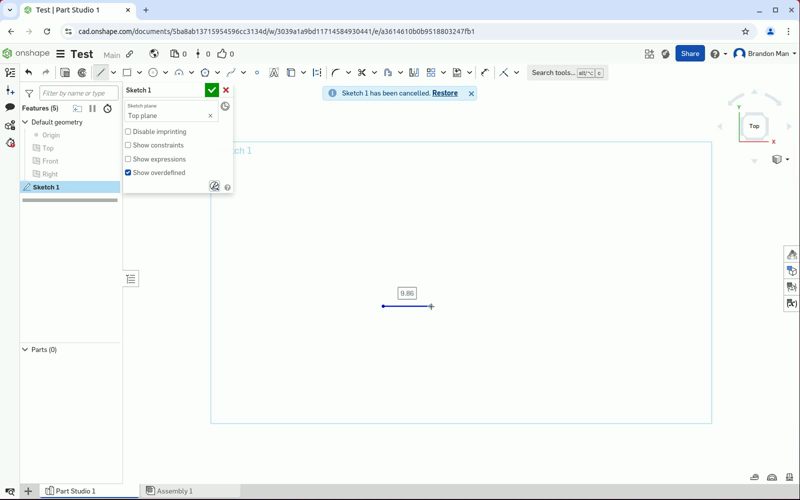
mouse_move(572, 306)
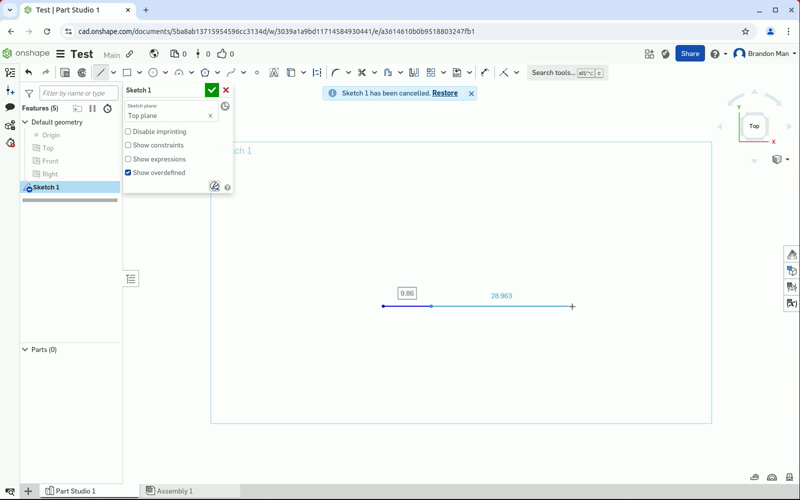
click(572, 306)
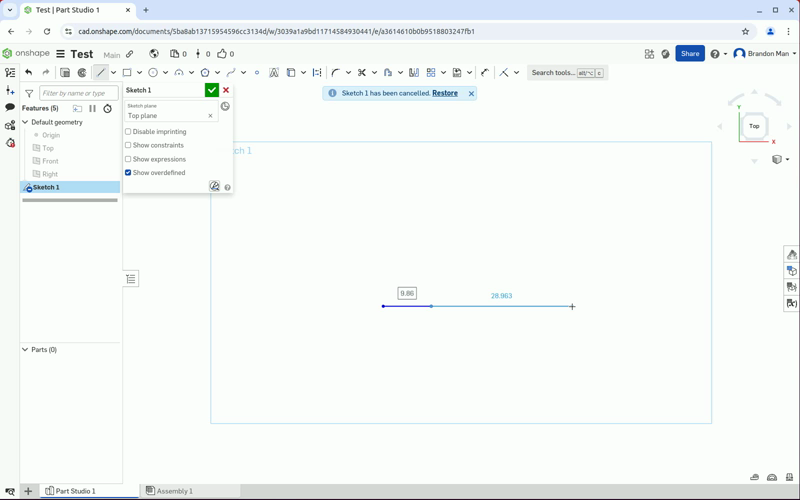
key_up(shift)
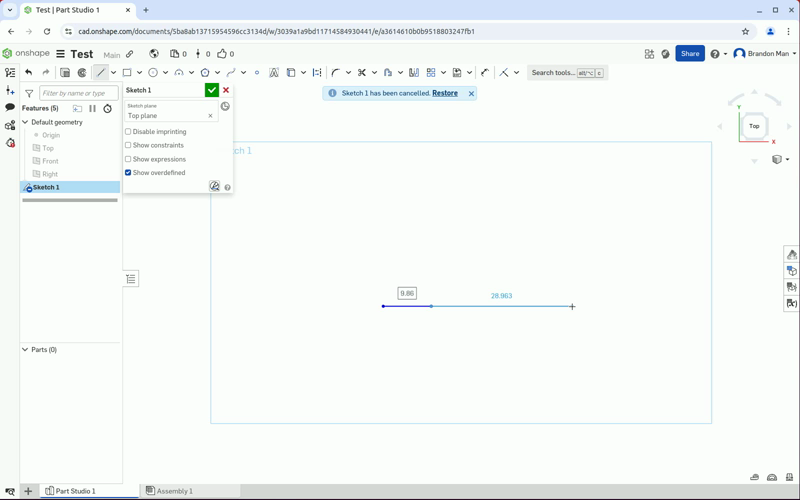
key_down(shift)
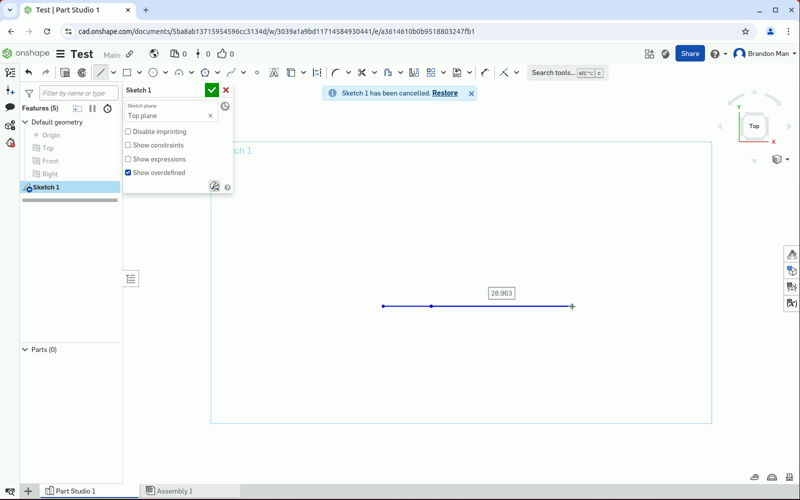
mouse_move(589, 306)
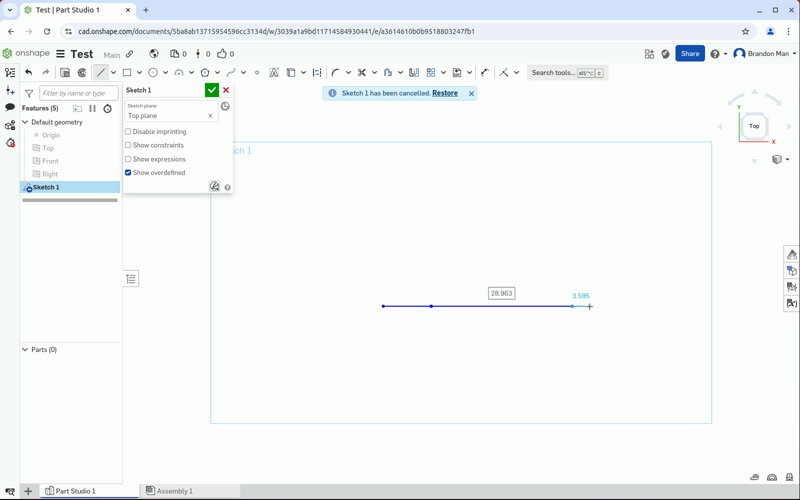
mouse_move(572, 282)
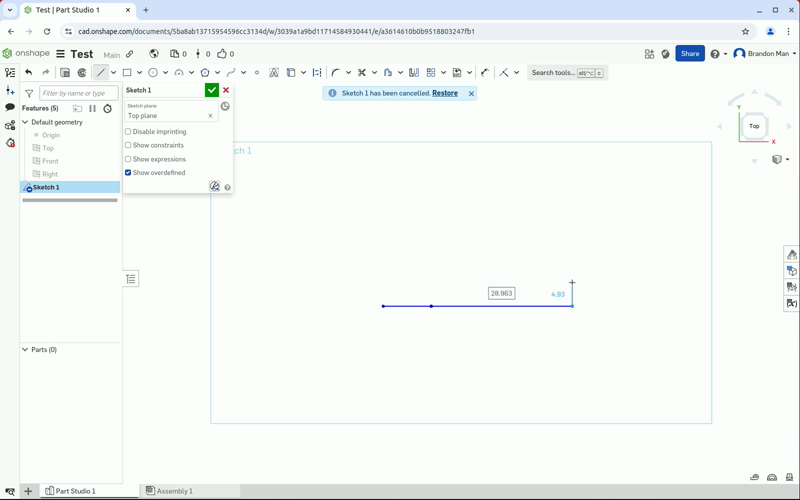
click(572, 282)
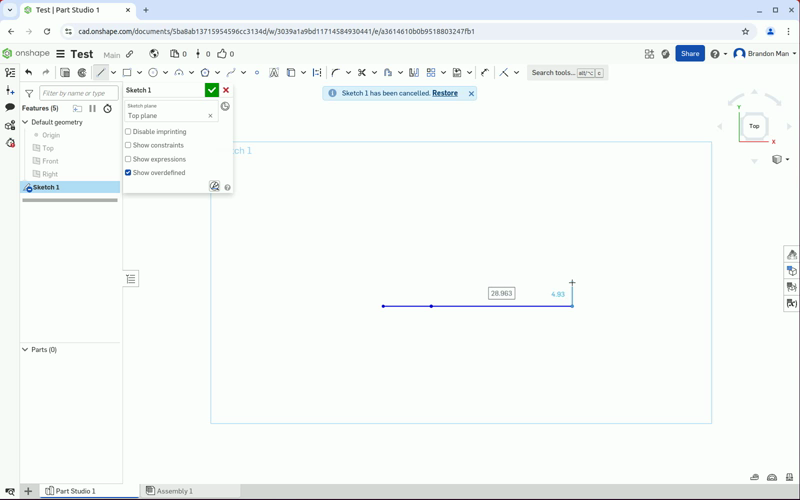
key_up(shift)
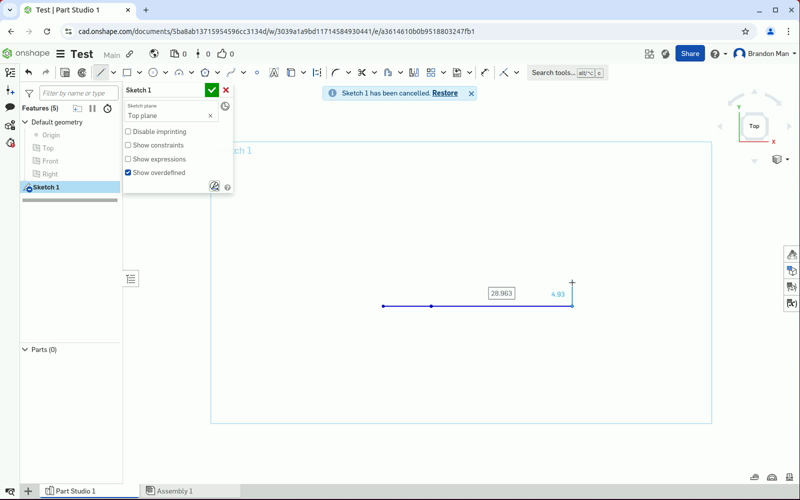
key_down(shift)
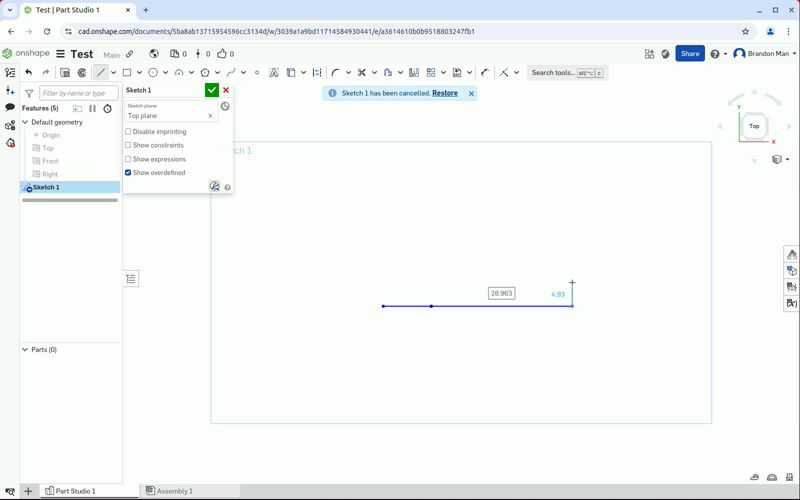
mouse_move(572, 210)
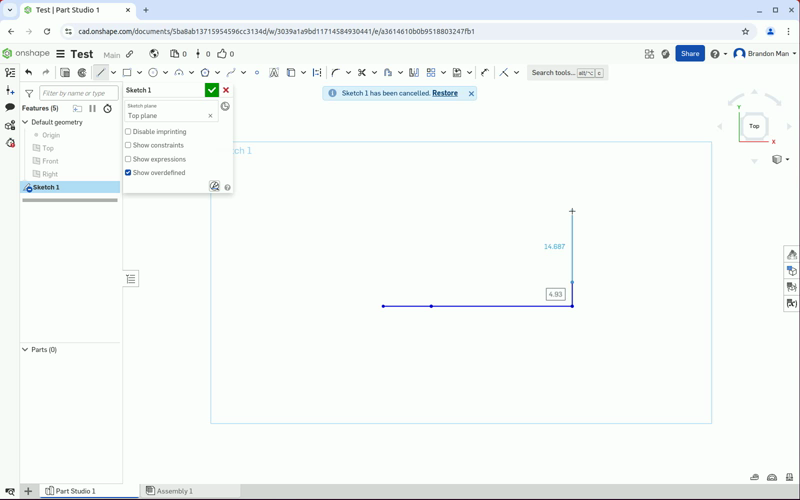
click(572, 210)
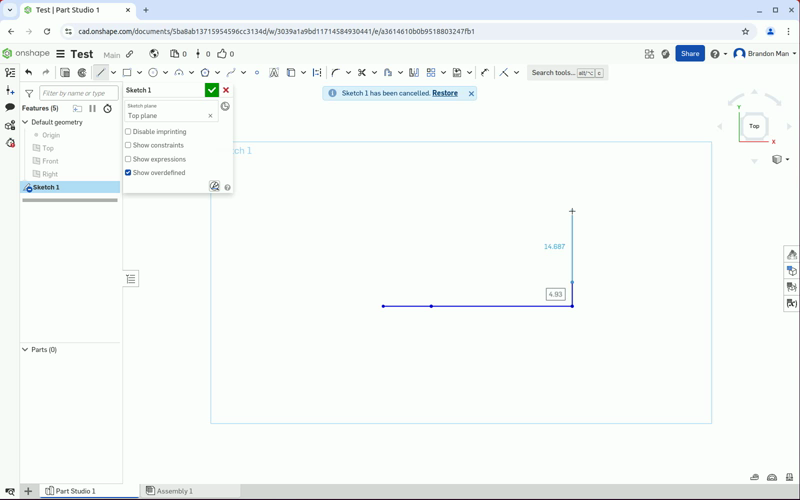
key_up(shift)
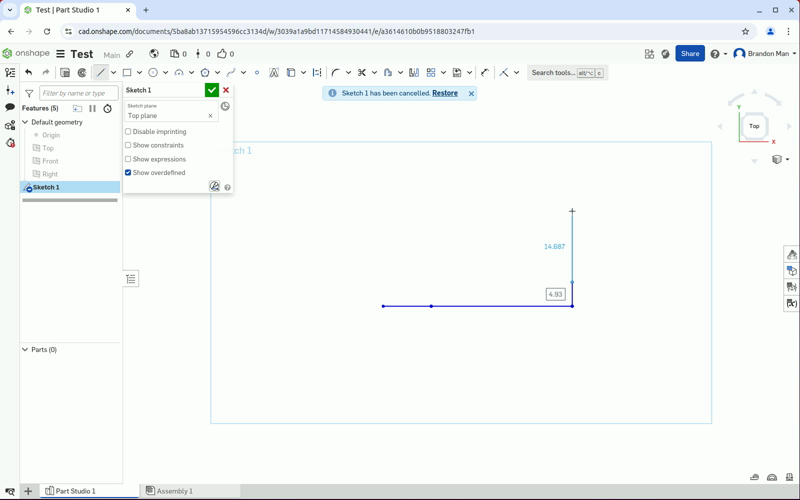
key_down(shift)
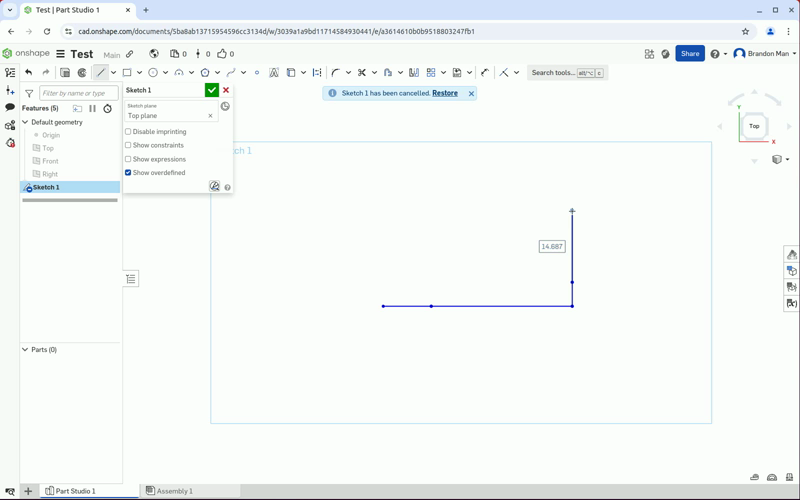
mouse_move(431, 210)
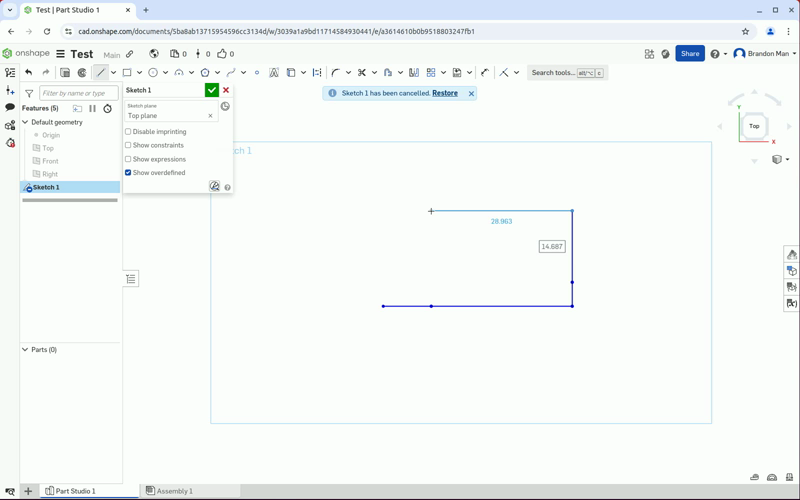
click(431, 210)
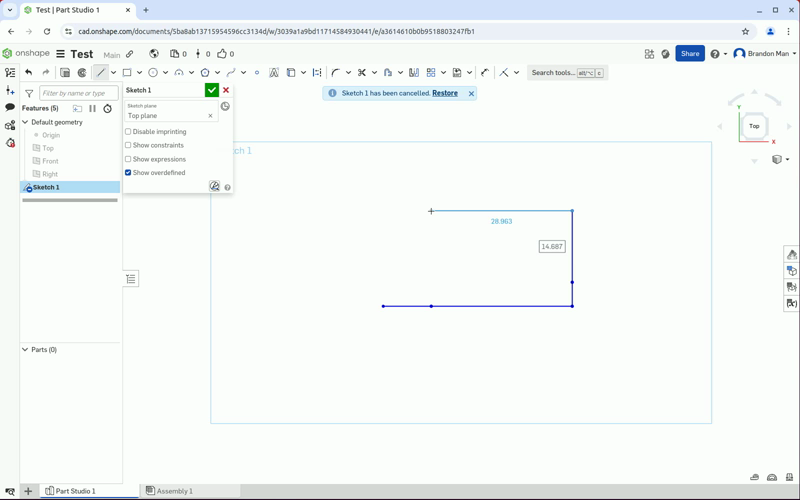
key_up(shift)
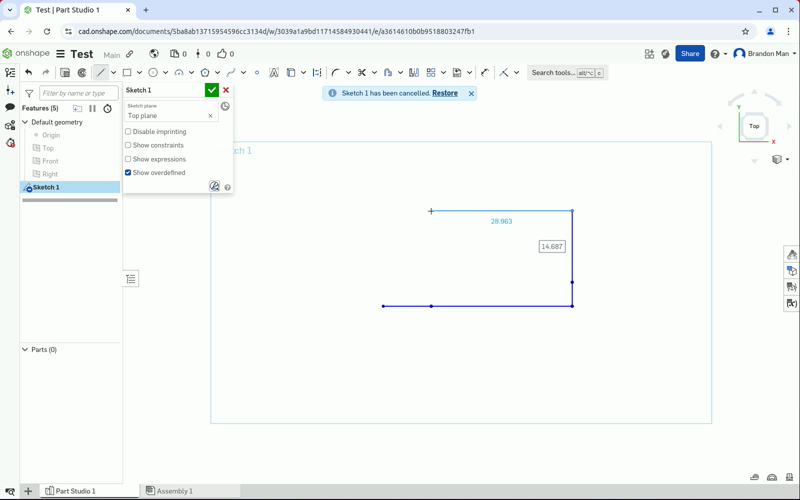
key_down(shift)
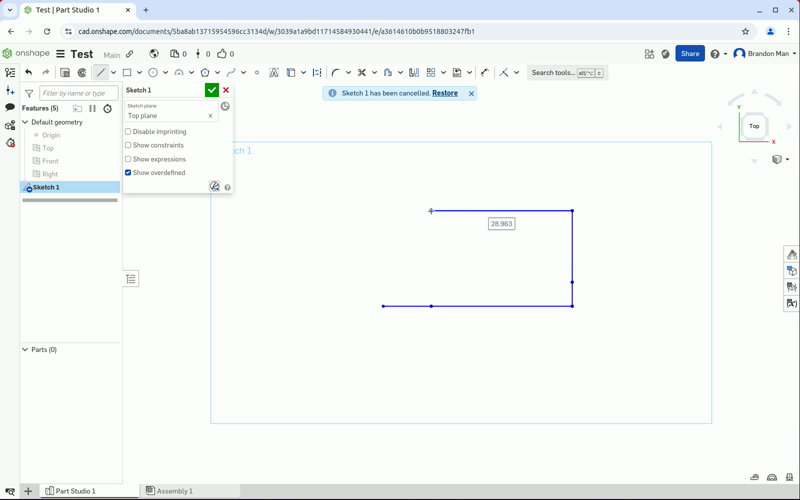
mouse_move(461, 210)
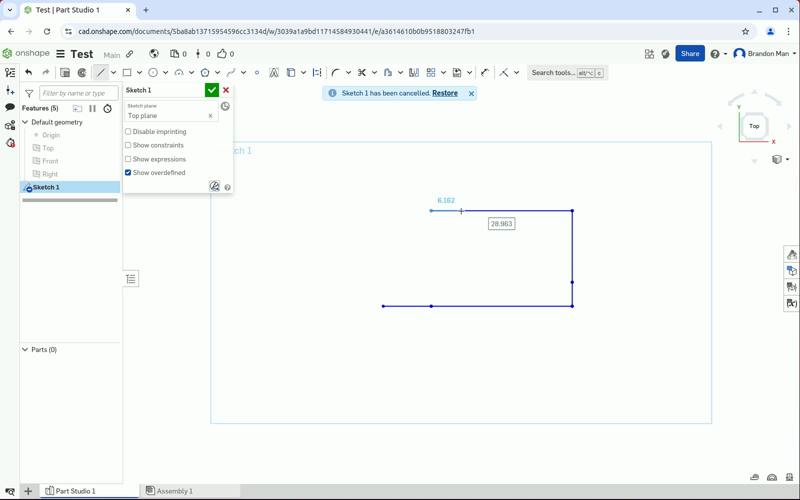
mouse_move(431, 234)
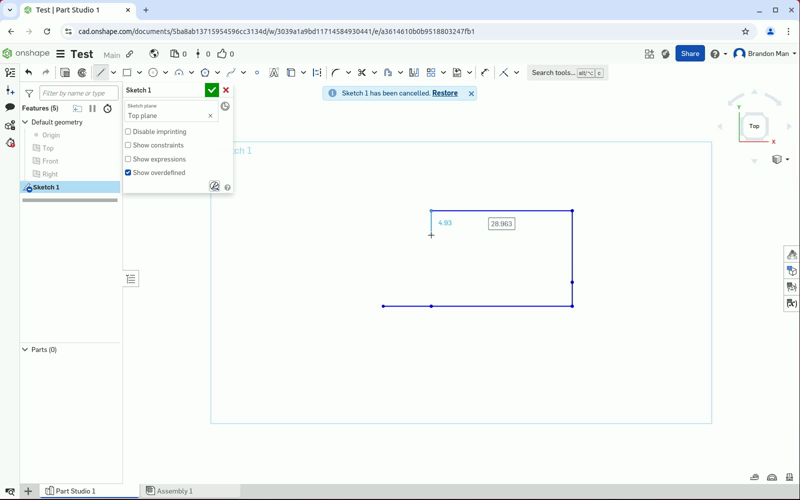
click(431, 234)
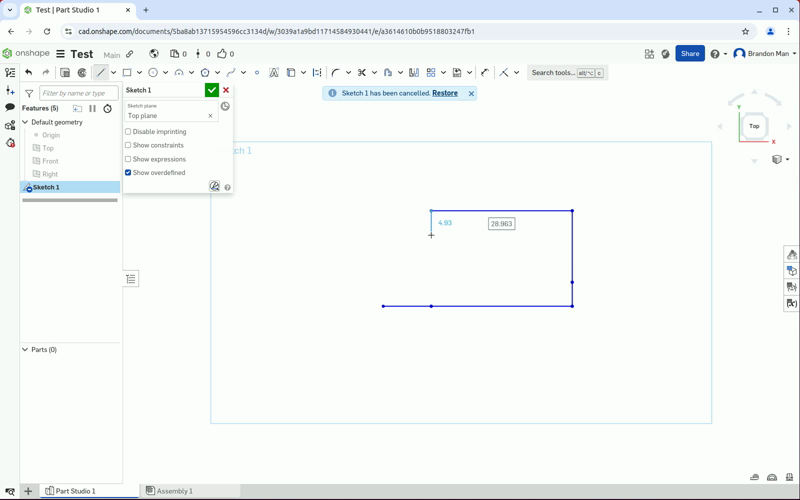
key_up(shift)
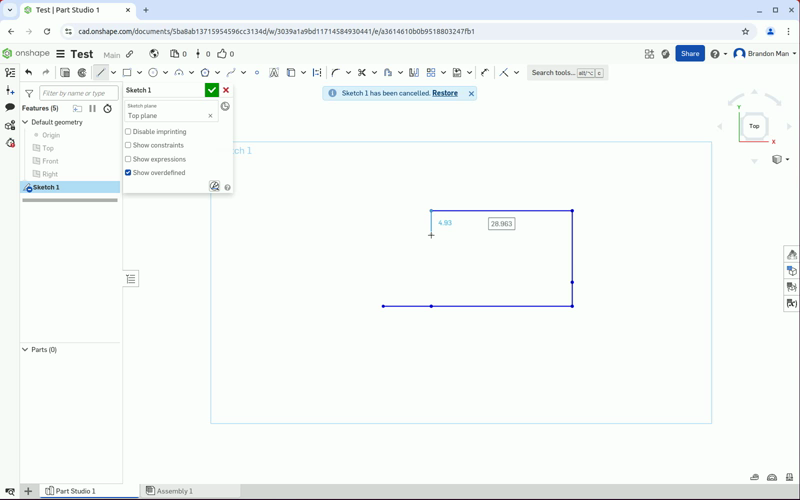
key_down(shift)
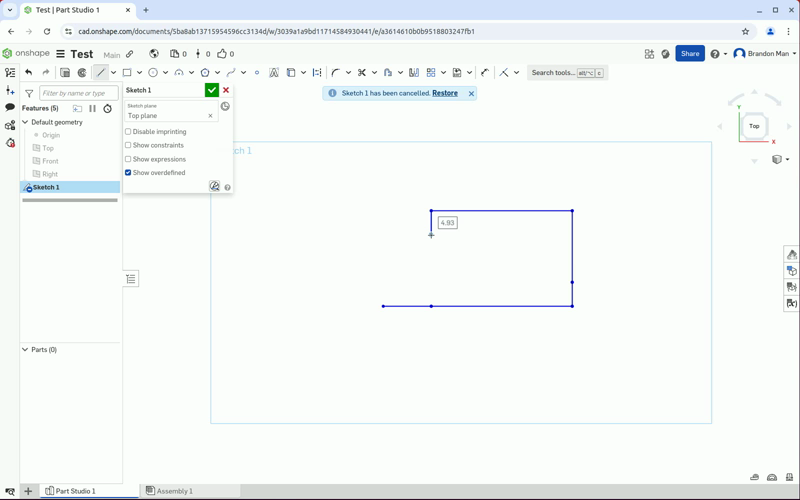
mouse_move(461, 234)
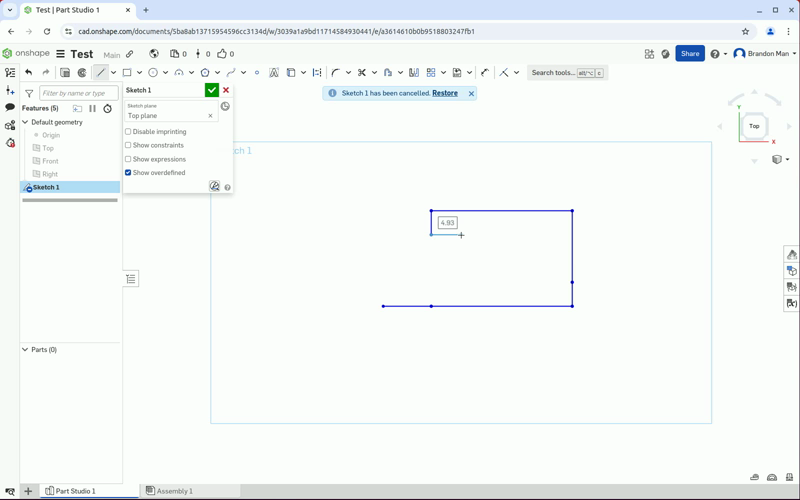
mouse_move(383, 234)
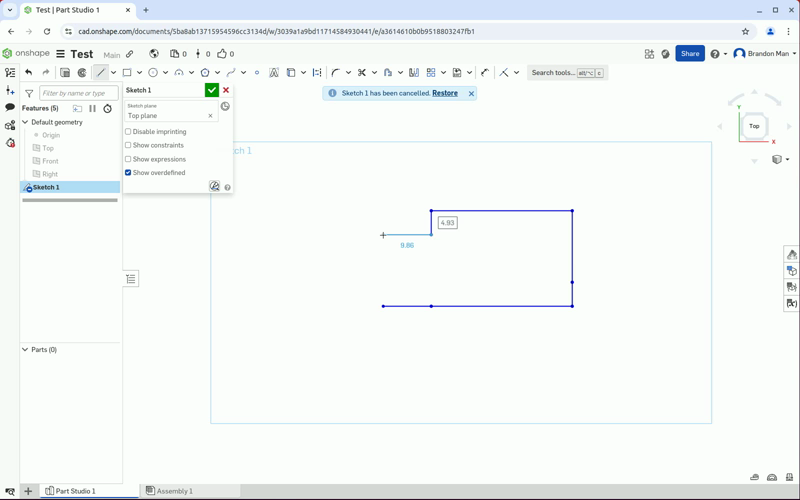
click(383, 234)
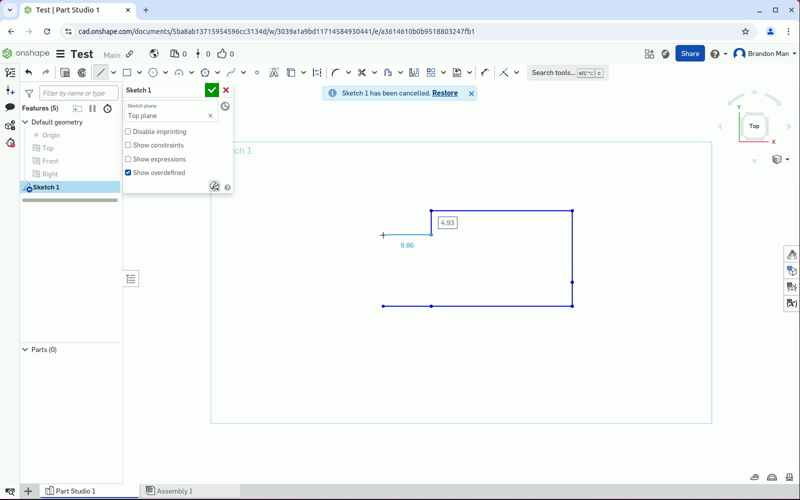
key_up(shift)
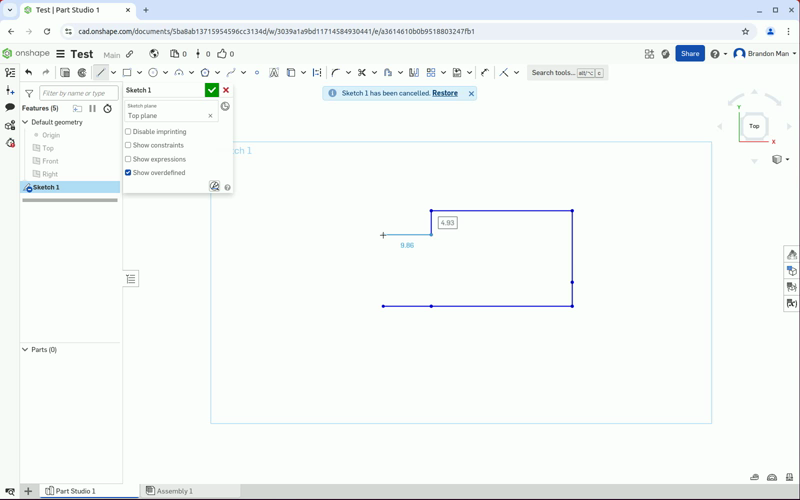
key_down(shift)
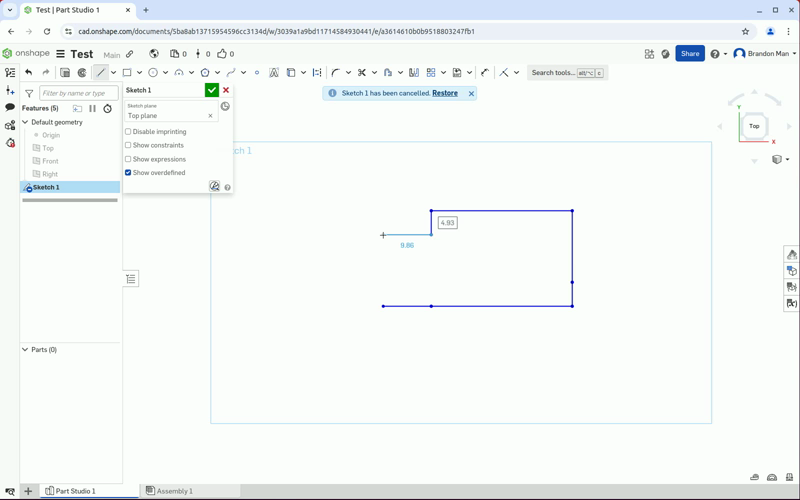
mouse_move(383, 306)
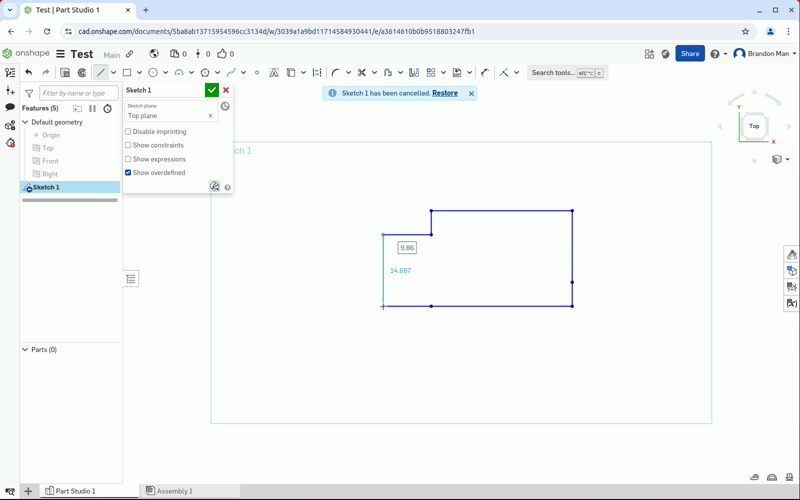
key_up(shift)
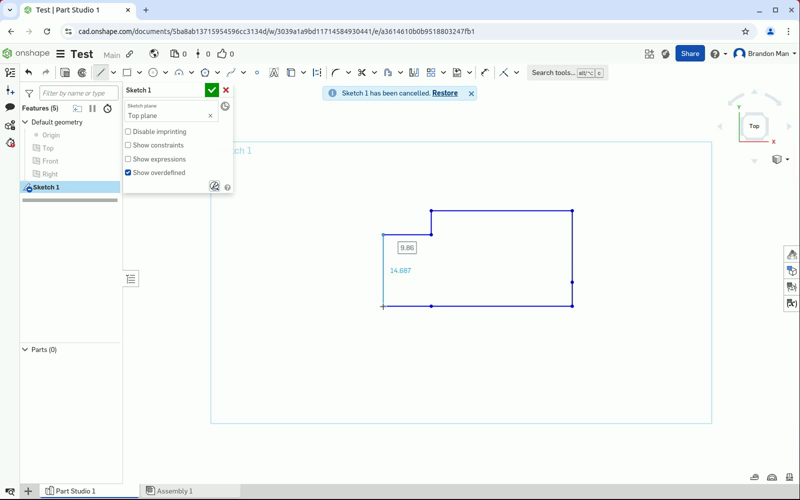
click(383, 306)
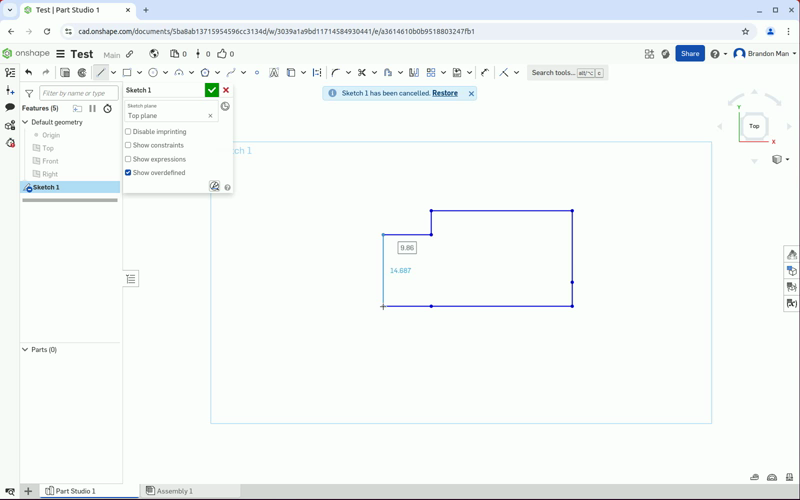
key(esc)
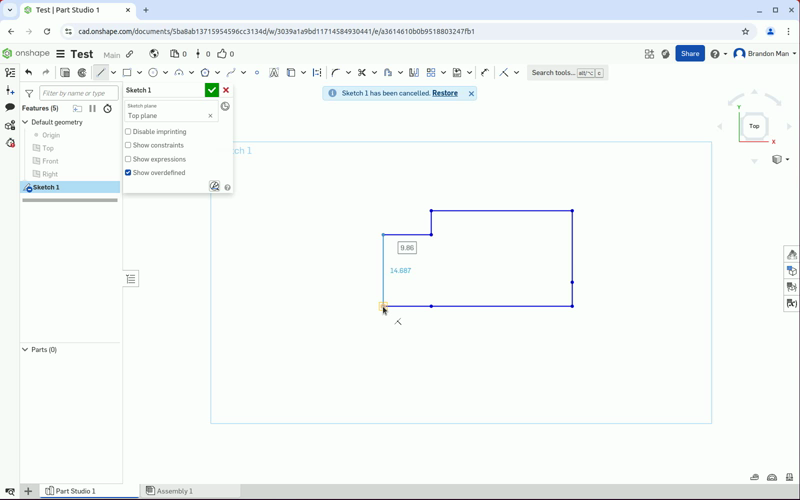
mouse_move(494, 274)
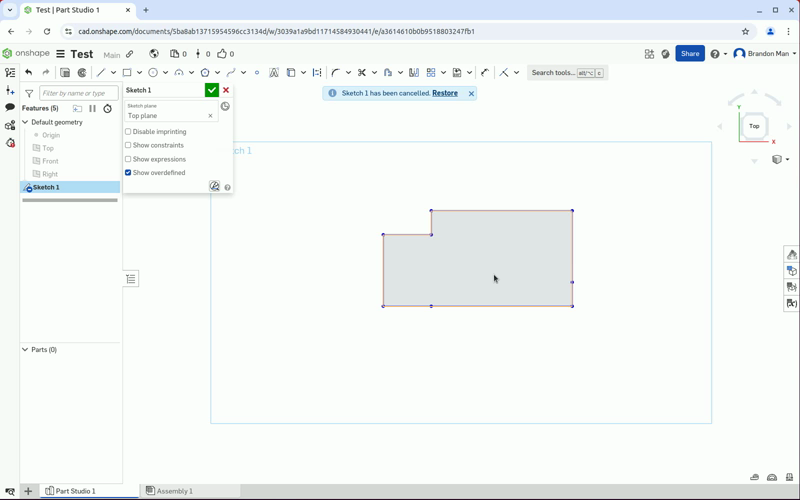
click(494, 274)
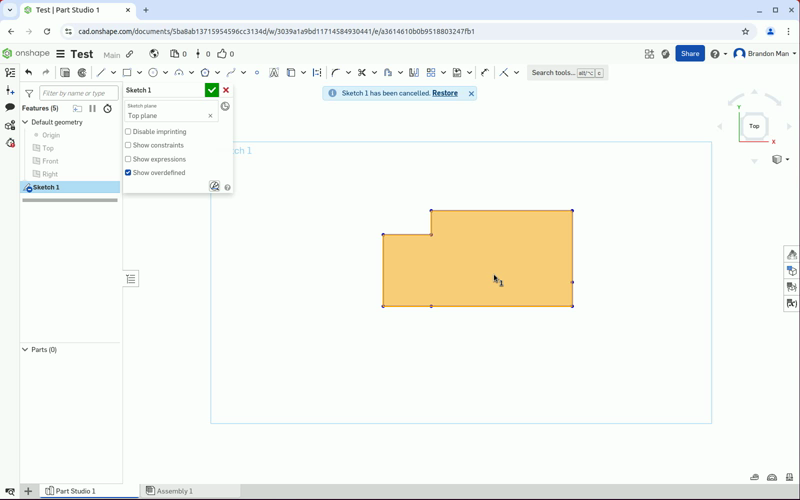
mouse_move(73, 352)
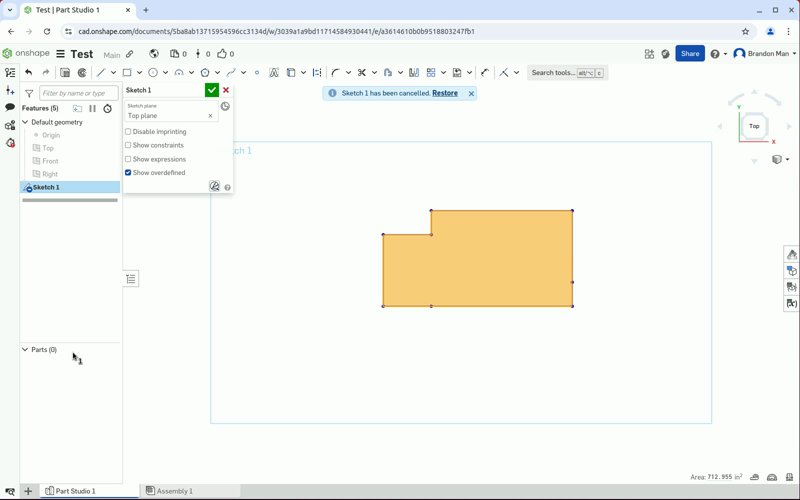
key(shift+y)
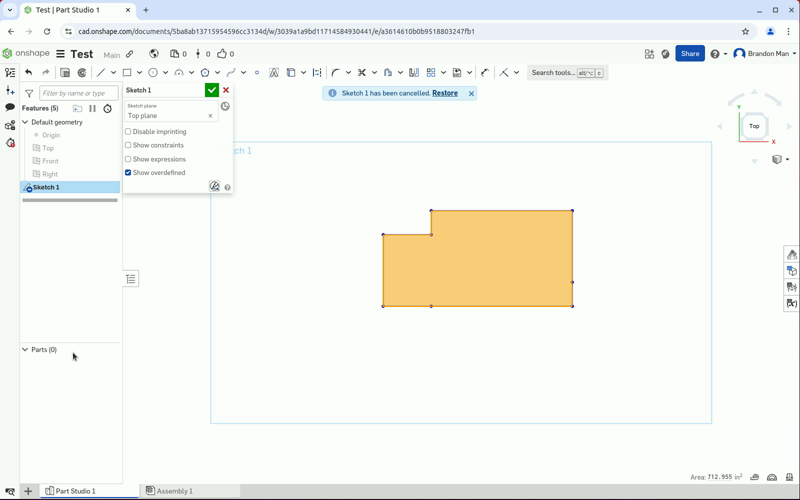
key(shift+e)
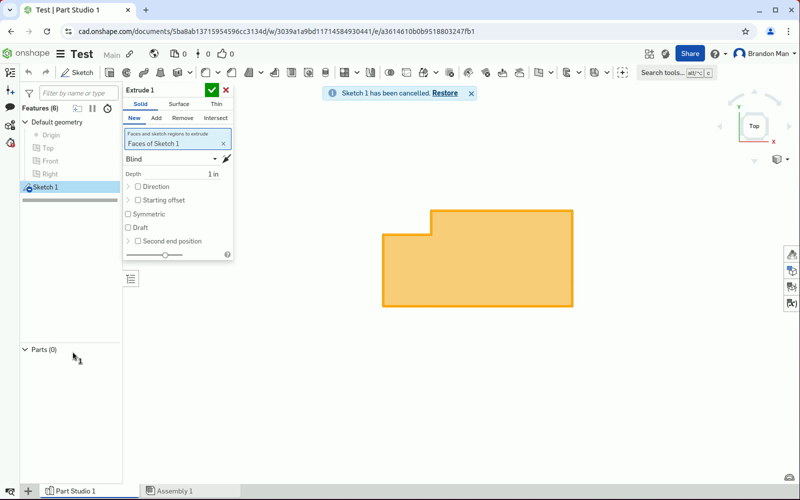
mouse_move(143, 106)
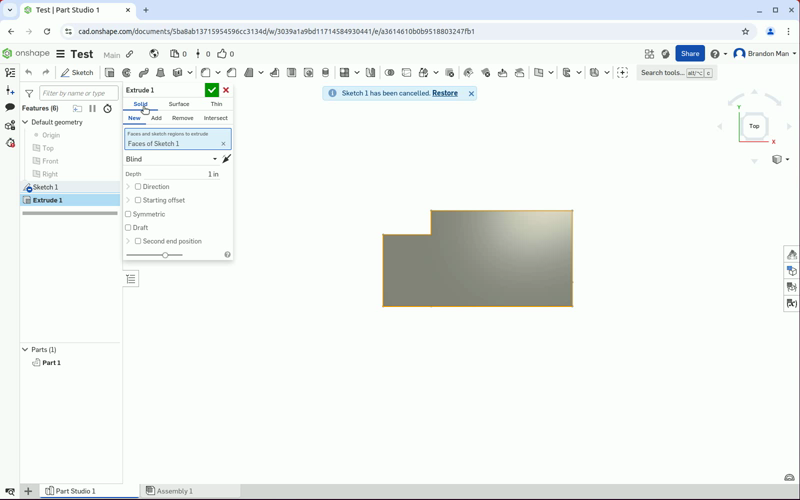
click(143, 106)
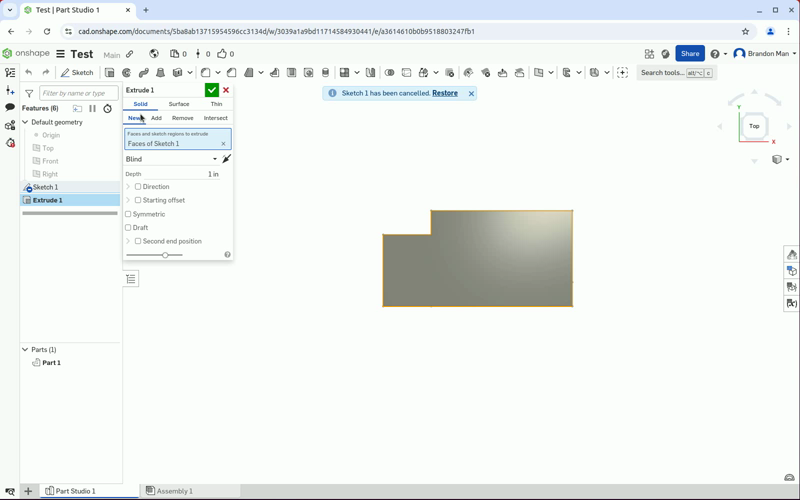
mouse_move(137, 120)
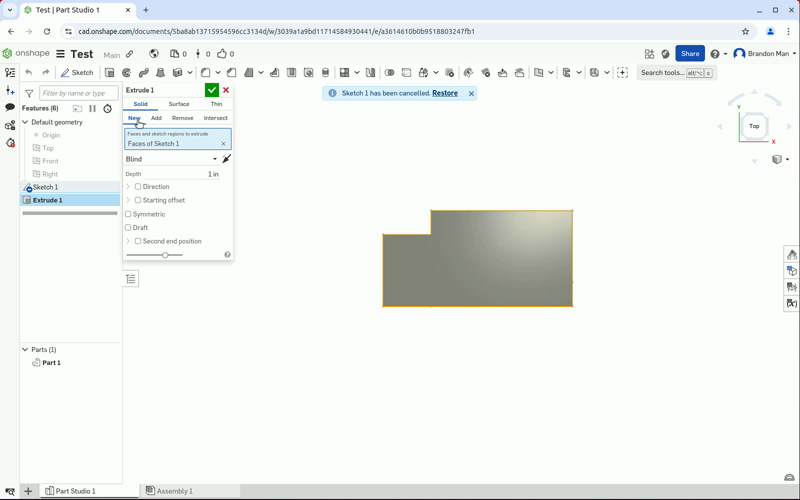
click(137, 120)
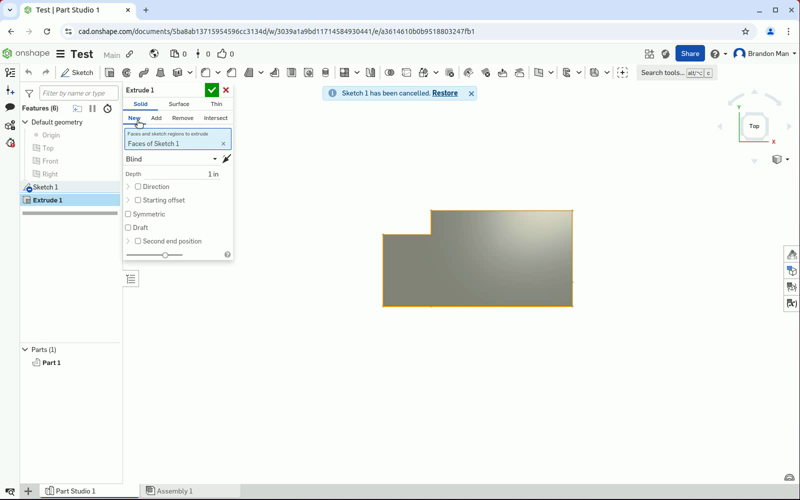
key(tab, 4)
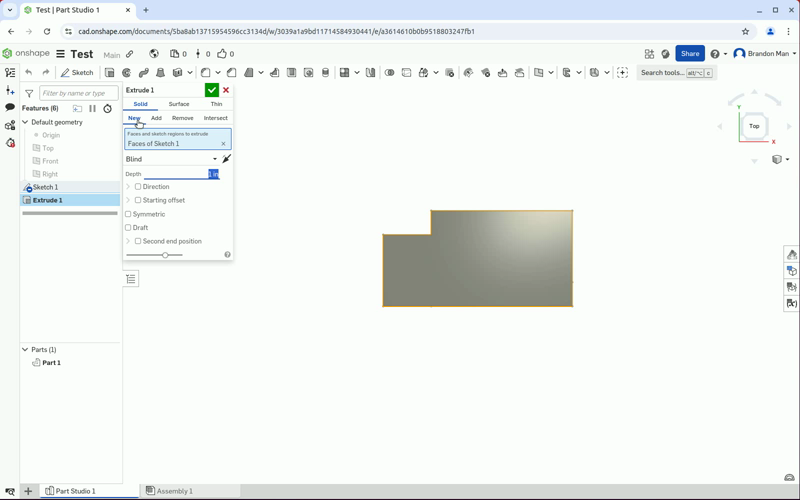
text(9.628)
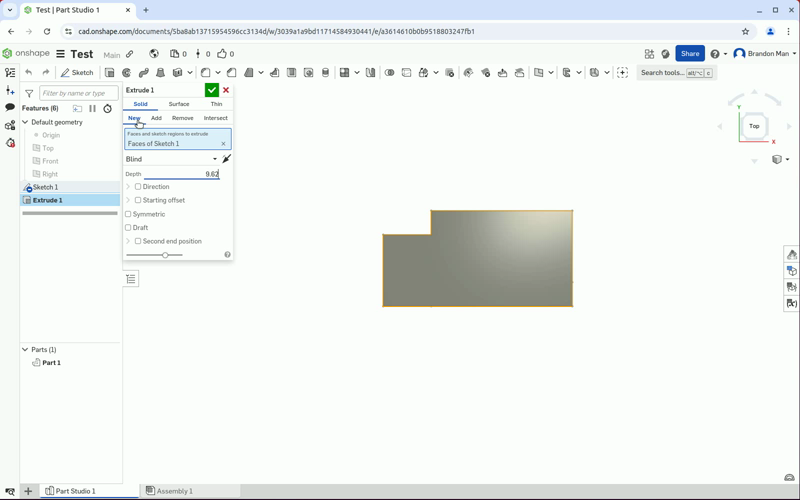
key(enter)
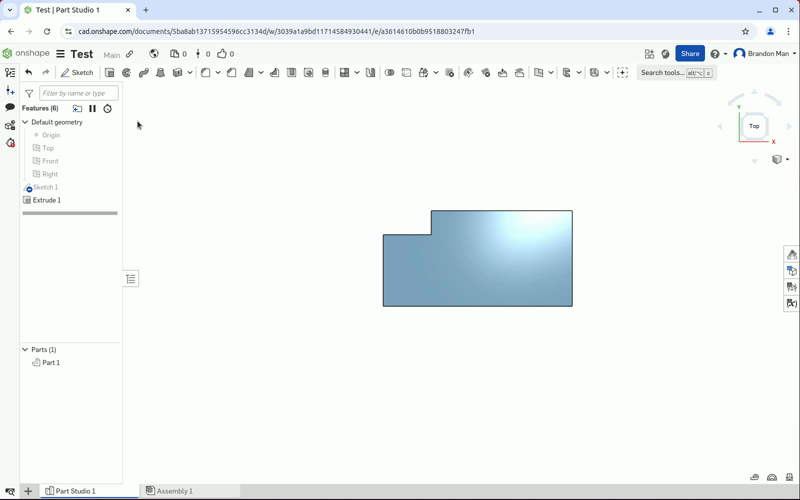
key(shift+h)
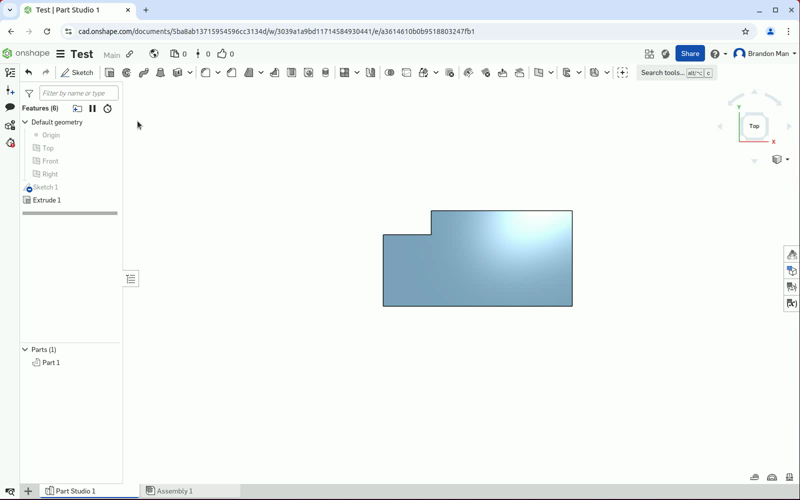
key(shift+h)
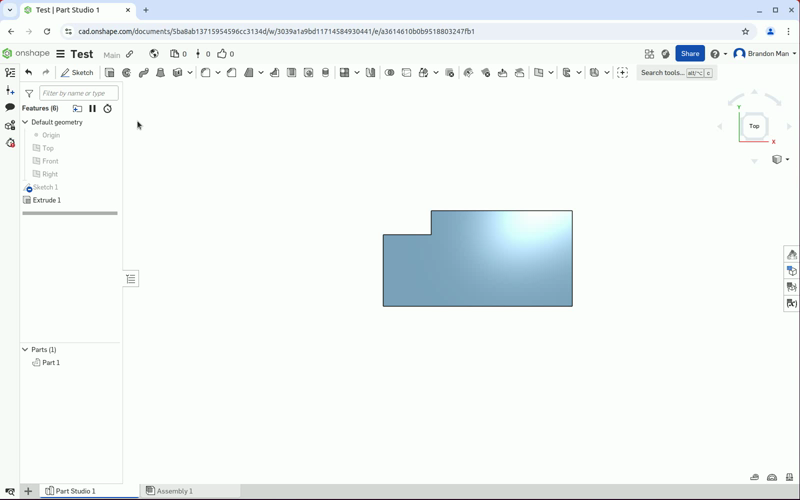
mouse_move(73, 189)
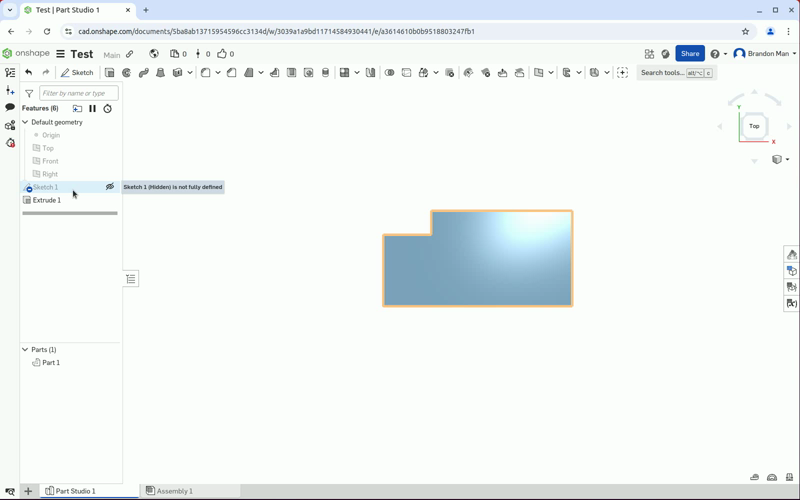
click(73, 189)
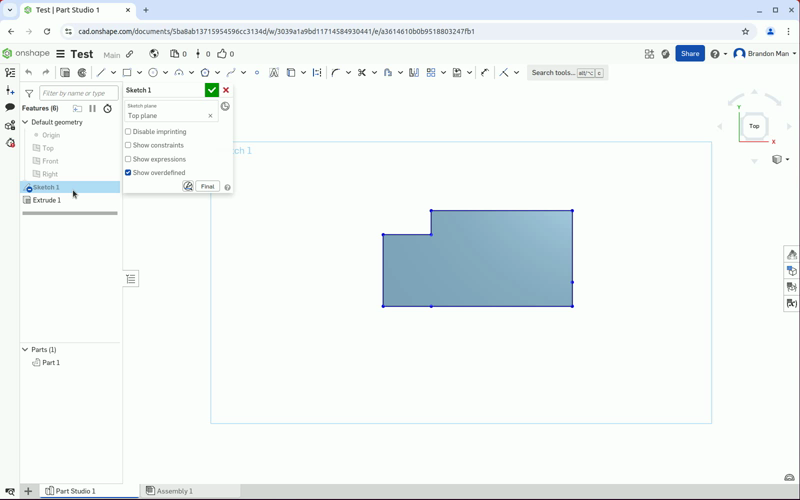
mouse_move(229, 92)
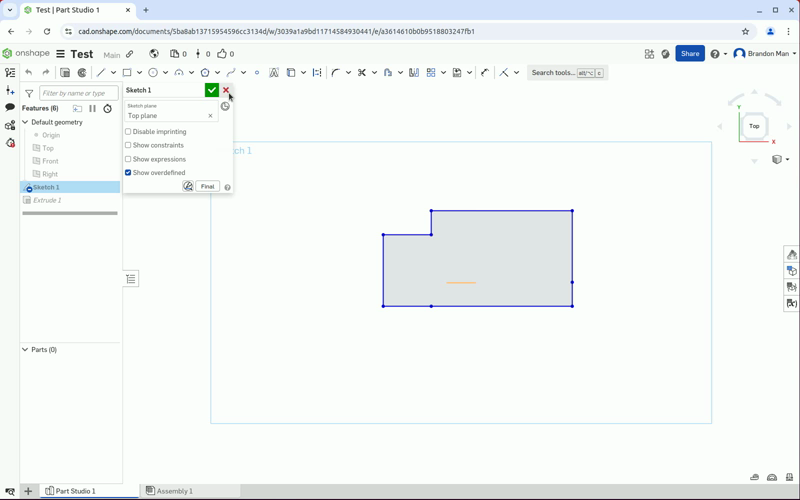
click(229, 92)
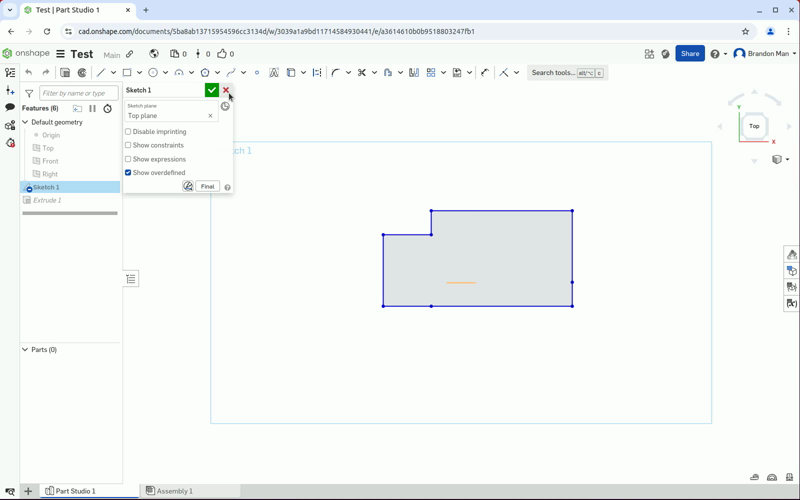
key(shift+s)
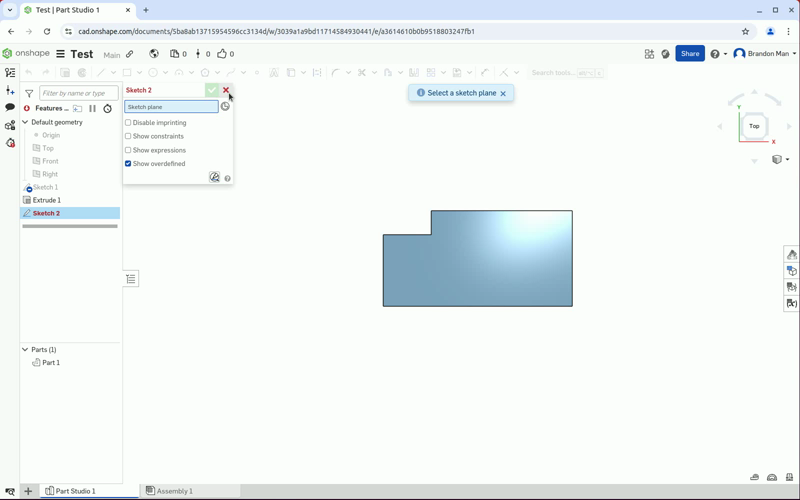
mouse_move(73, 150)
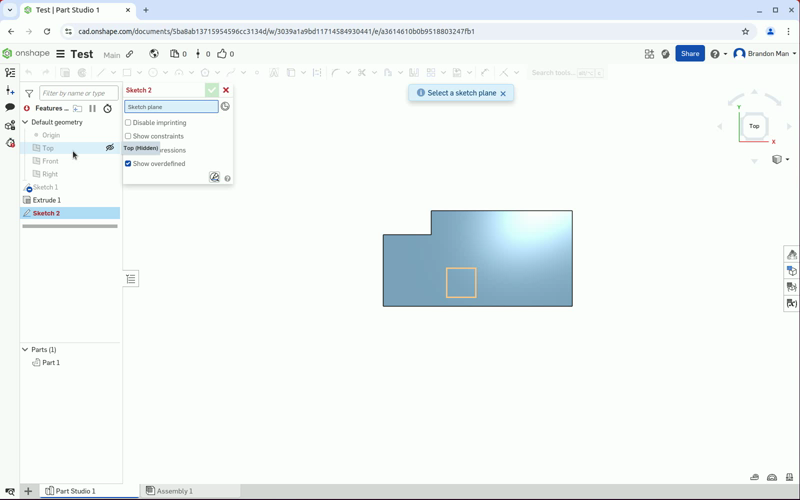
click(73, 150)
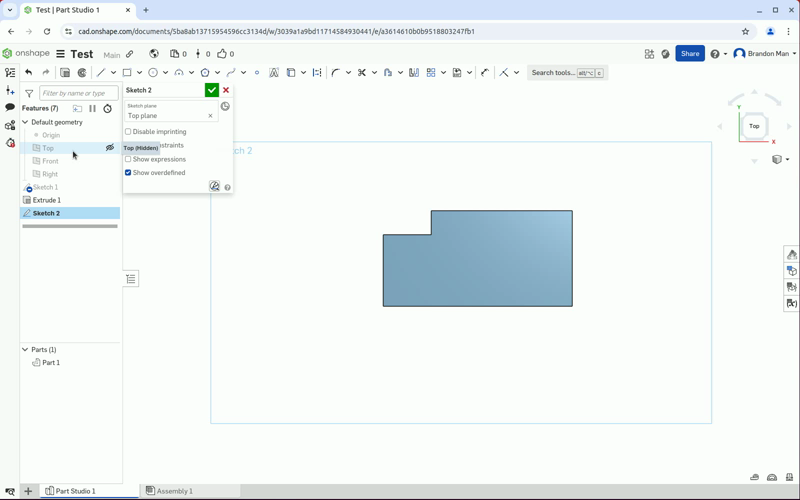
mouse_move(73, 352)
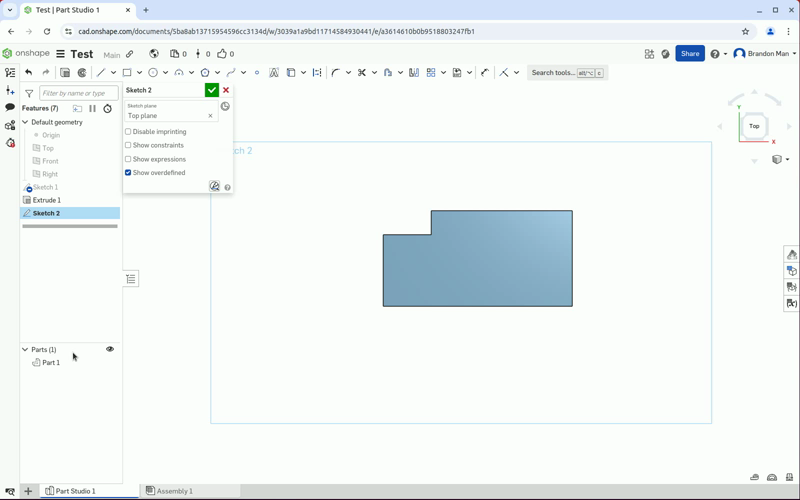
key(y)
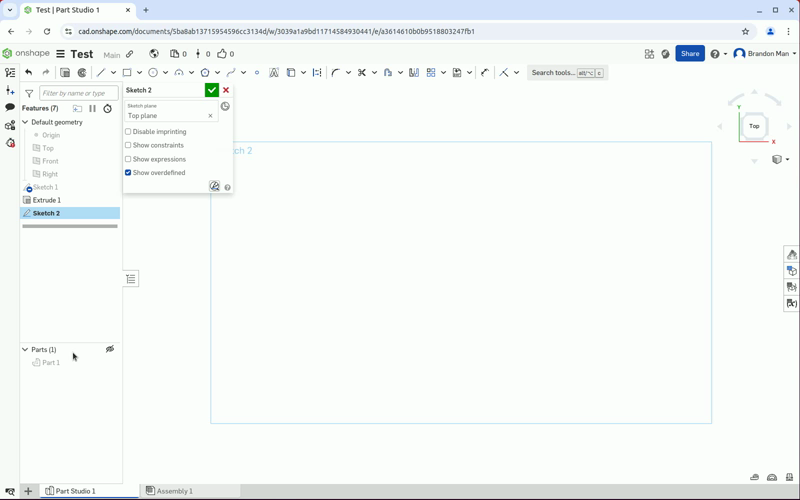
key(l)
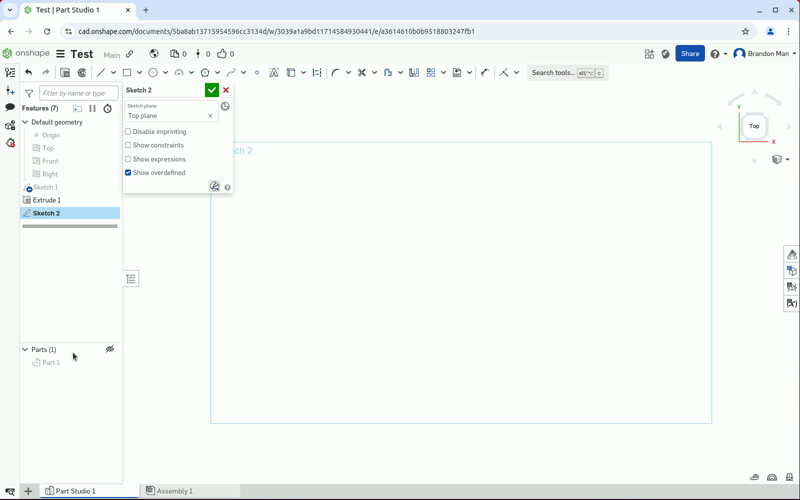
key_down(shift)
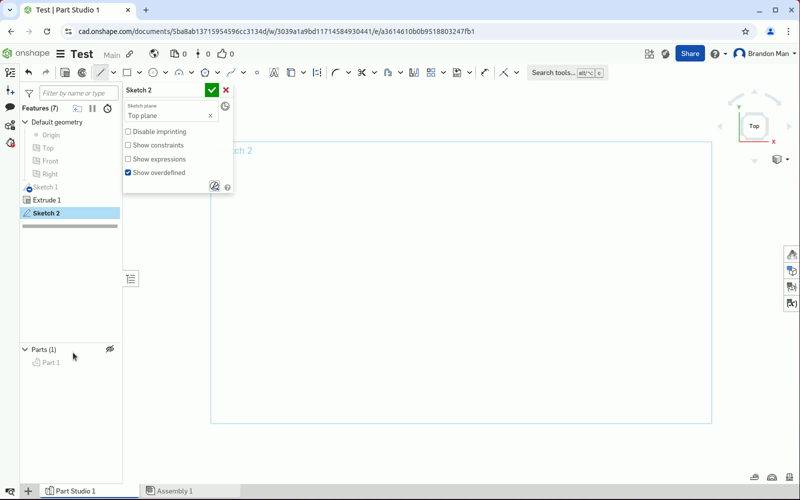
mouse_move(383, 236)
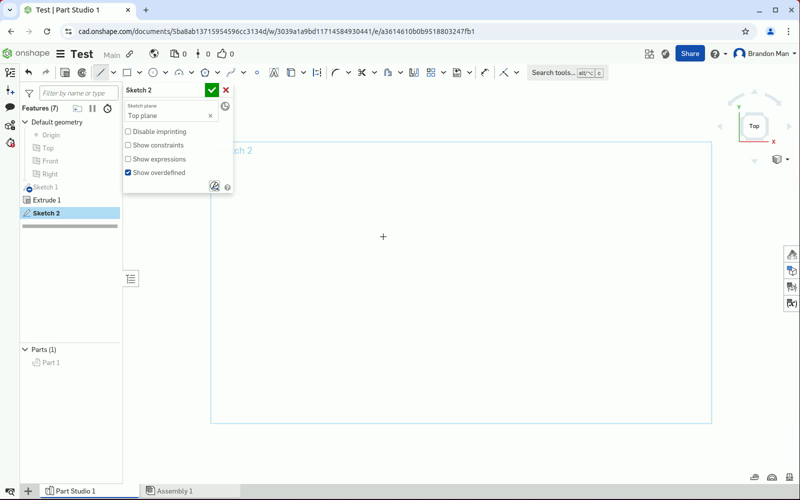
click(383, 236)
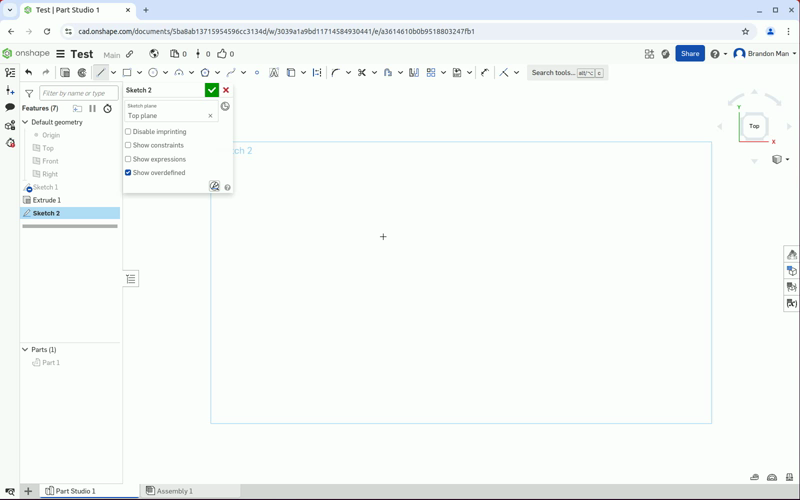
key_up(shift)
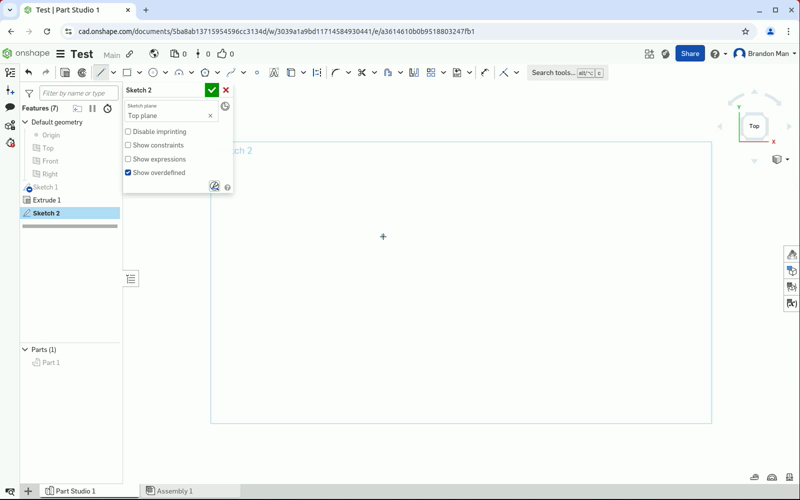
key_down(shift)
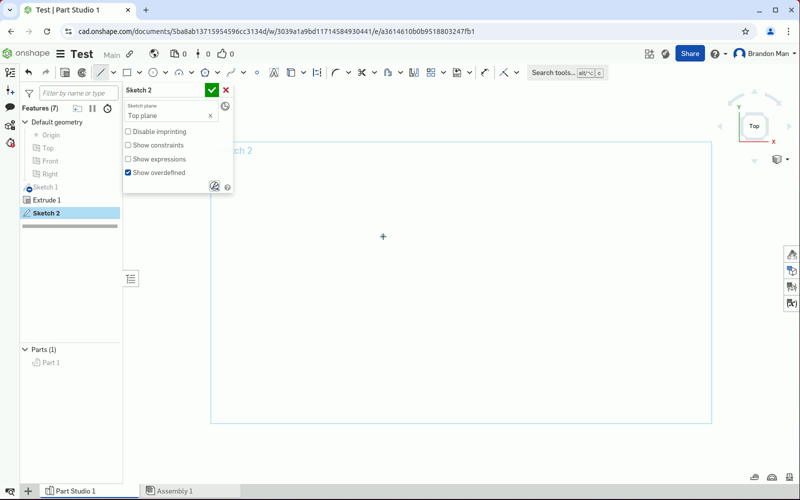
mouse_move(413, 236)
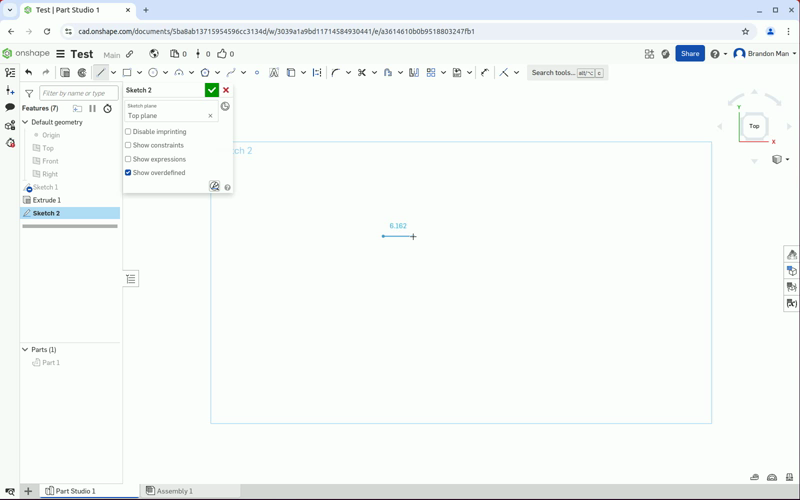
mouse_move(430, 236)
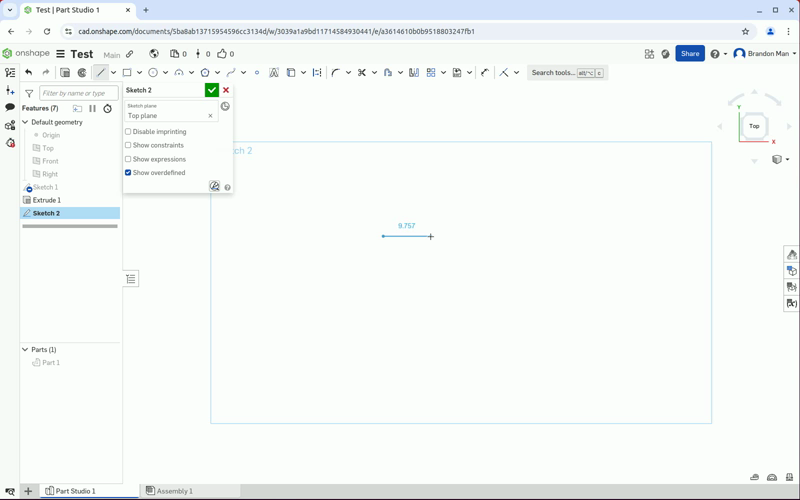
click(430, 236)
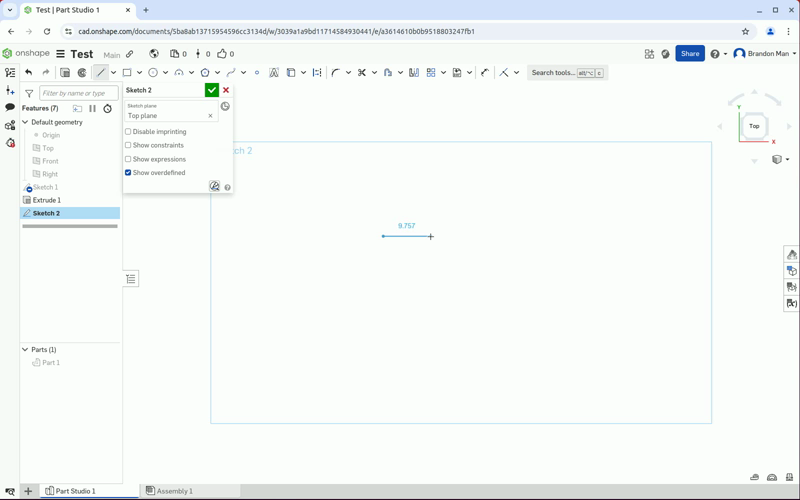
key_up(shift)
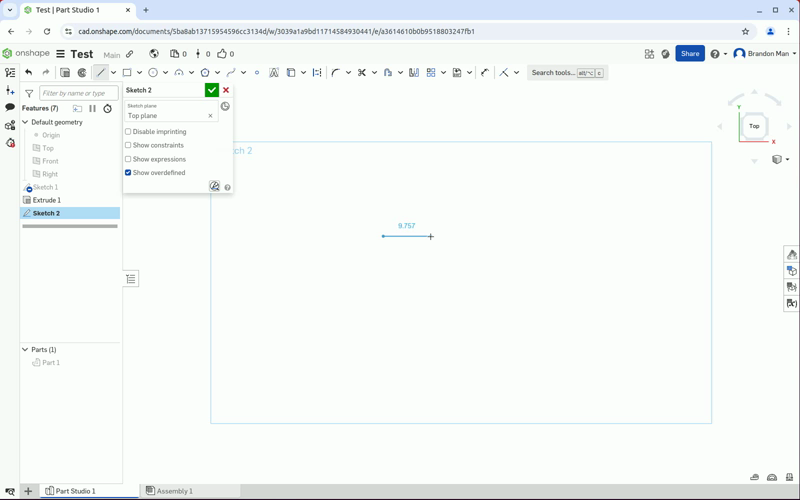
key_down(shift)
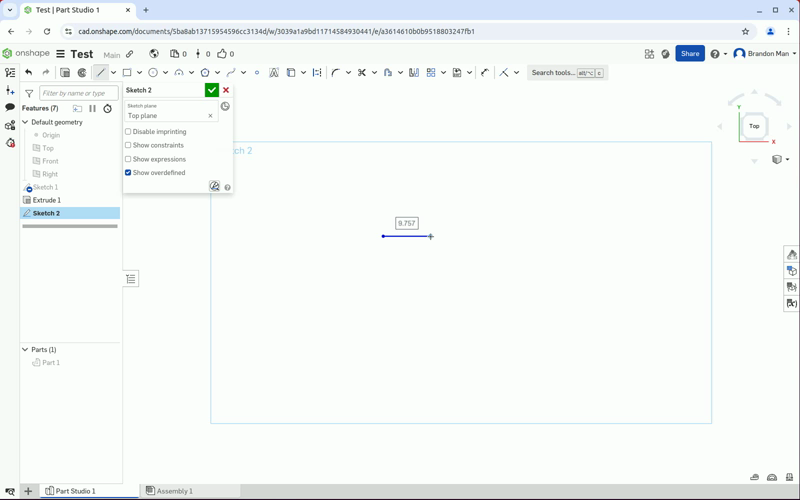
mouse_move(460, 236)
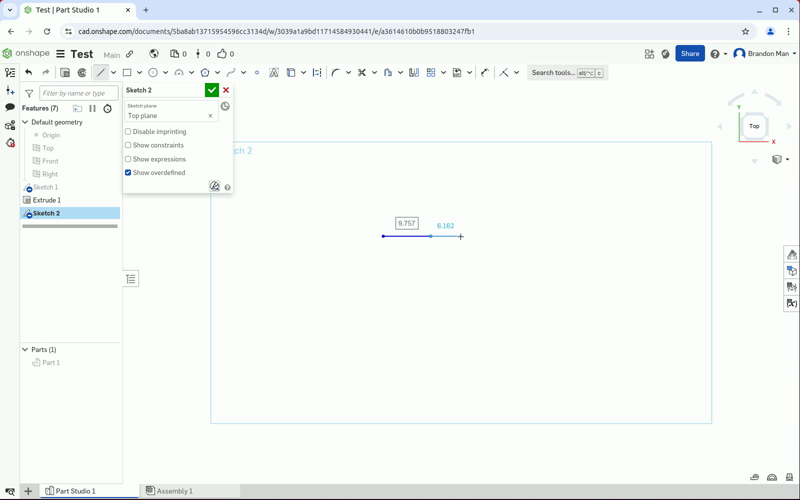
mouse_move(430, 212)
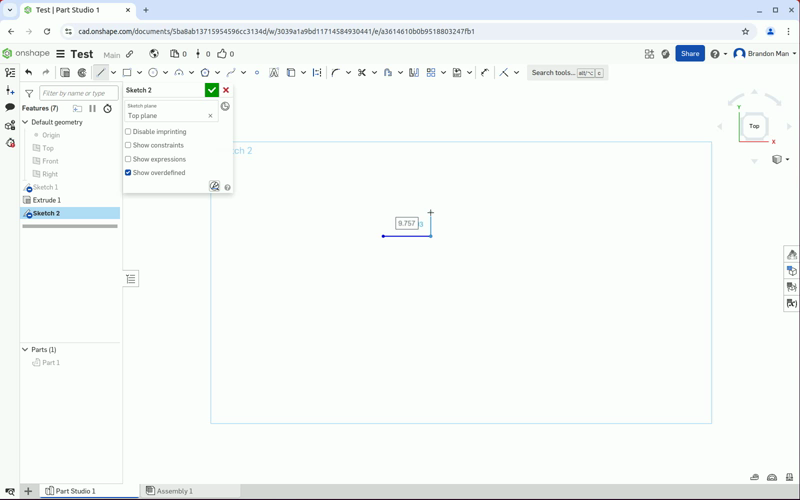
click(430, 212)
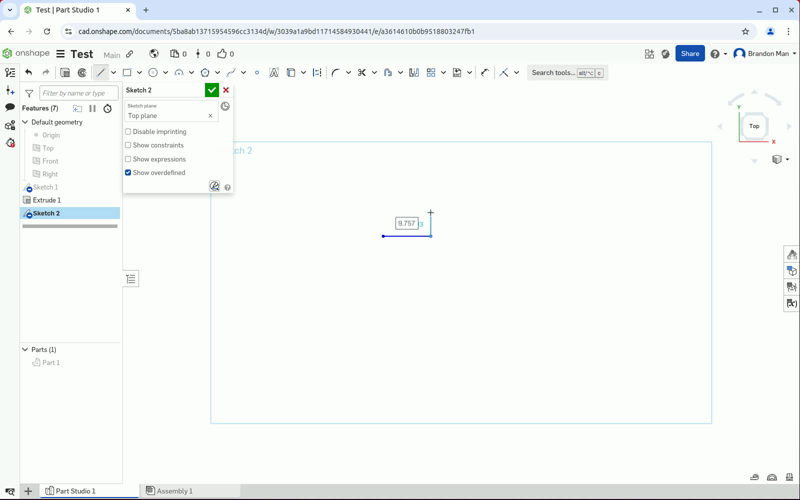
key_up(shift)
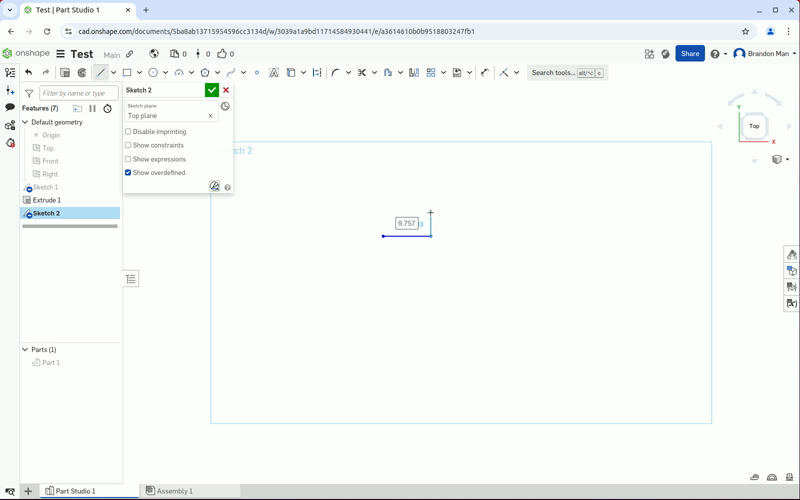
key_down(shift)
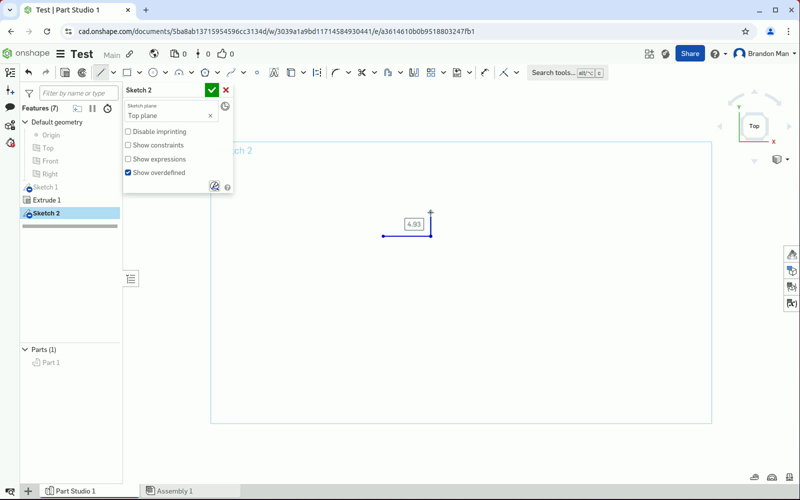
mouse_move(460, 212)
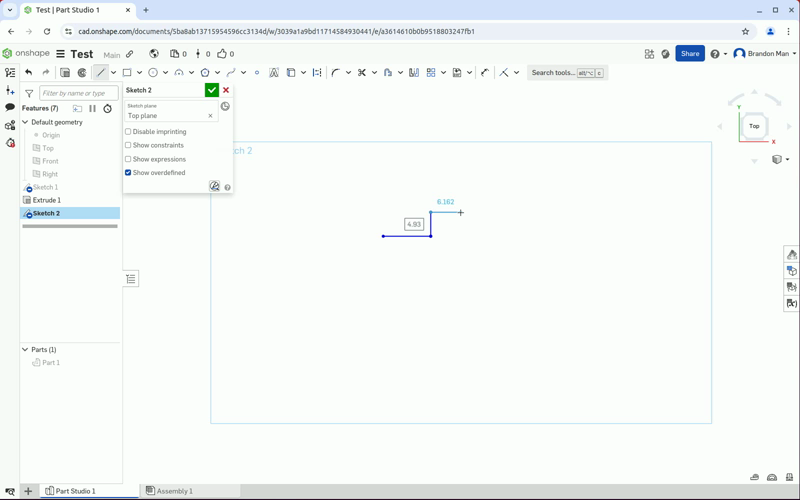
mouse_move(383, 212)
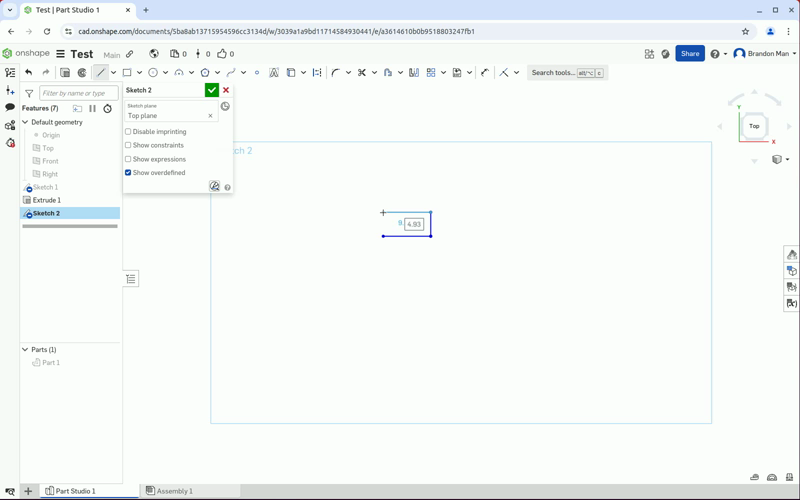
click(383, 212)
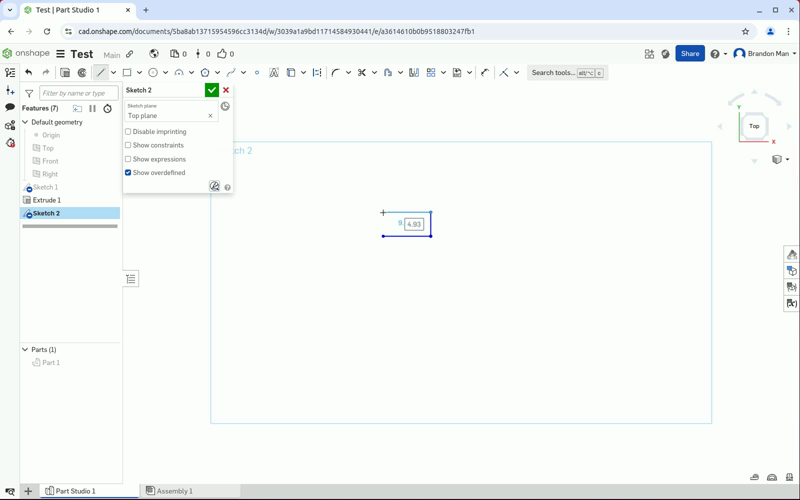
key_up(shift)
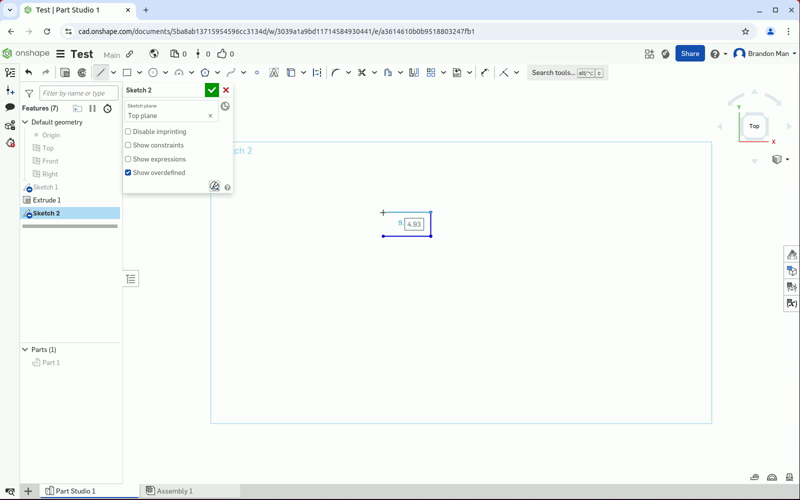
mouse_move(413, 212)
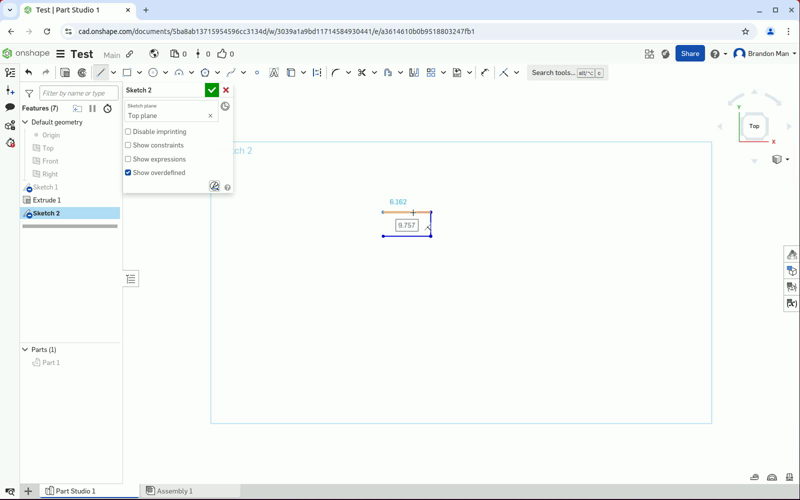
key_down(shift)
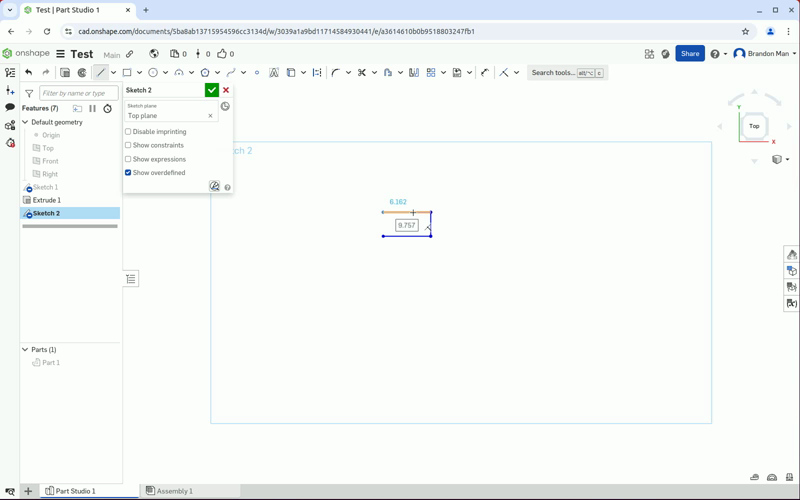
mouse_move(383, 236)
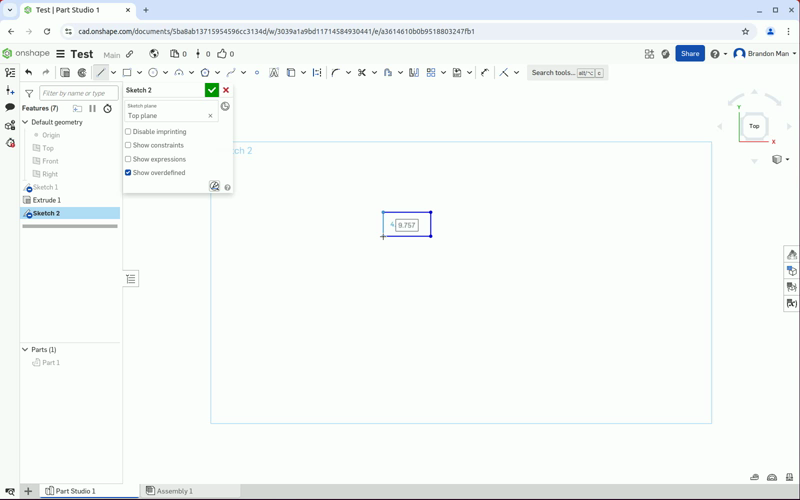
key_up(shift)
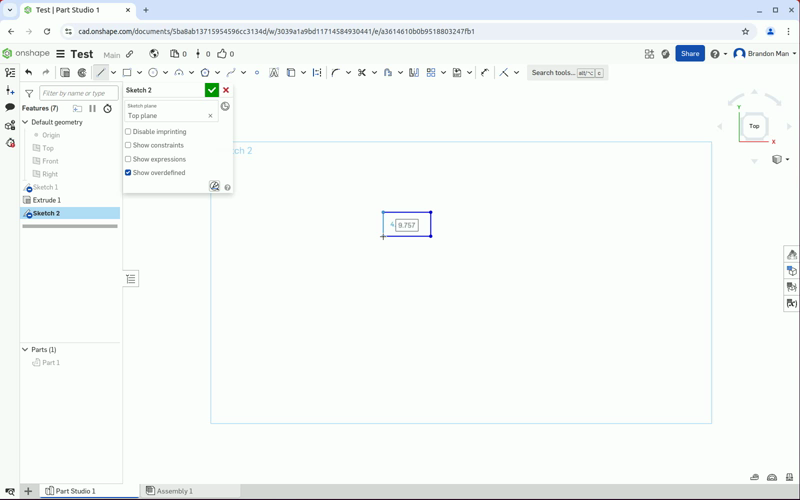
click(383, 236)
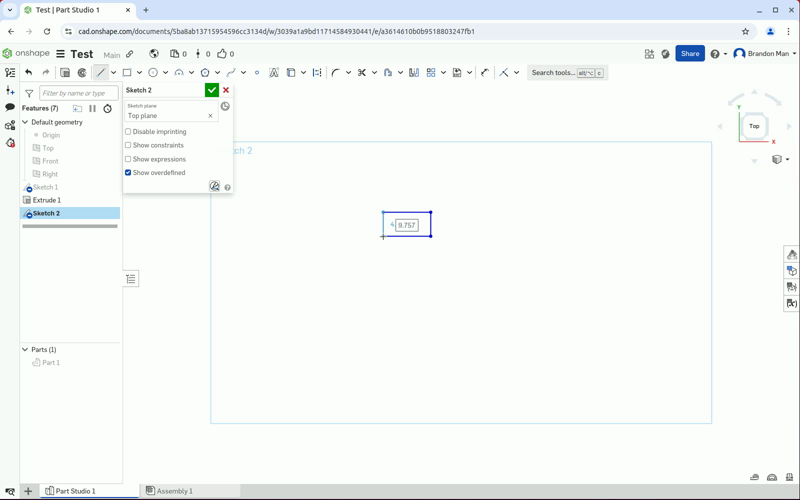
key(esc)
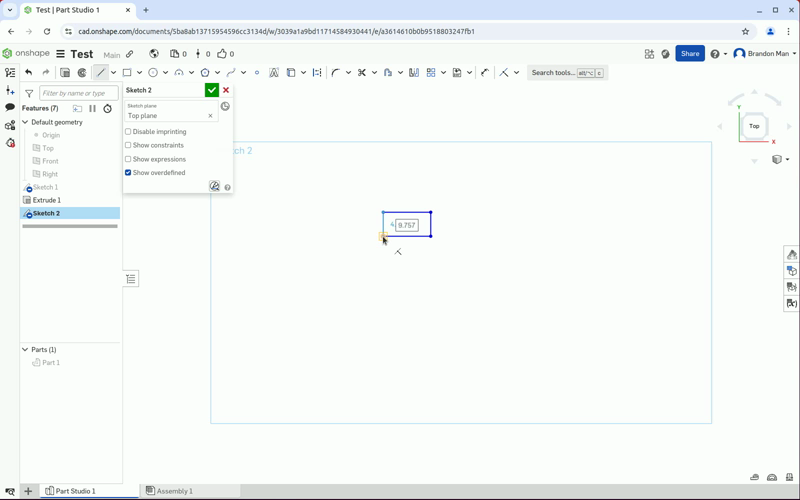
mouse_move(412, 216)
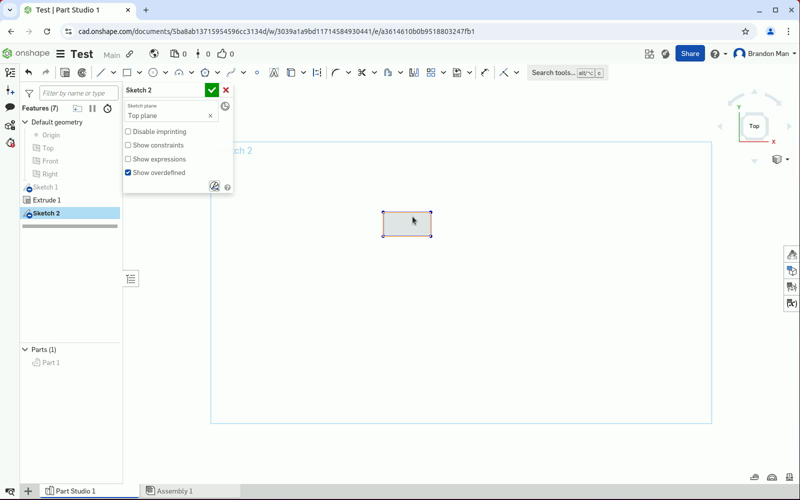
scroll(6)
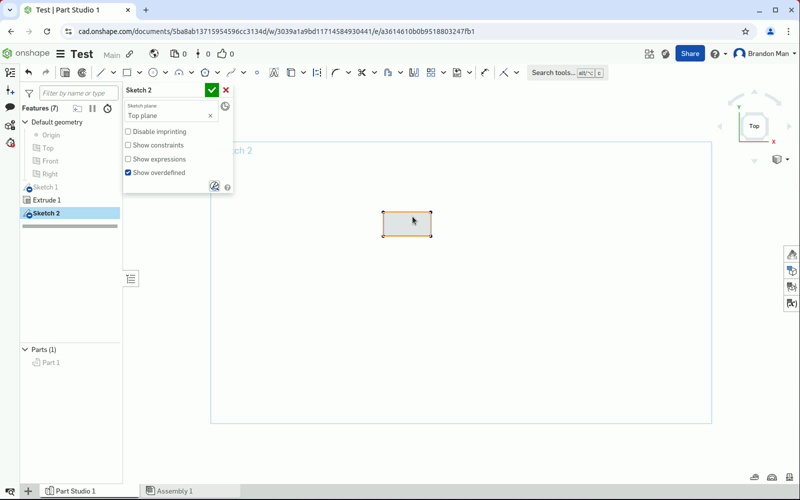
scroll(6)
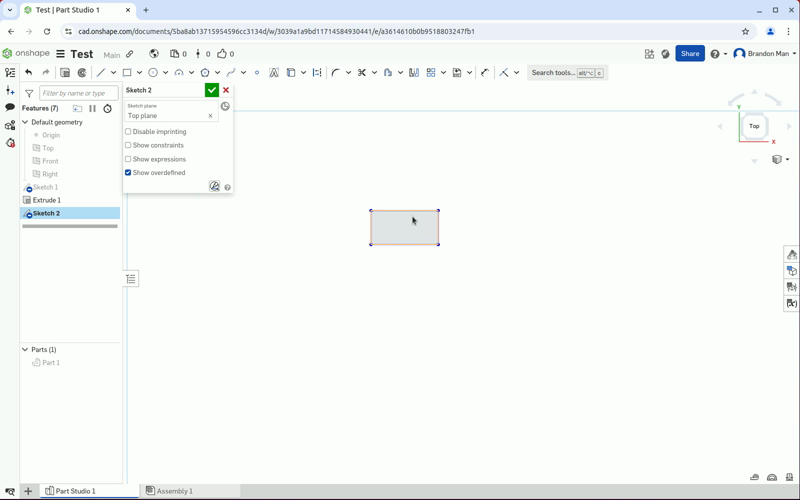
scroll(6)
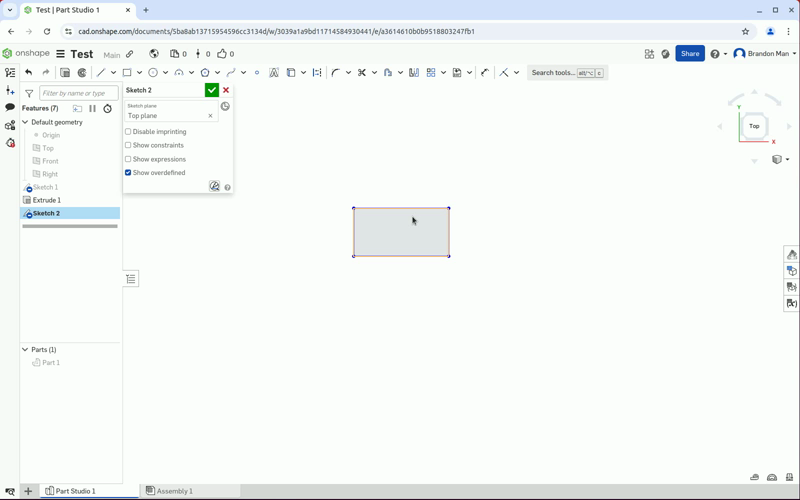
scroll(6)
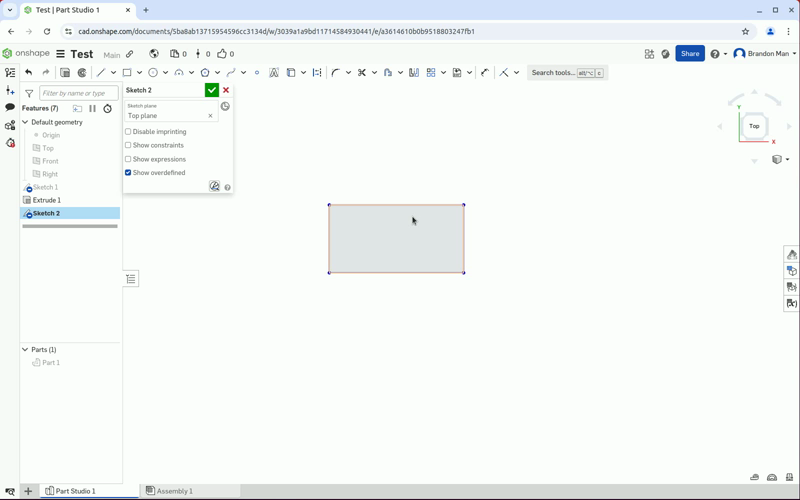
scroll(6)
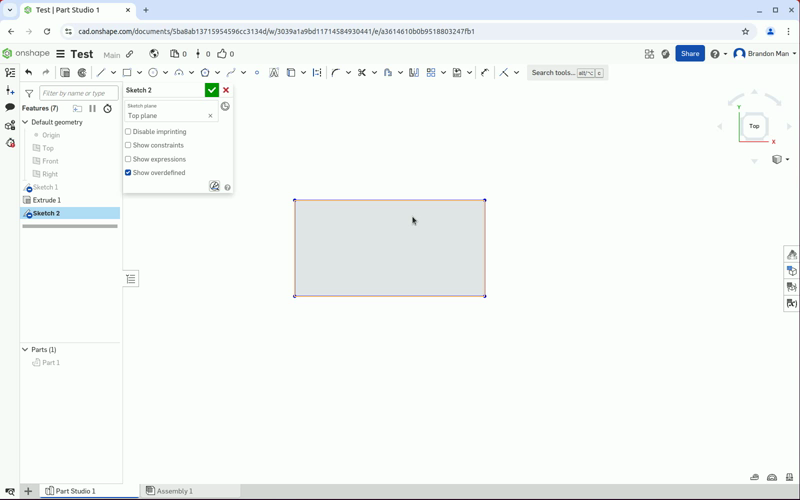
scroll(6)
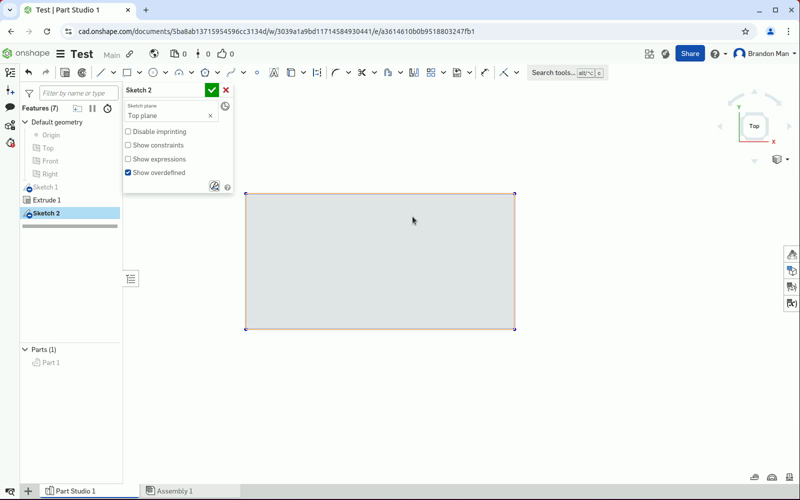
scroll(6)
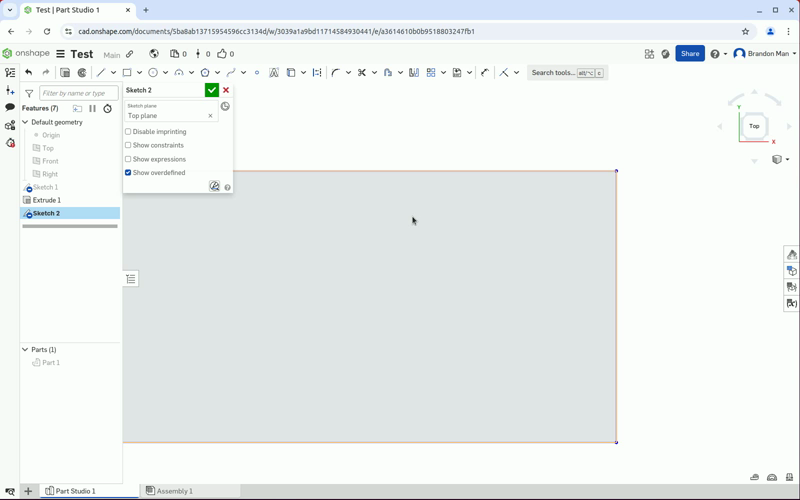
click(412, 216)
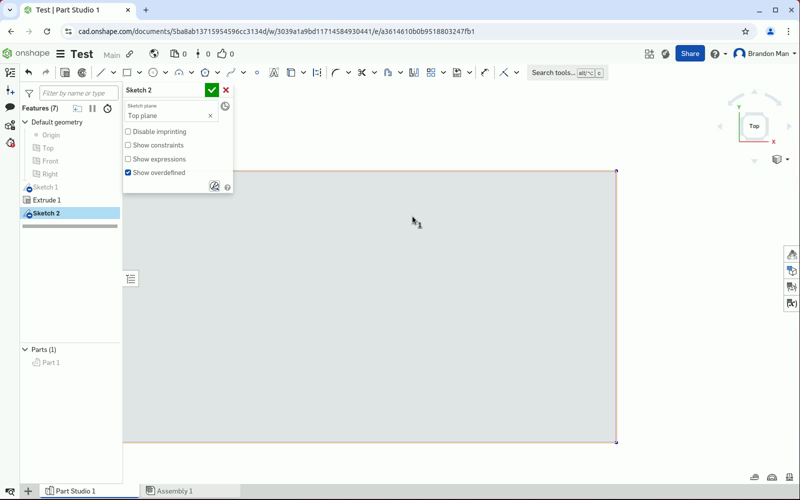
scroll(-6)
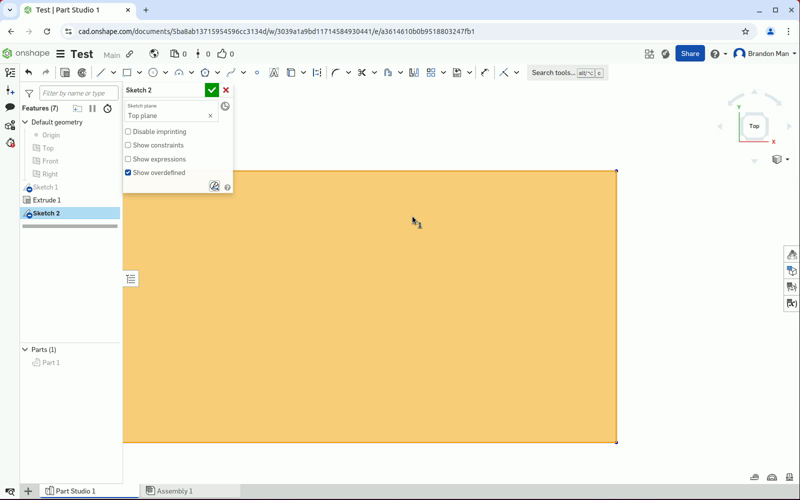
scroll(-6)
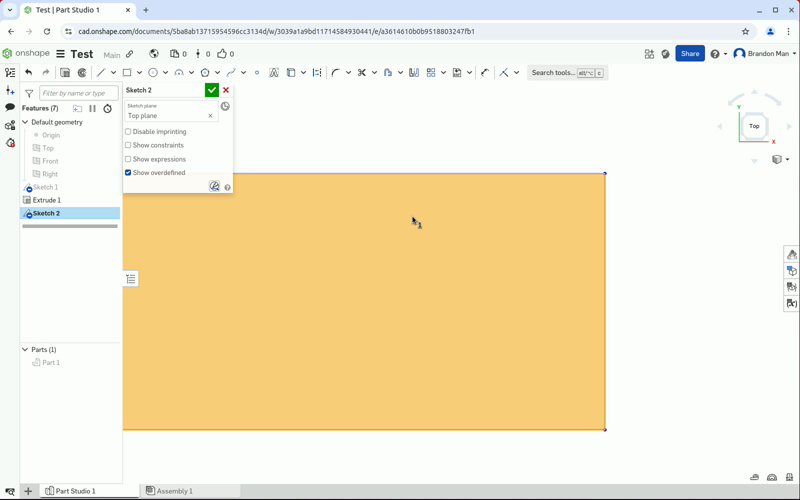
scroll(-6)
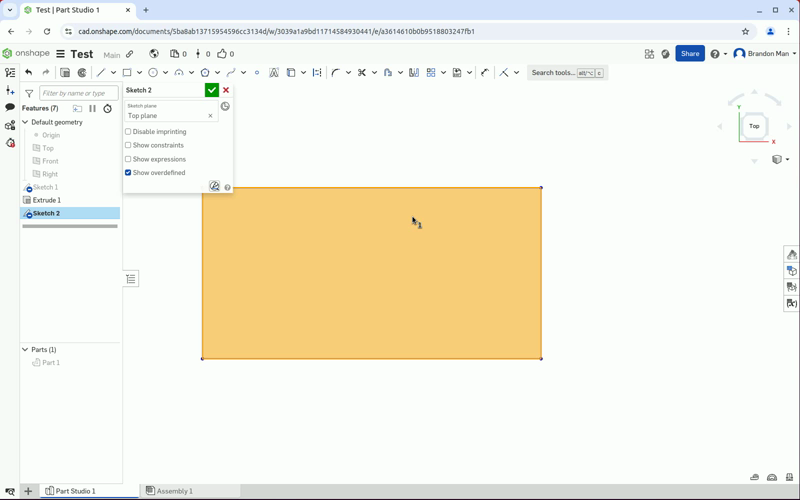
scroll(-6)
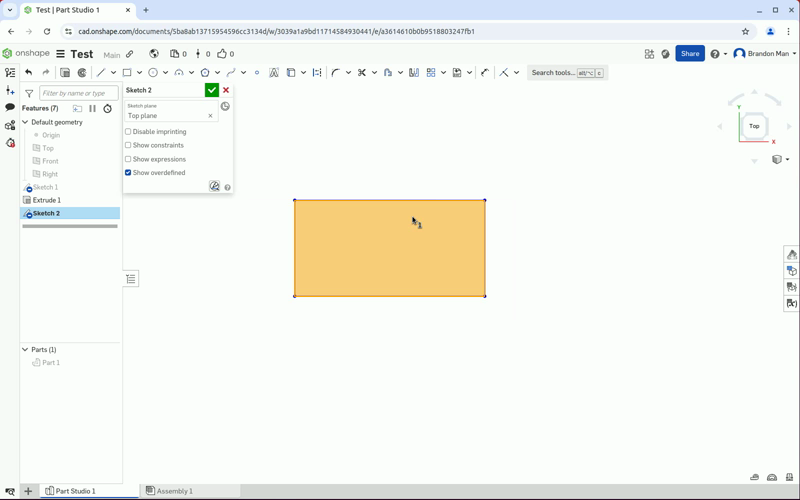
scroll(-6)
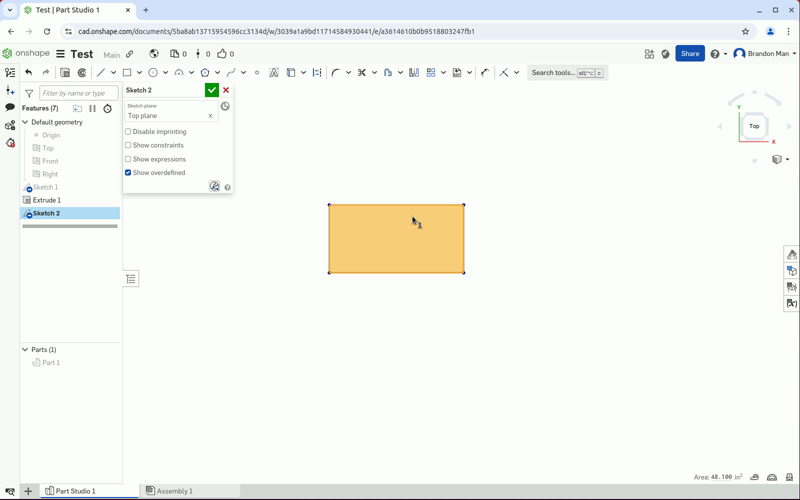
scroll(-6)
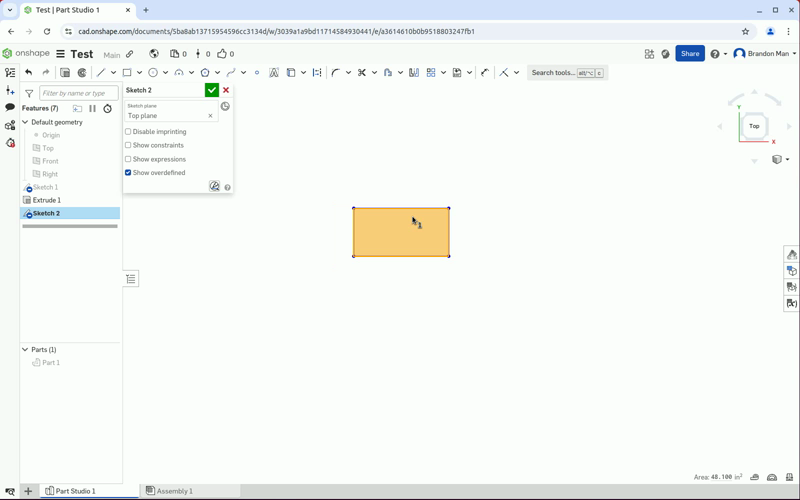
scroll(-6)
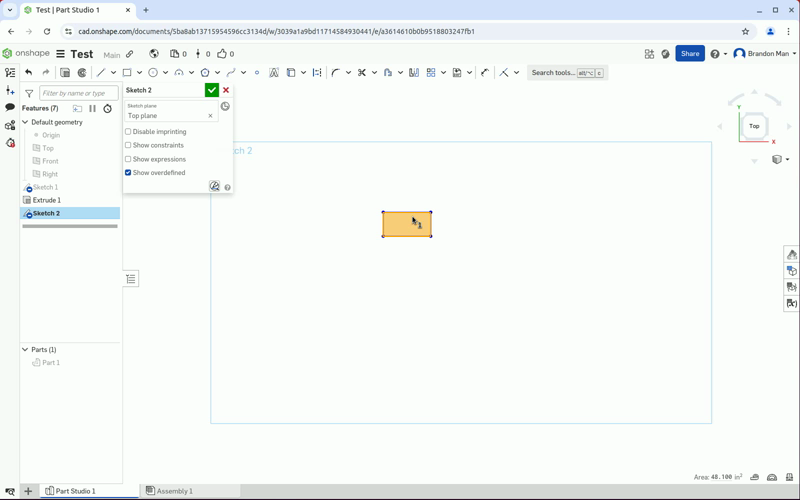
mouse_move(73, 352)
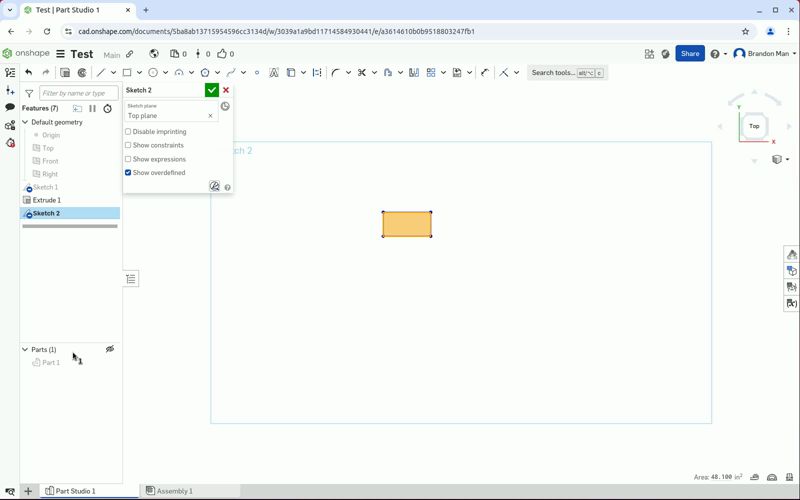
key(shift+y)
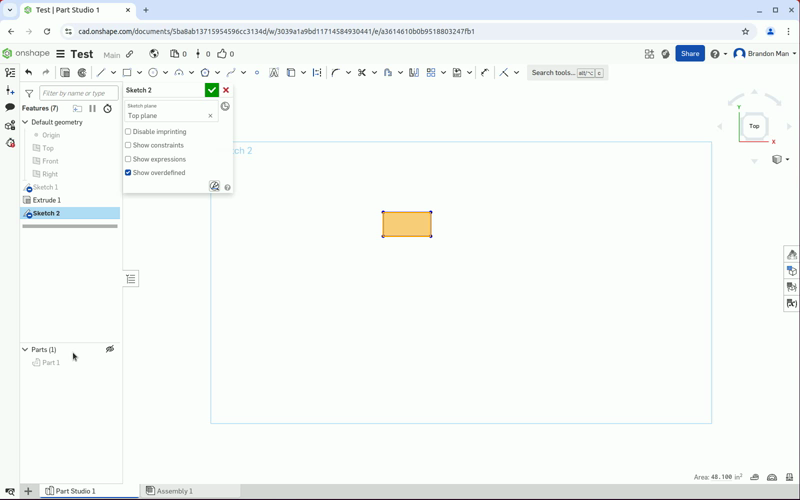
key(shift+e)
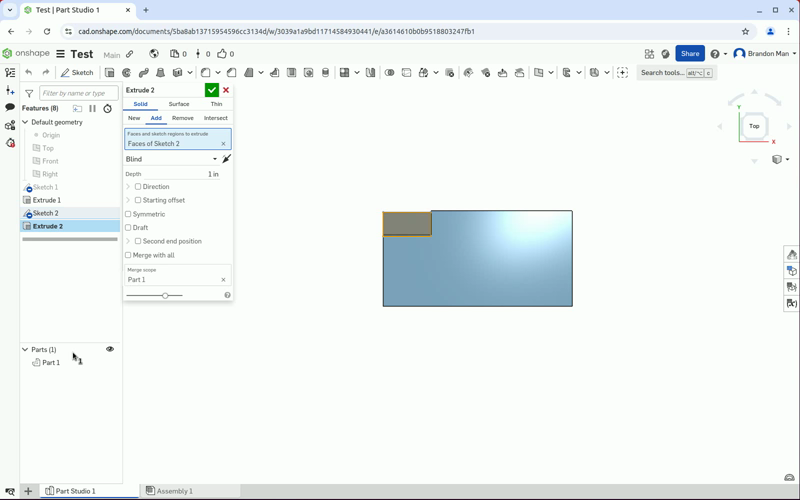
mouse_move(143, 106)
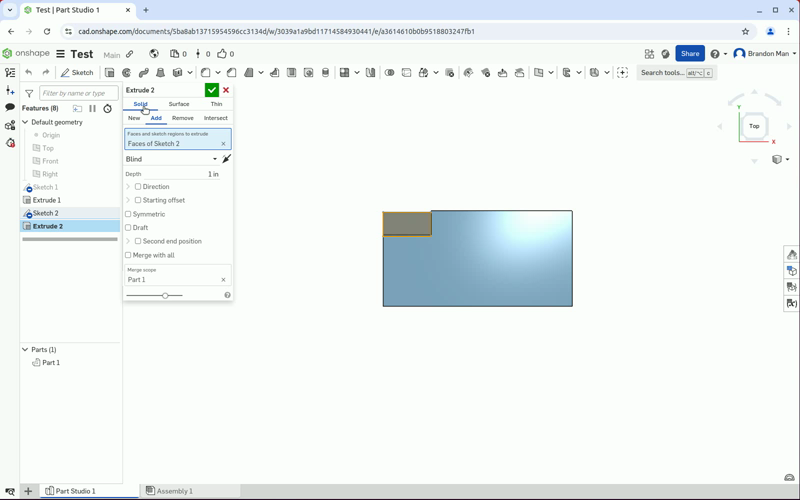
click(143, 106)
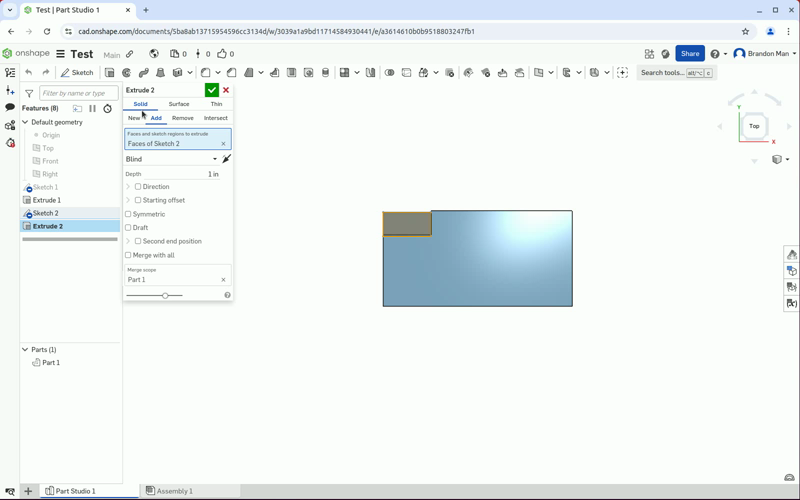
mouse_move(137, 120)
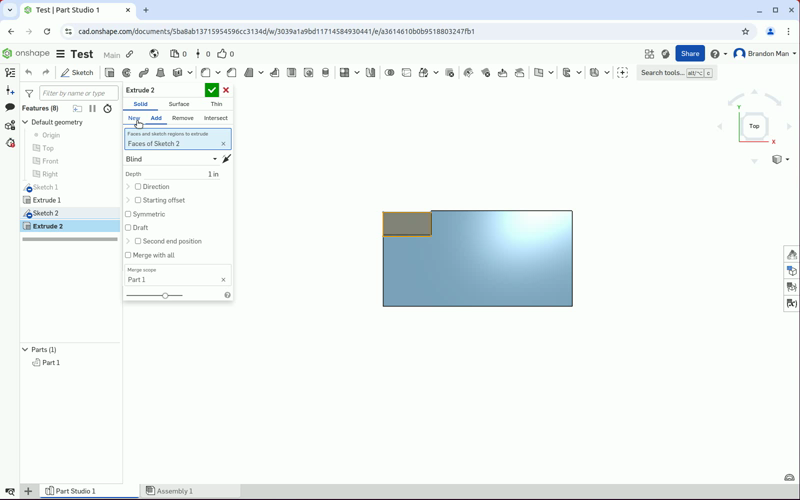
click(137, 120)
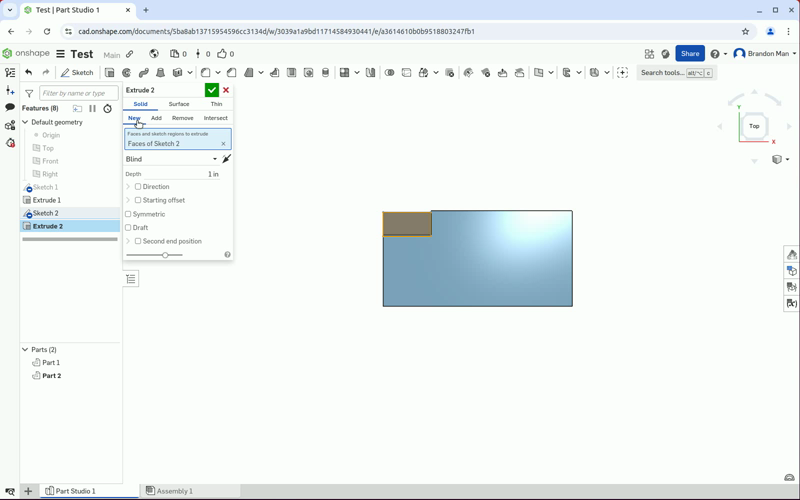
key(tab, 4)
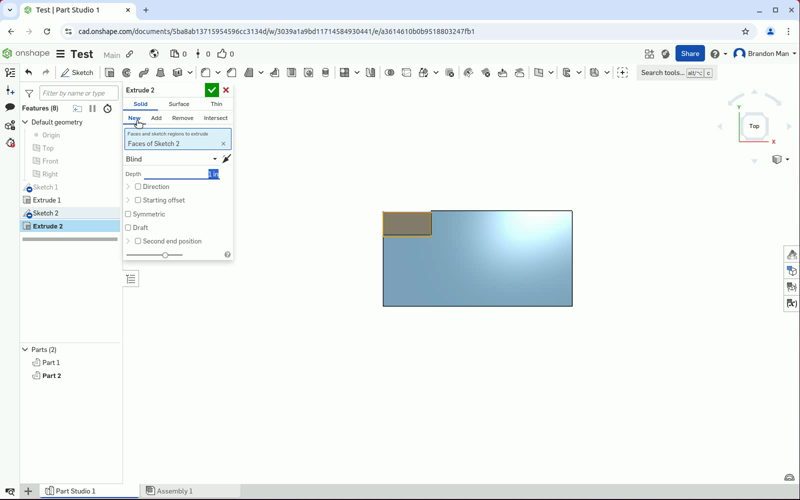
text(9.628)
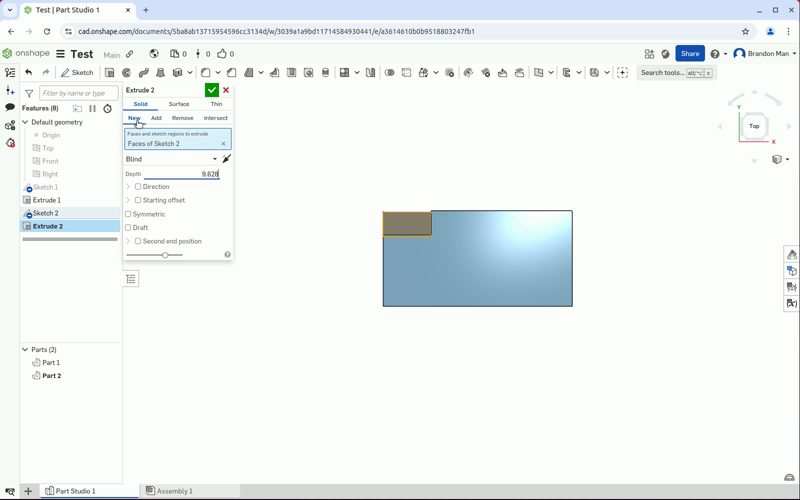
key(enter)
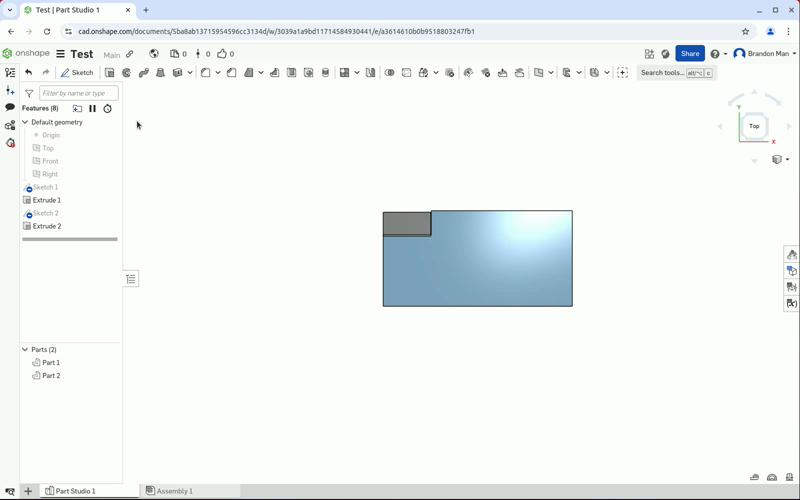
key(shift+h)
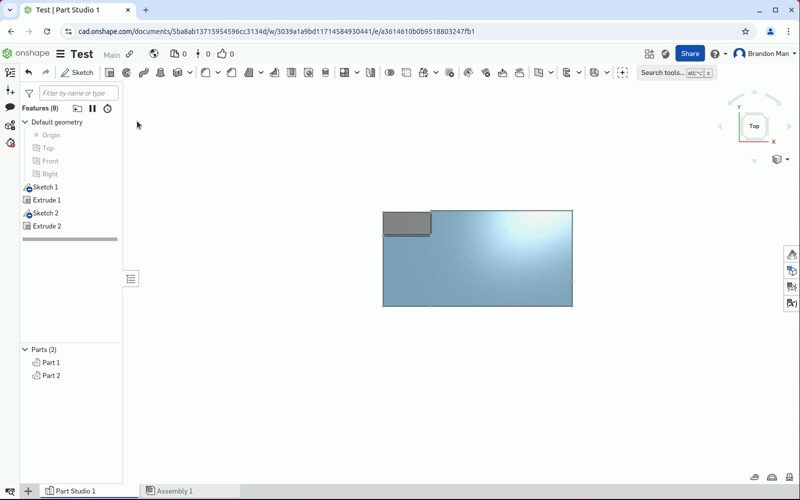
key(shift+h)
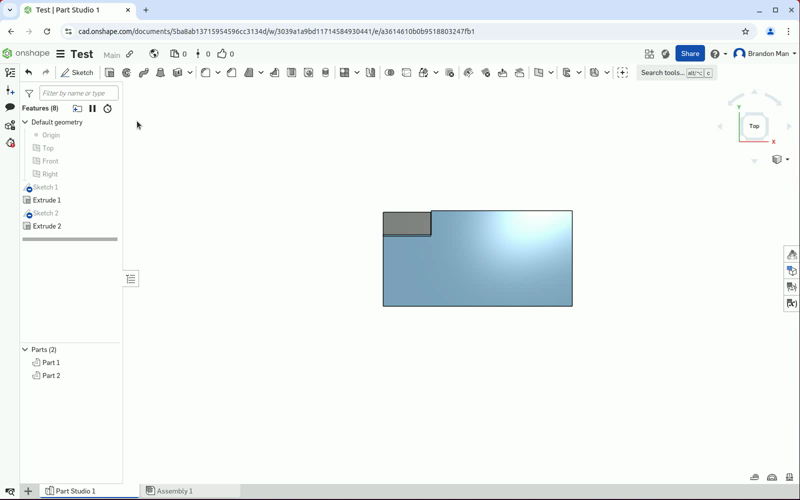
mouse_move(73, 189)
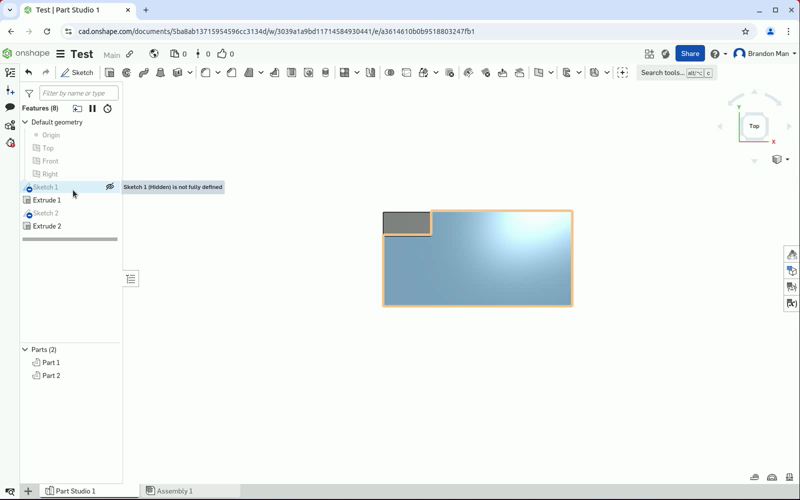
click(73, 189)
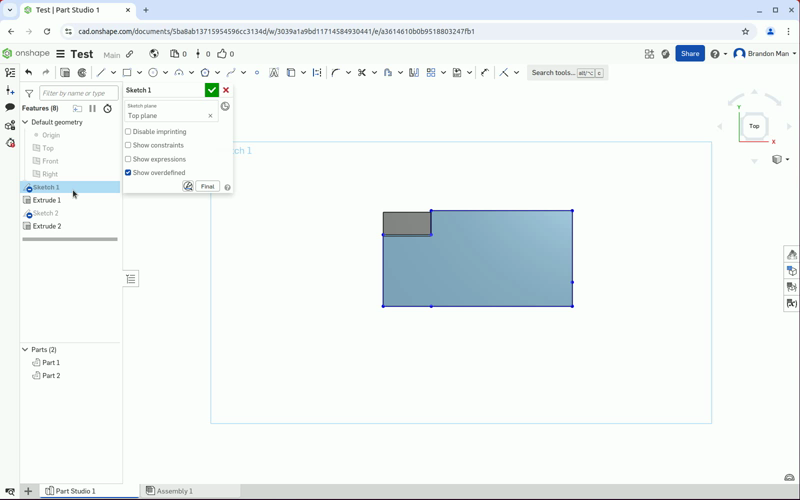
mouse_move(229, 92)
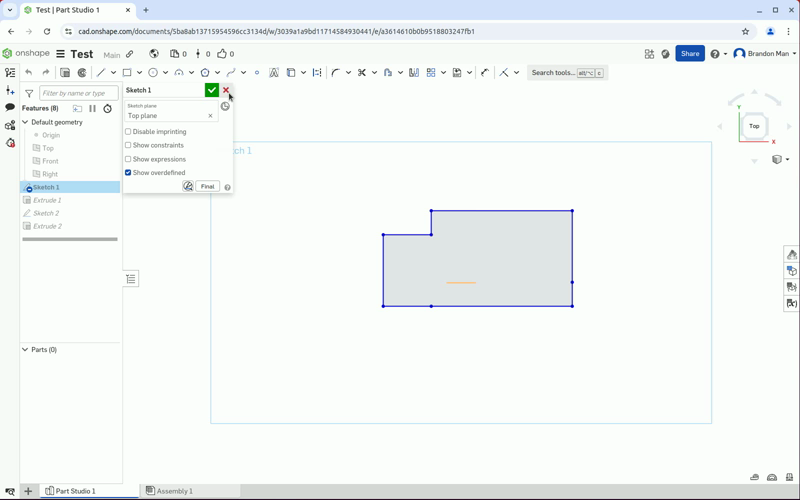
click(229, 92)
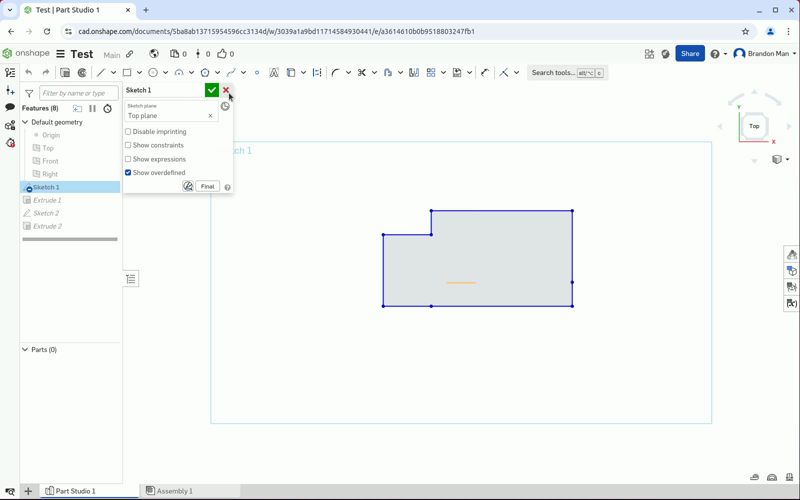
key(shift+s)
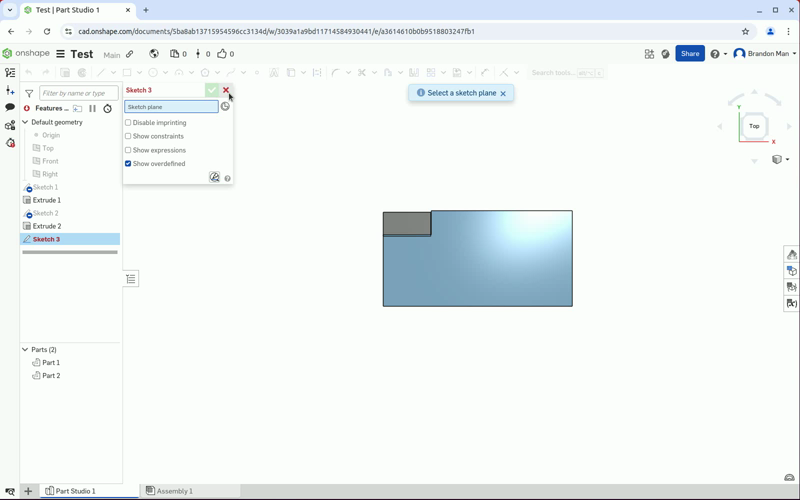
mouse_move(73, 150)
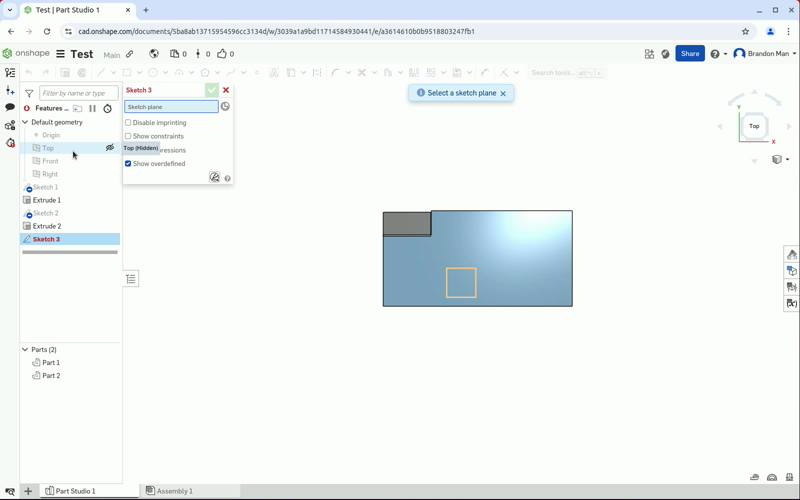
click(73, 150)
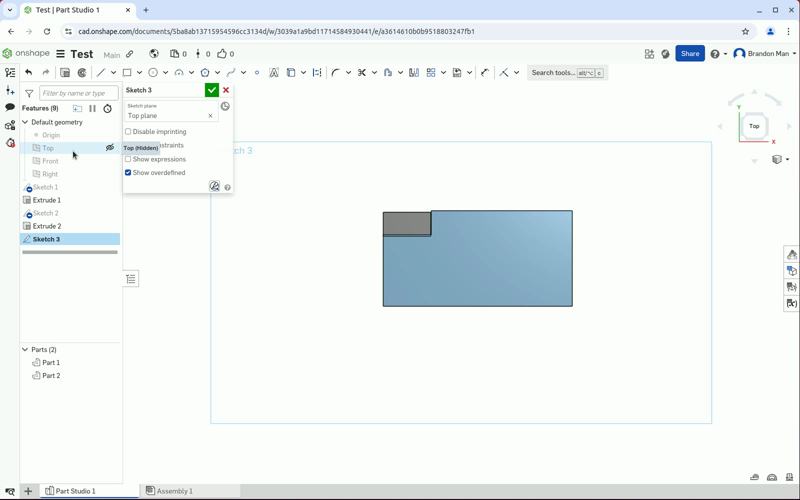
mouse_move(73, 352)
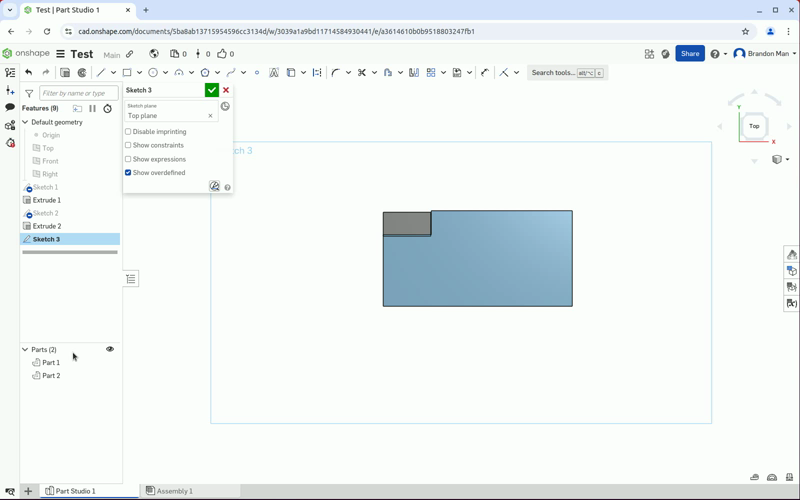
key(y)
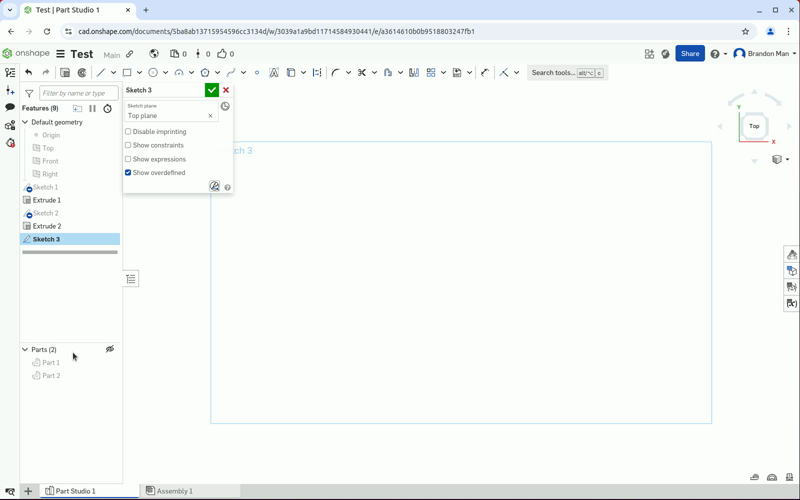
key(l)
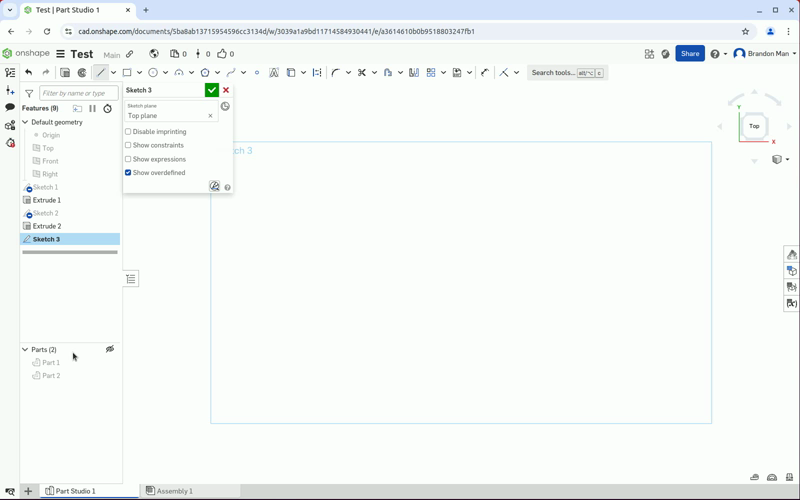
key_down(shift)
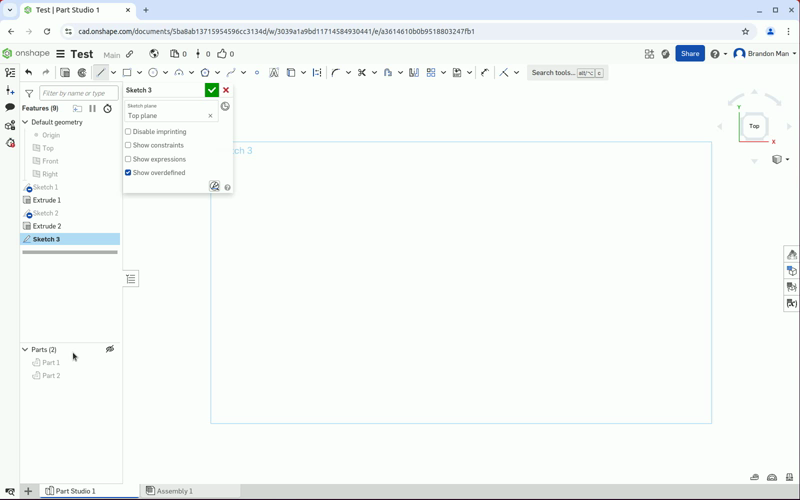
mouse_move(383, 236)
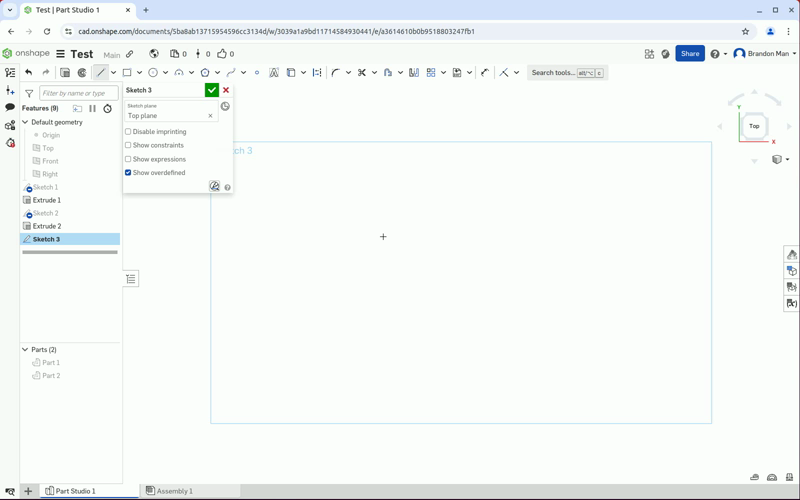
click(383, 236)
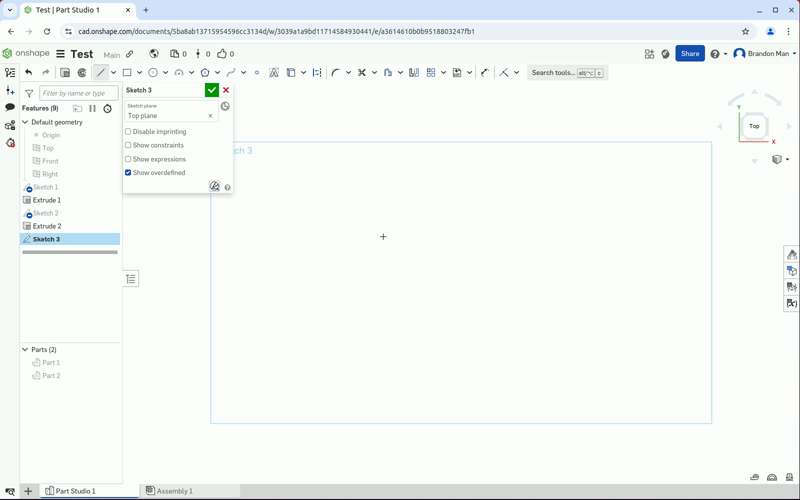
key_up(shift)
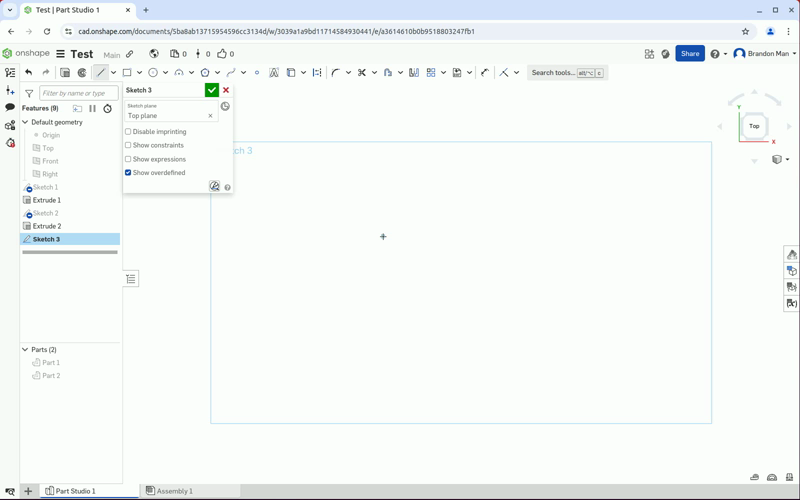
key_down(shift)
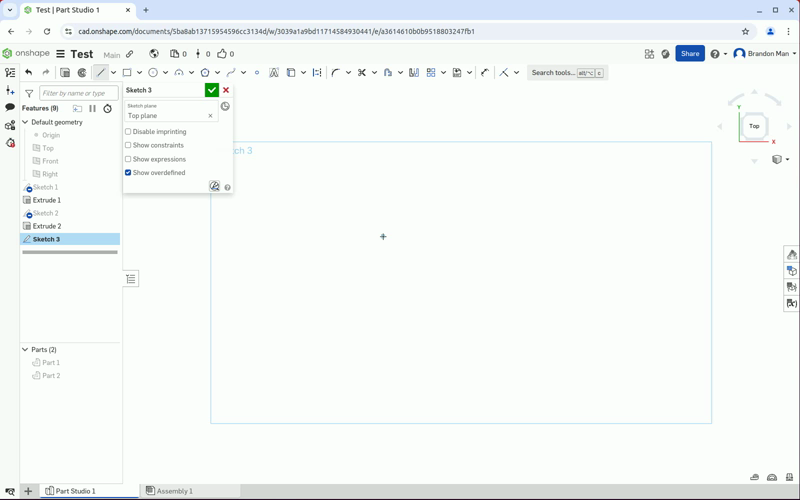
mouse_move(413, 236)
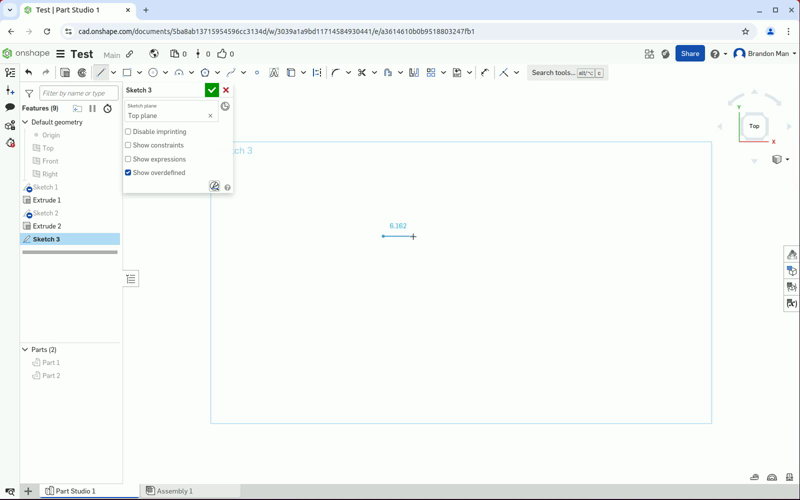
mouse_move(430, 236)
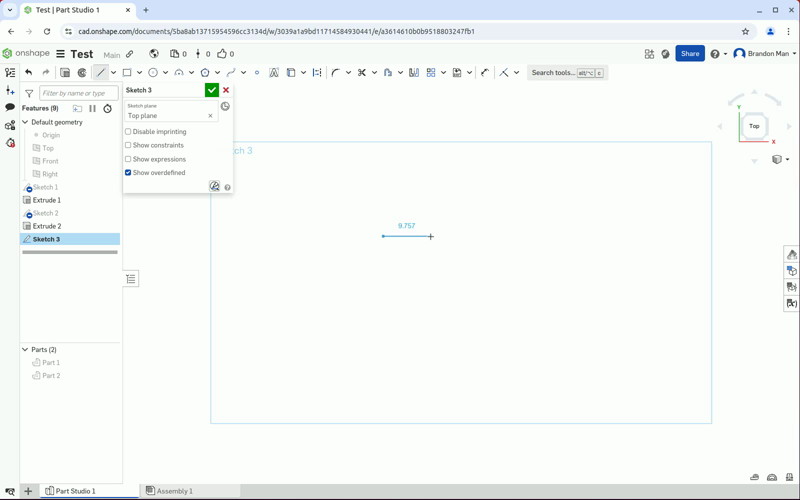
click(430, 236)
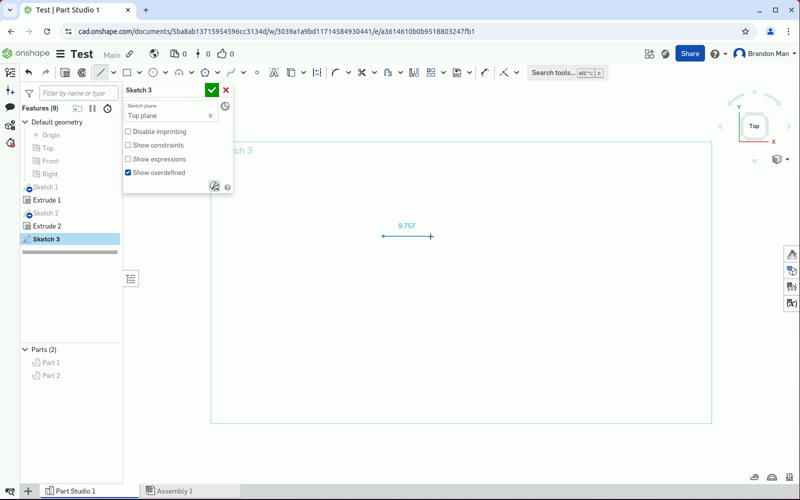
key_up(shift)
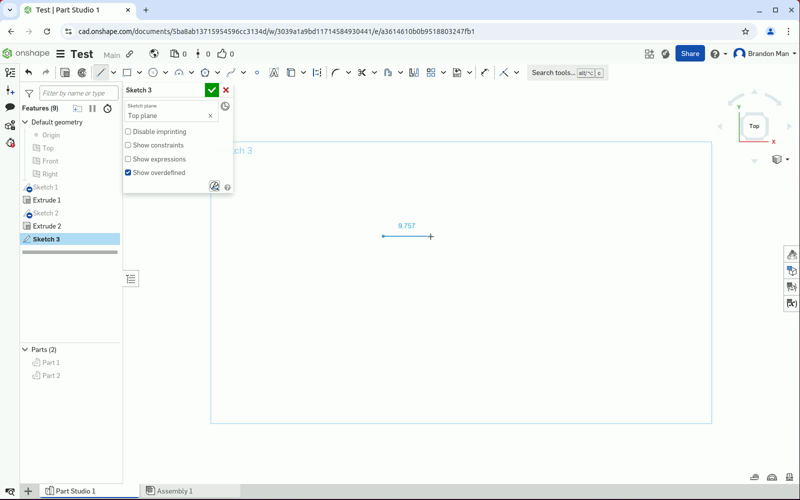
key_down(shift)
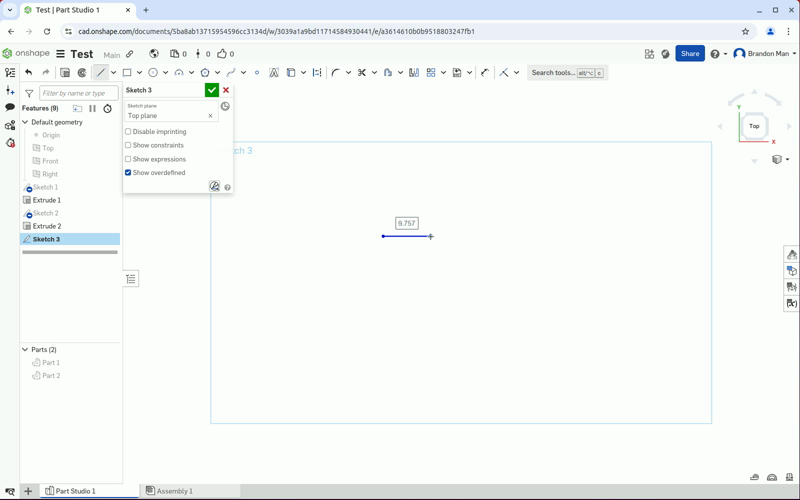
mouse_move(460, 236)
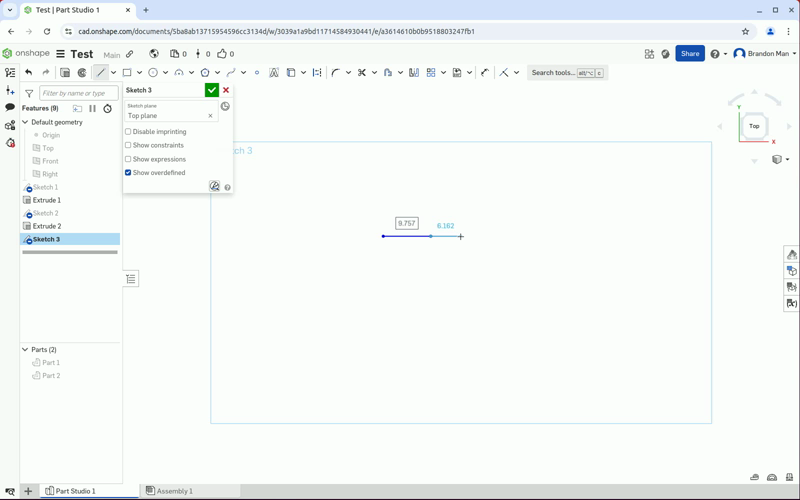
mouse_move(430, 212)
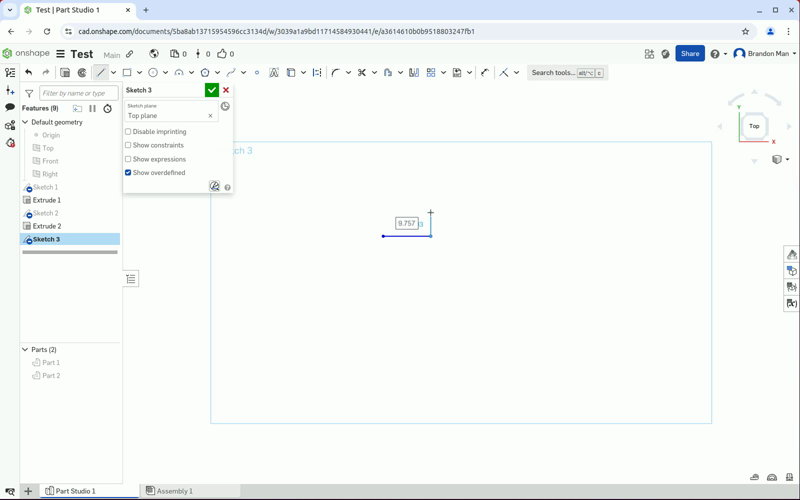
click(430, 212)
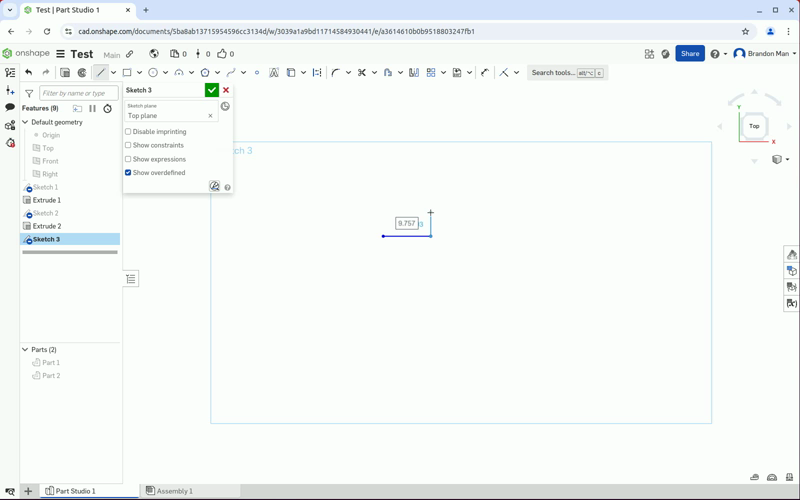
key_up(shift)
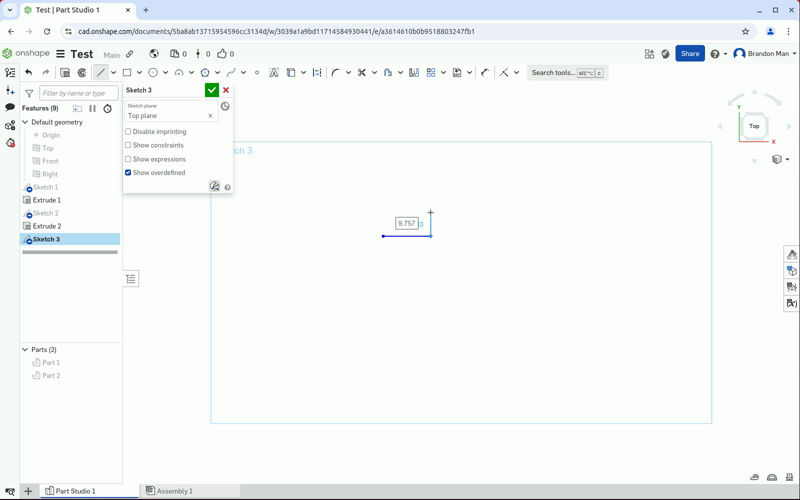
key_down(shift)
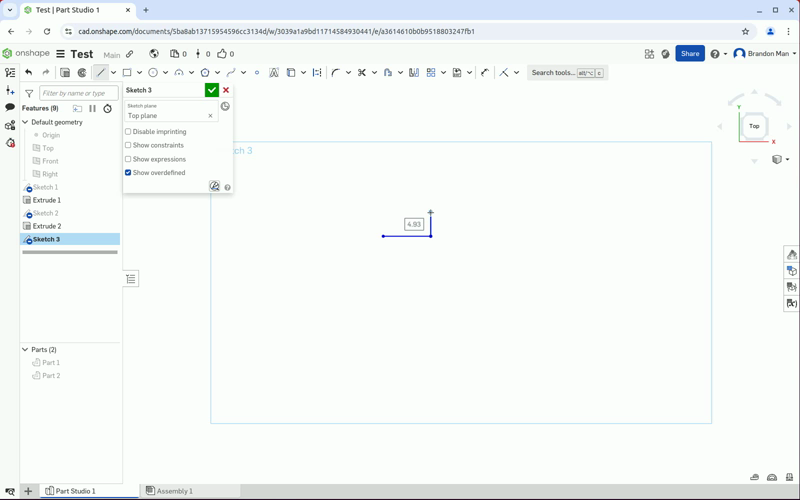
mouse_move(460, 212)
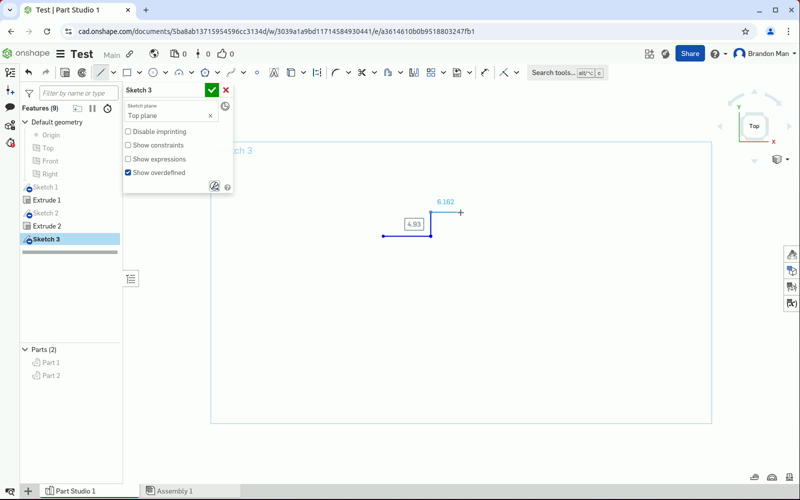
mouse_move(383, 212)
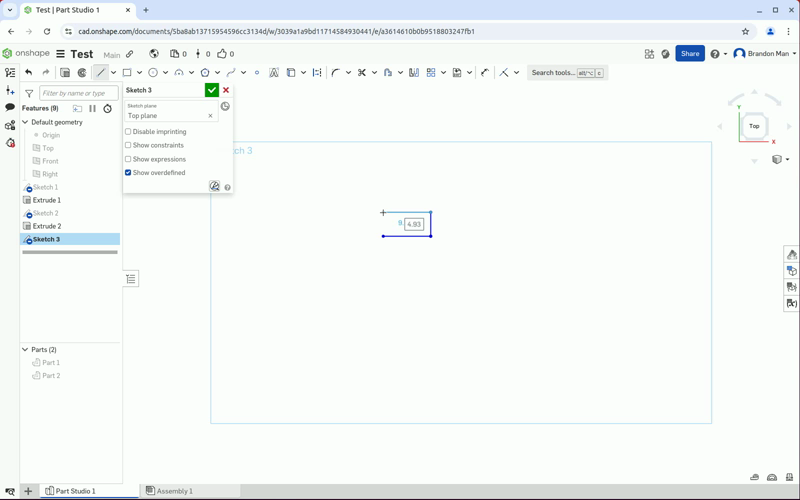
click(383, 212)
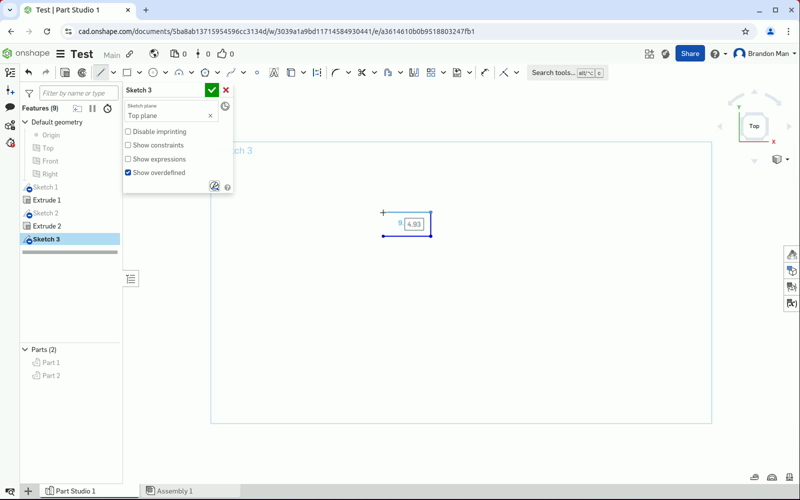
key_up(shift)
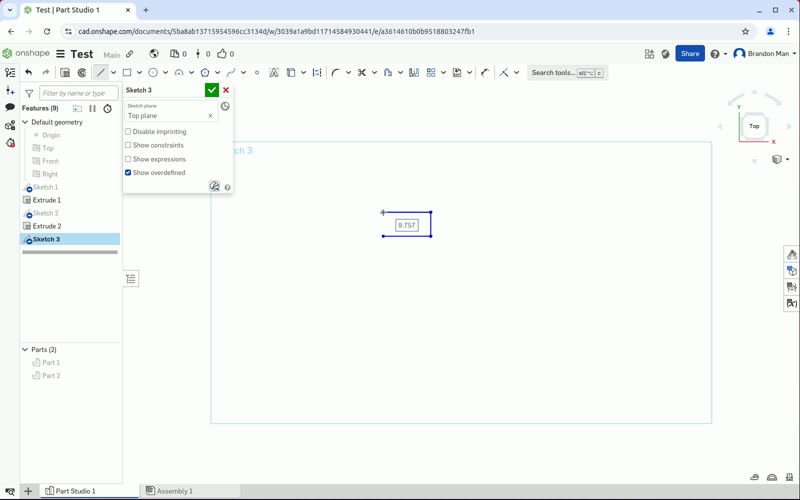
mouse_move(413, 212)
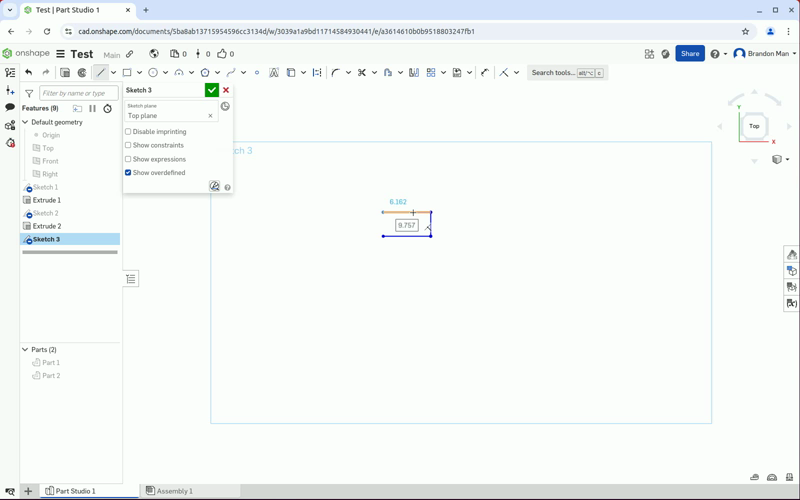
key_down(shift)
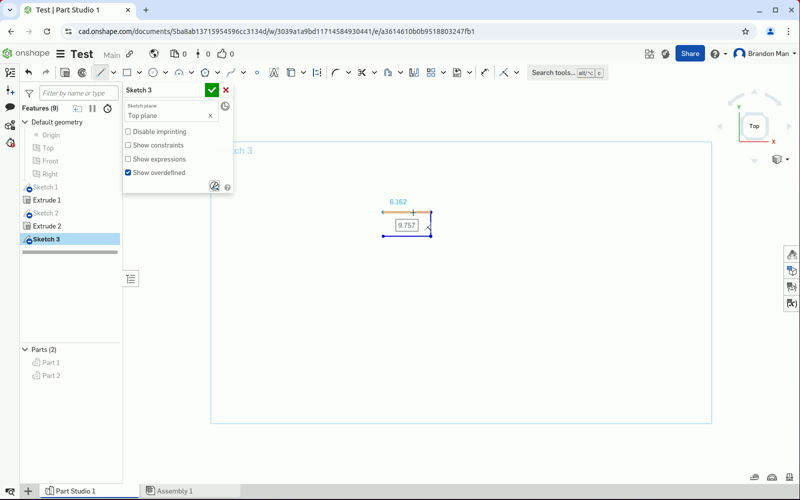
mouse_move(383, 236)
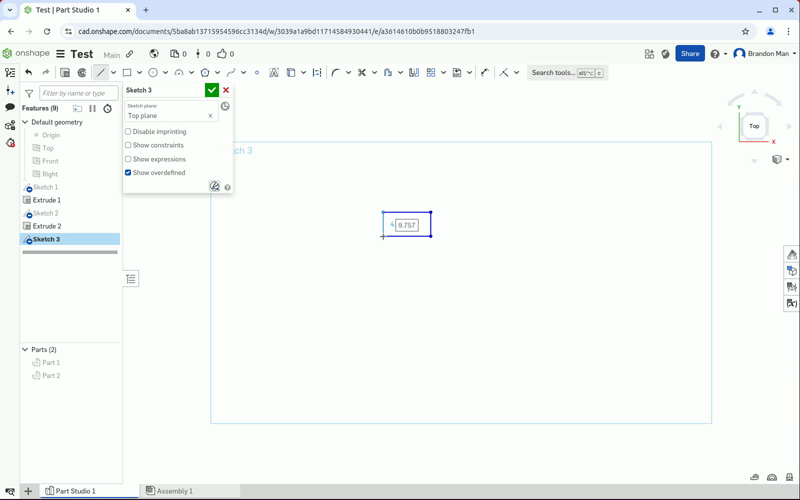
key_up(shift)
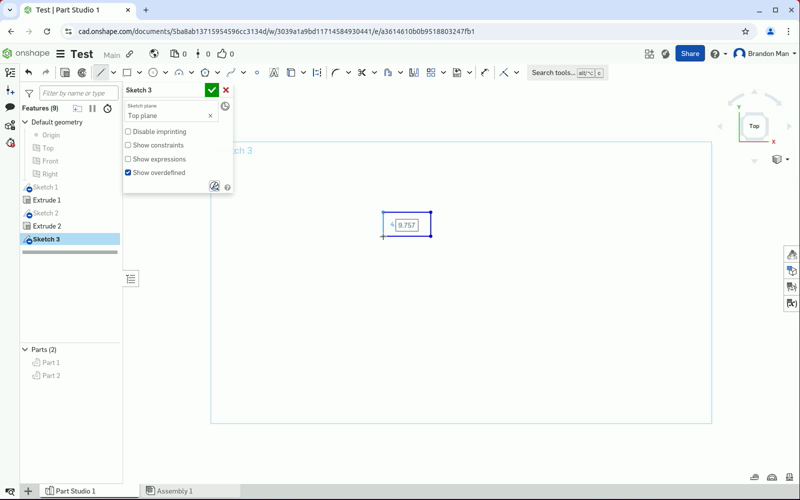
click(383, 236)
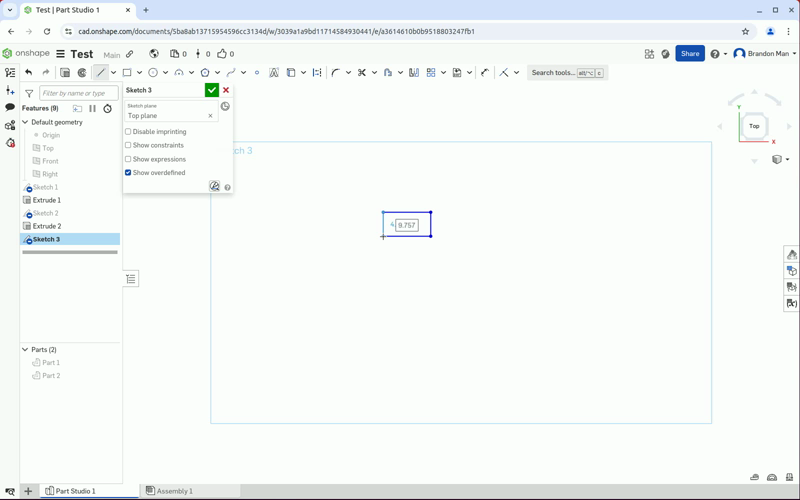
key(esc)
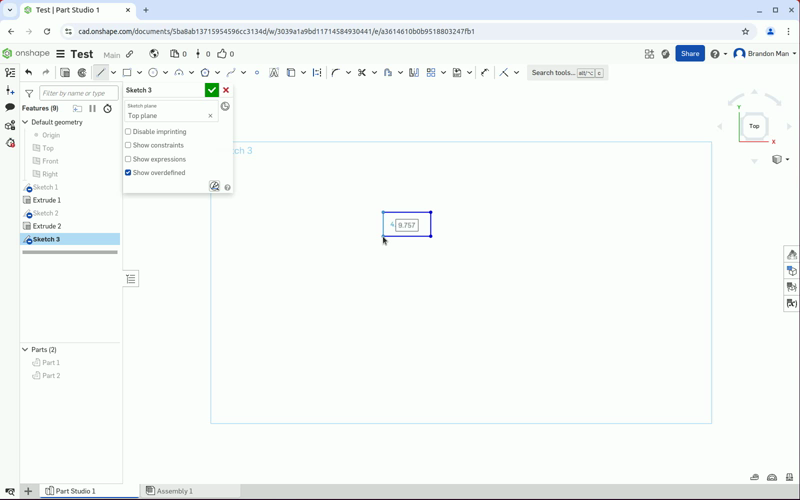
mouse_move(404, 218)
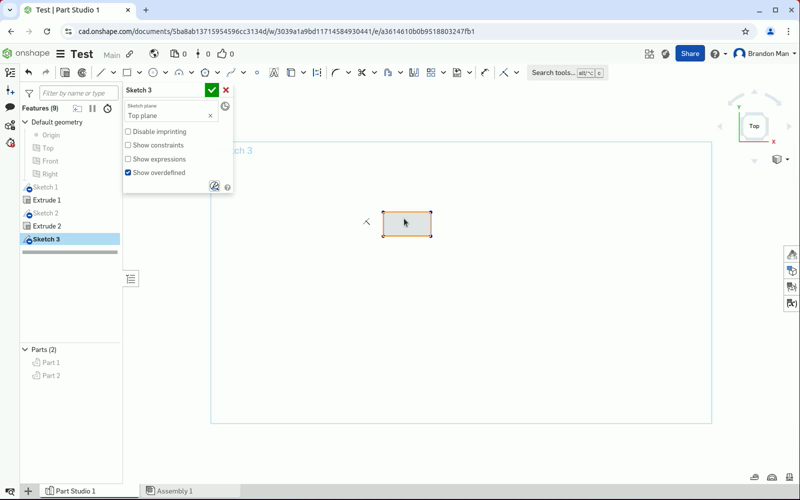
scroll(6)
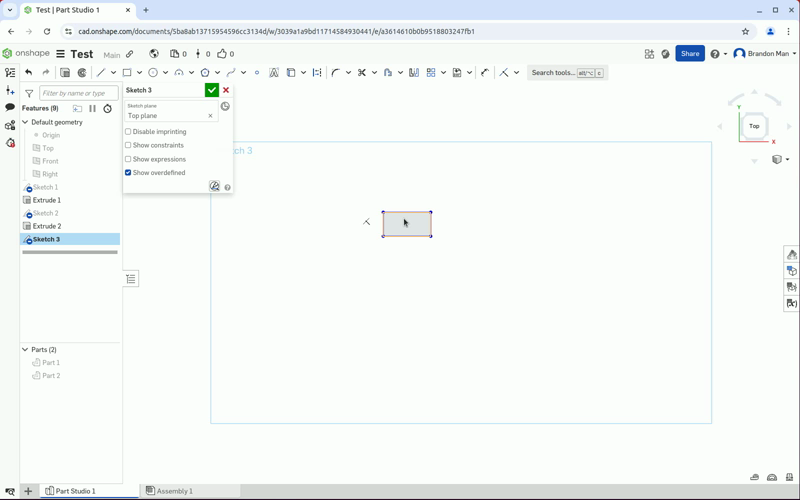
scroll(6)
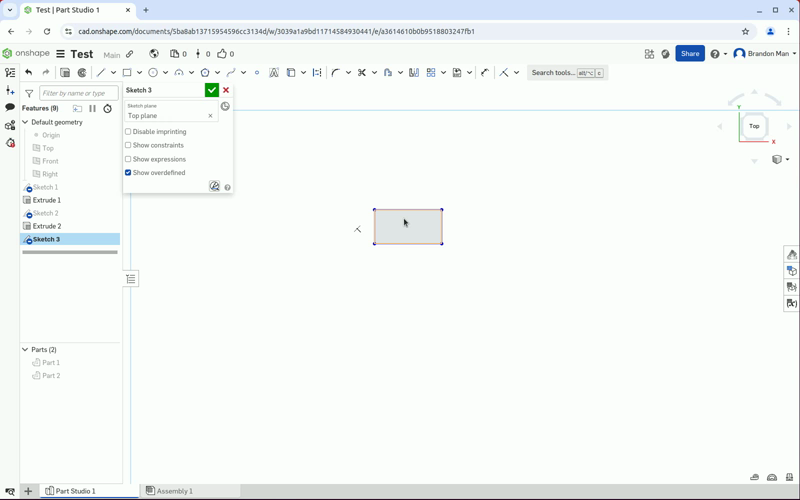
scroll(6)
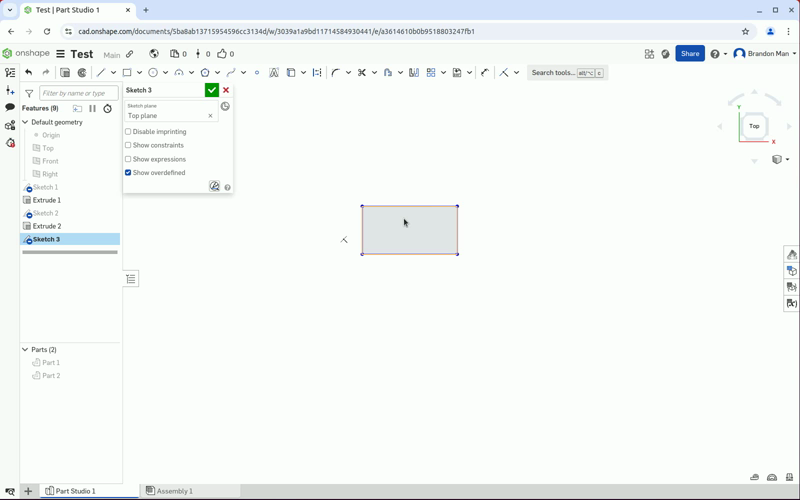
scroll(6)
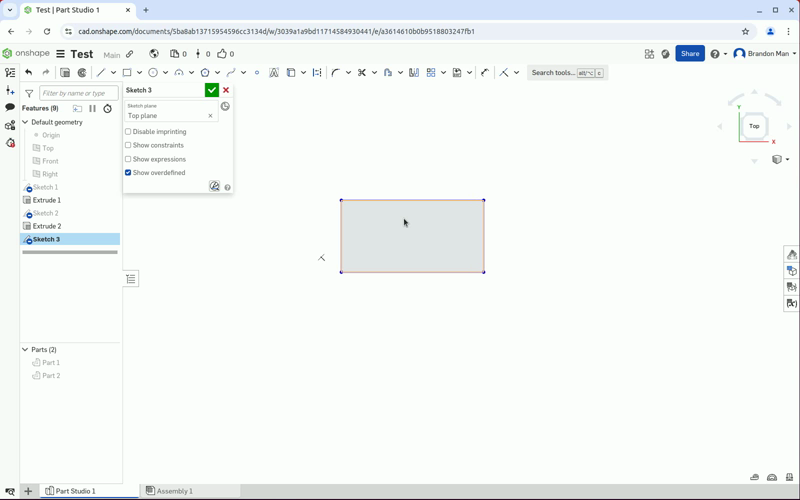
scroll(6)
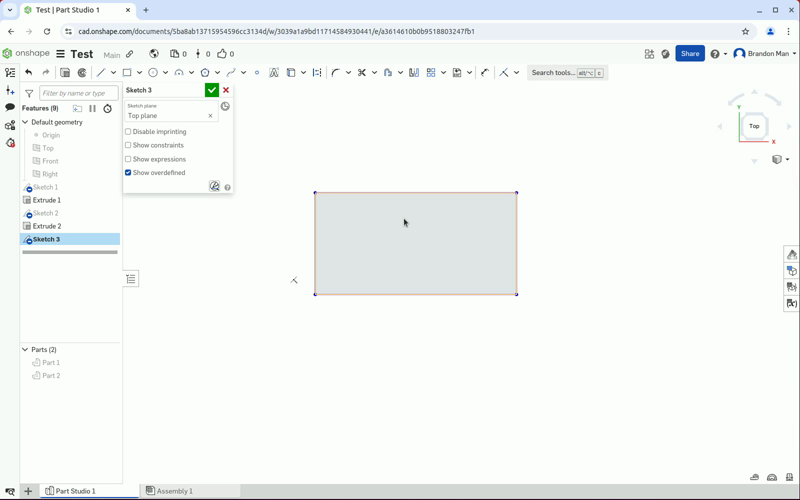
scroll(6)
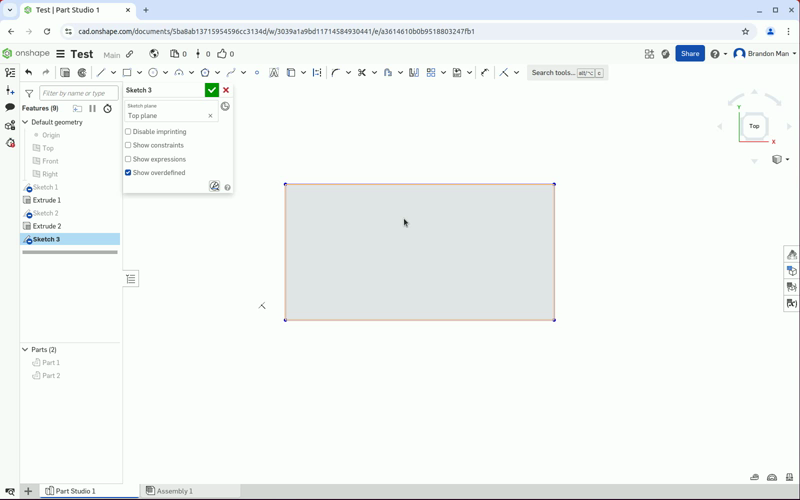
scroll(6)
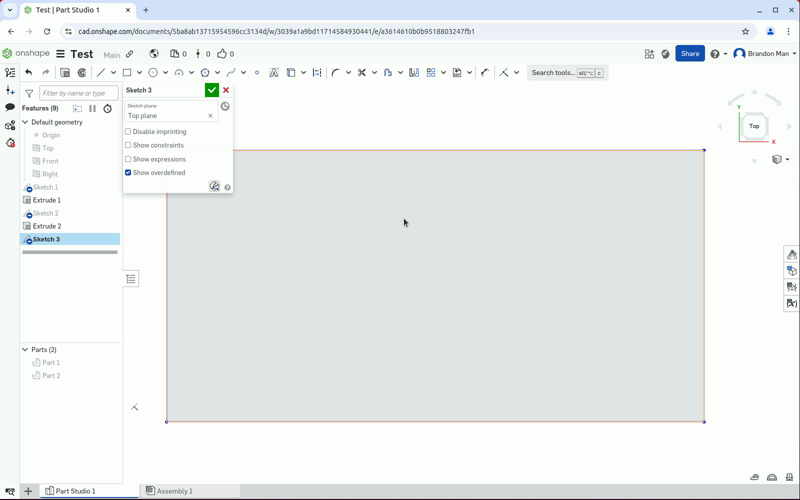
click(404, 218)
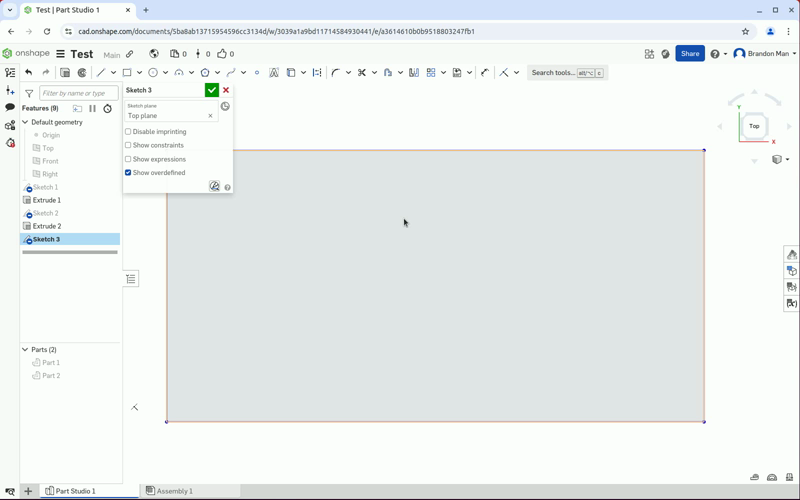
scroll(-6)
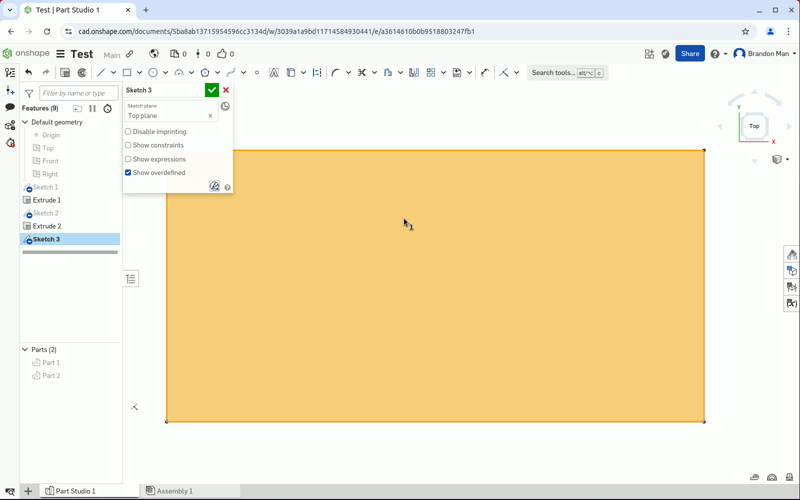
scroll(-6)
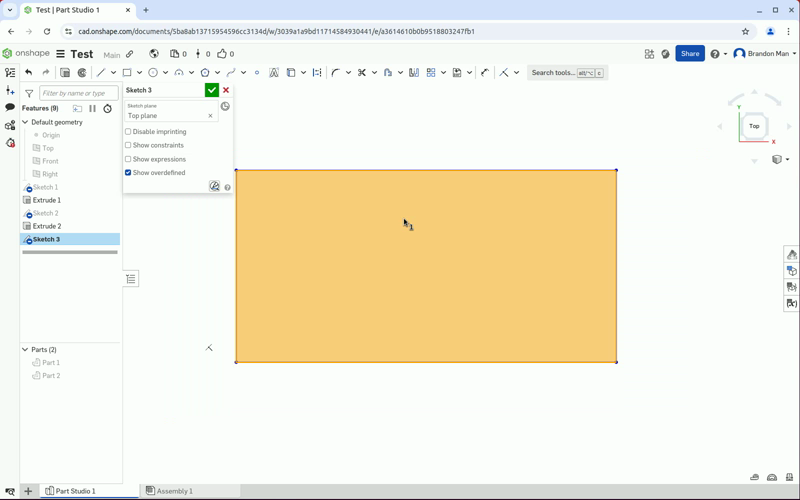
scroll(-6)
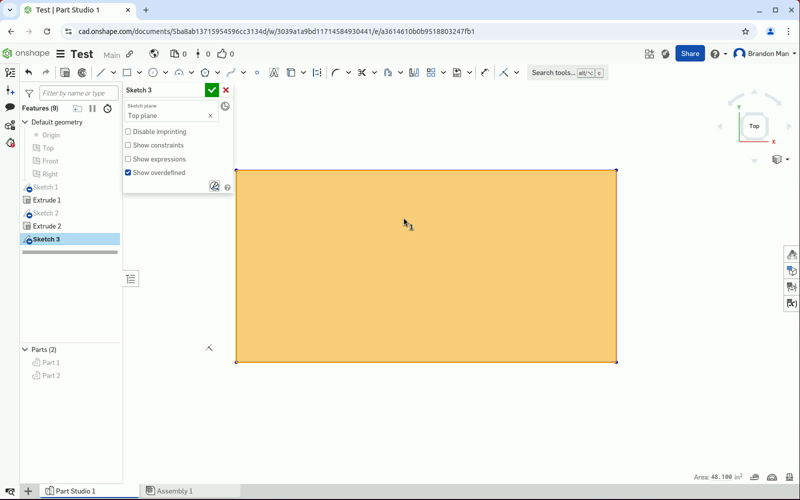
scroll(-6)
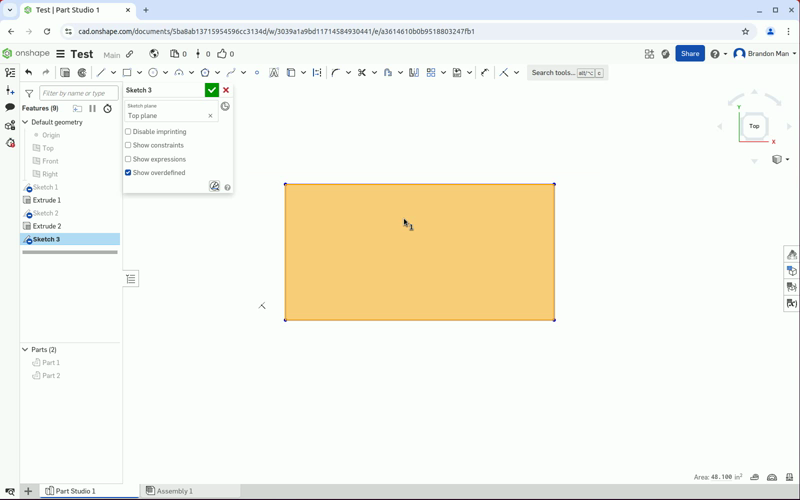
scroll(-6)
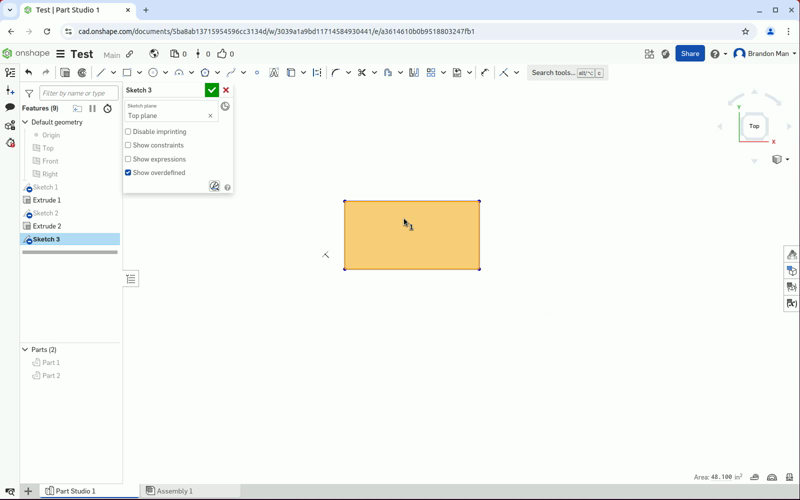
scroll(-6)
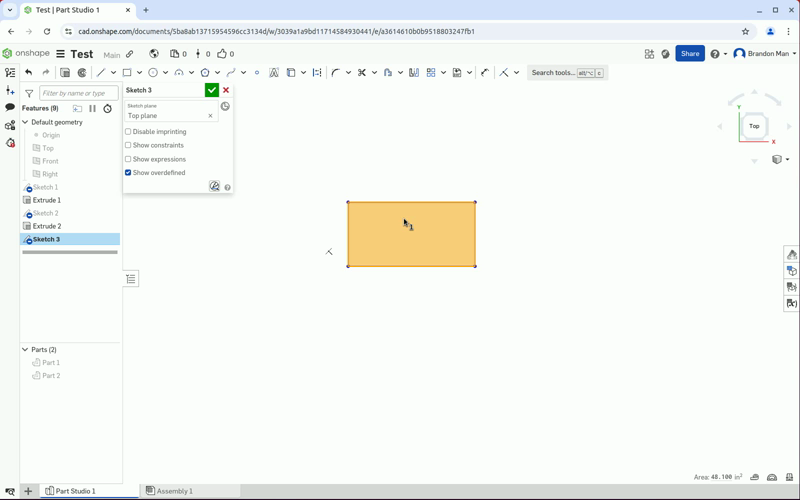
scroll(-6)
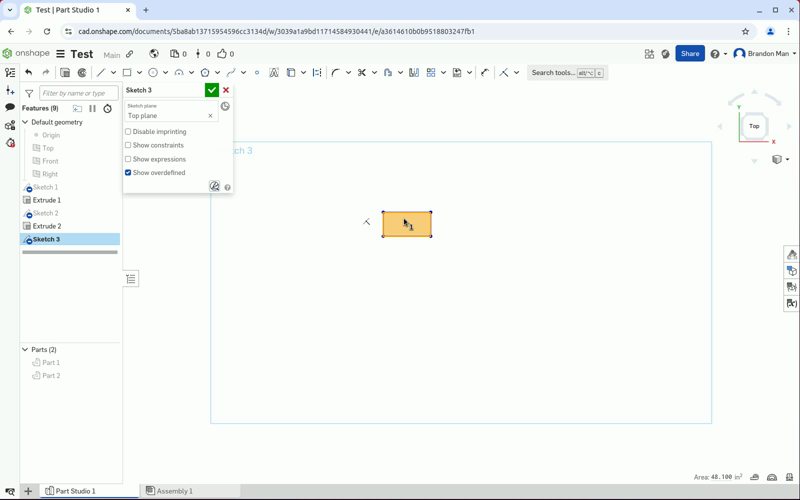
mouse_move(73, 352)
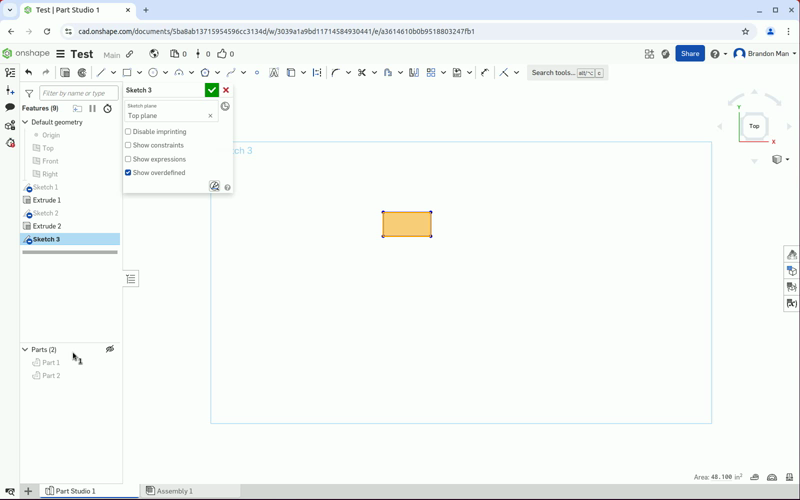
key(shift+y)
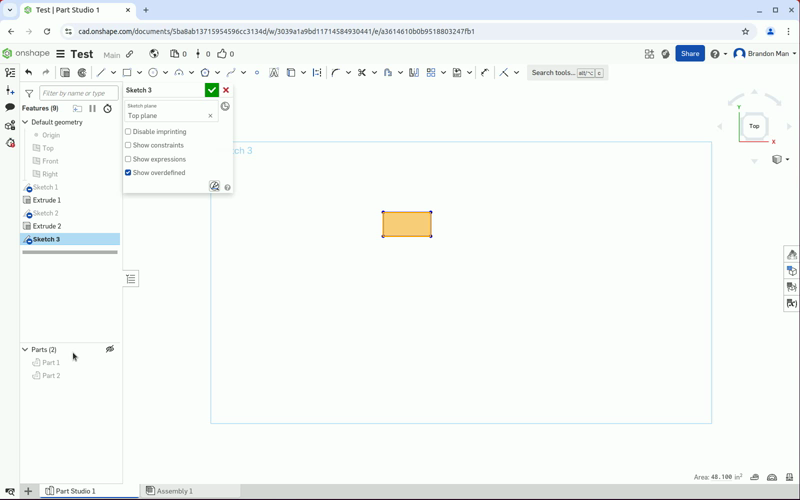
key(shift+e)
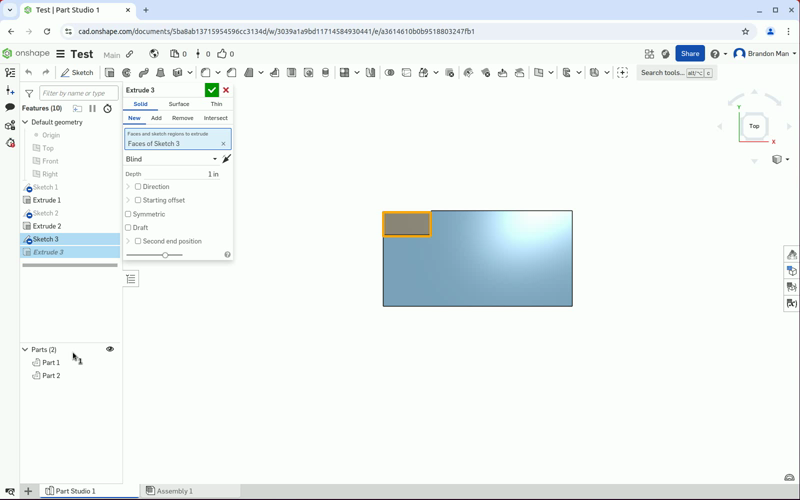
mouse_move(143, 106)
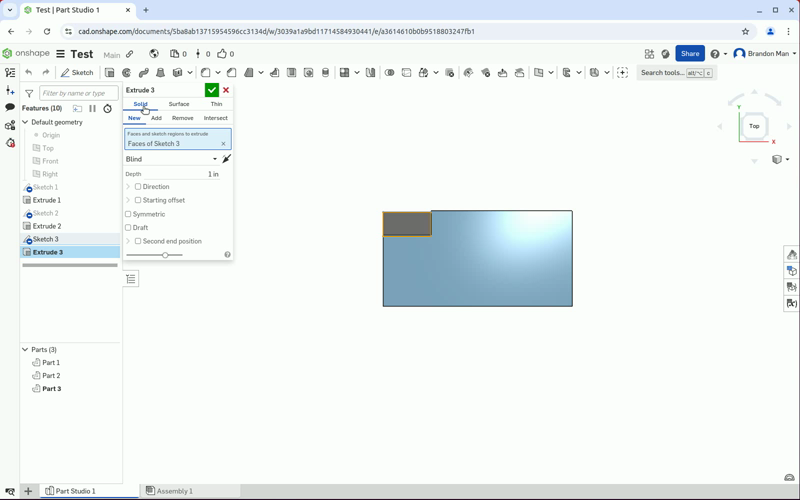
click(143, 106)
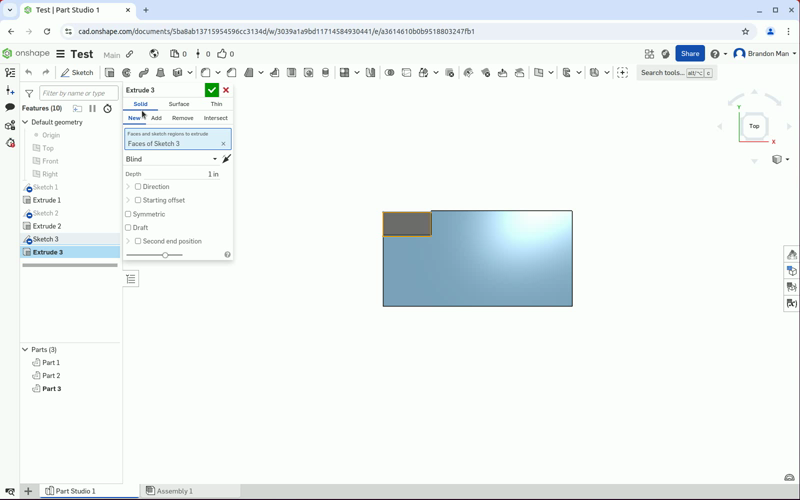
mouse_move(137, 120)
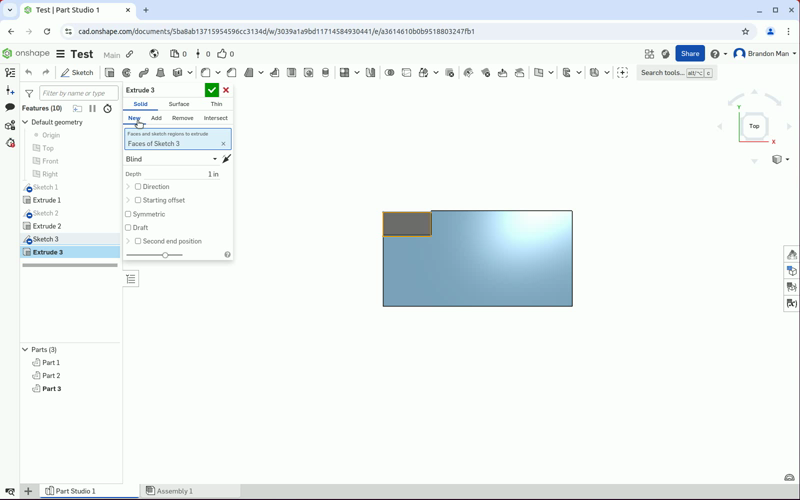
click(137, 120)
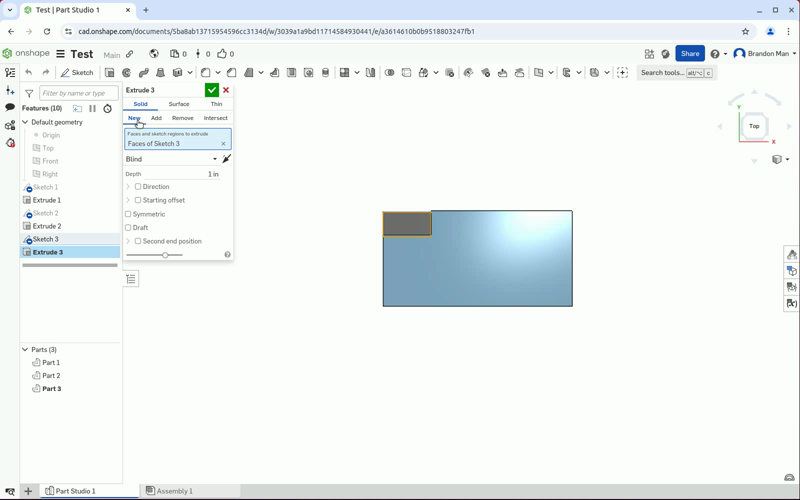
key(tab, 4)
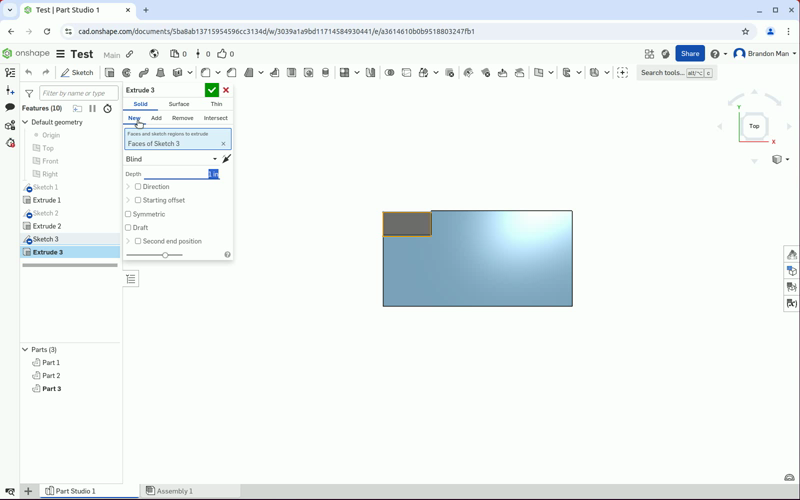
text(19.498)
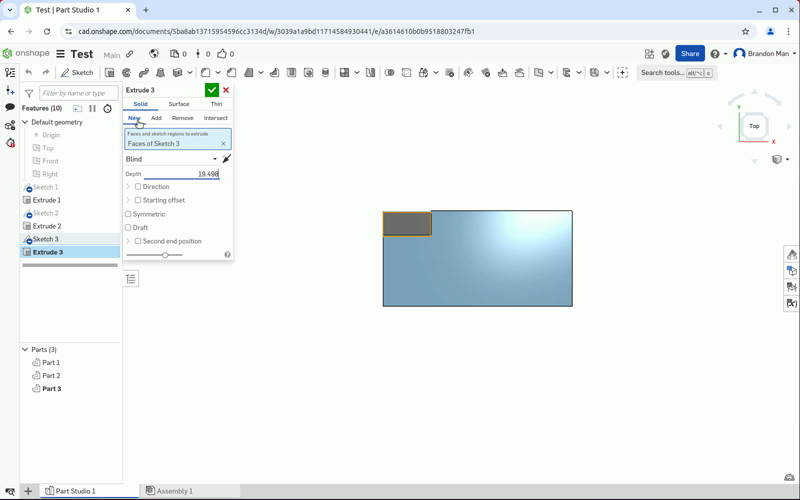
key(enter)
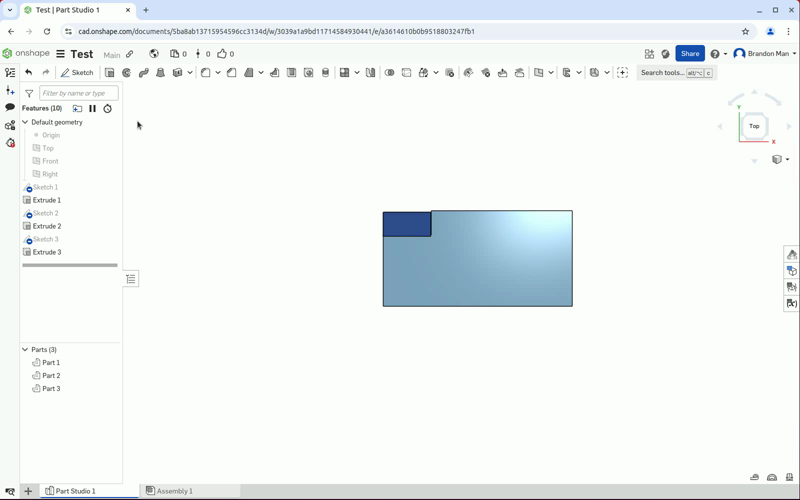
key(shift+h)
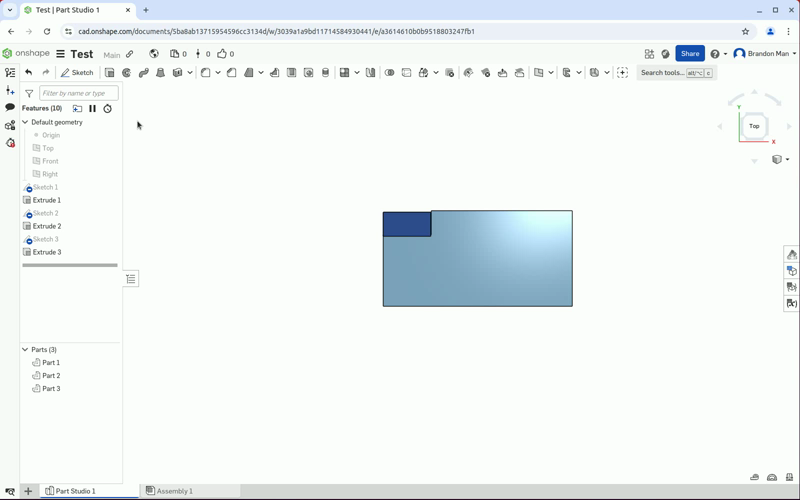
key(shift+h)
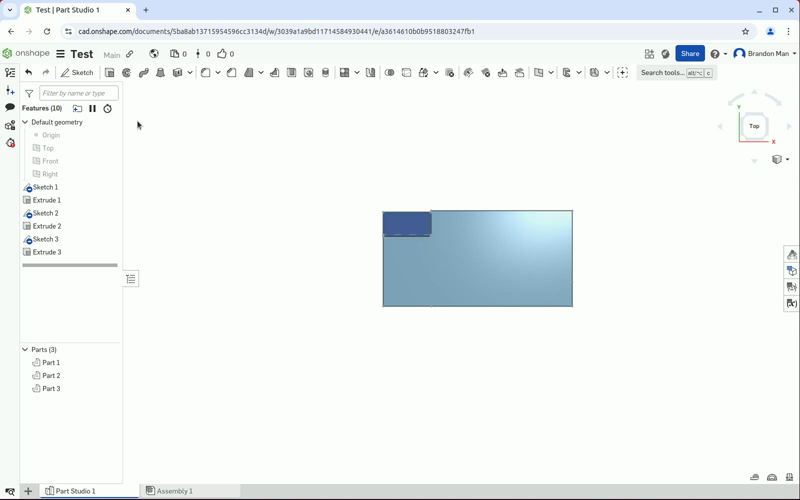
key(shift+7)
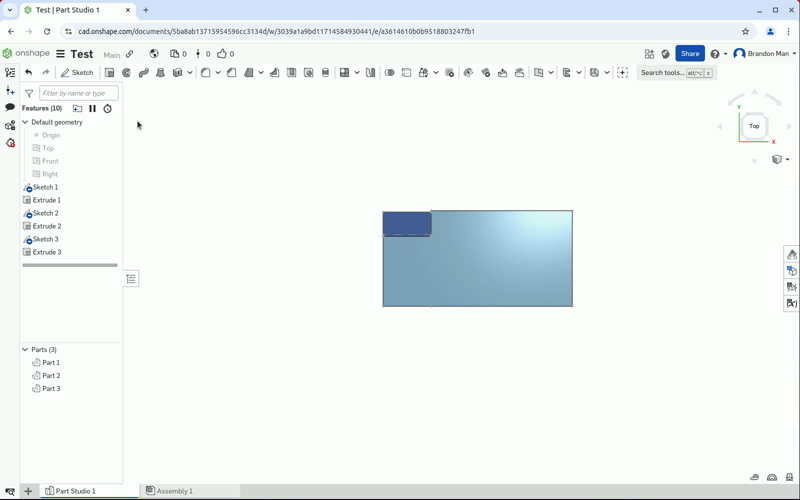
key(up, 3)
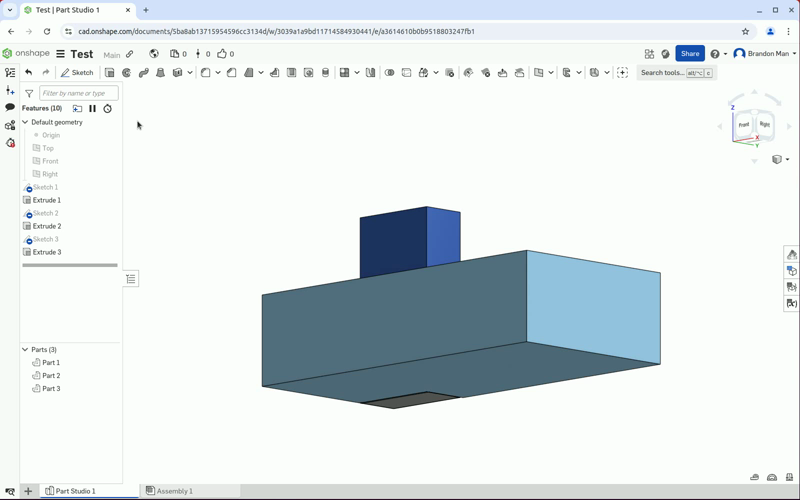
key(left, 3)
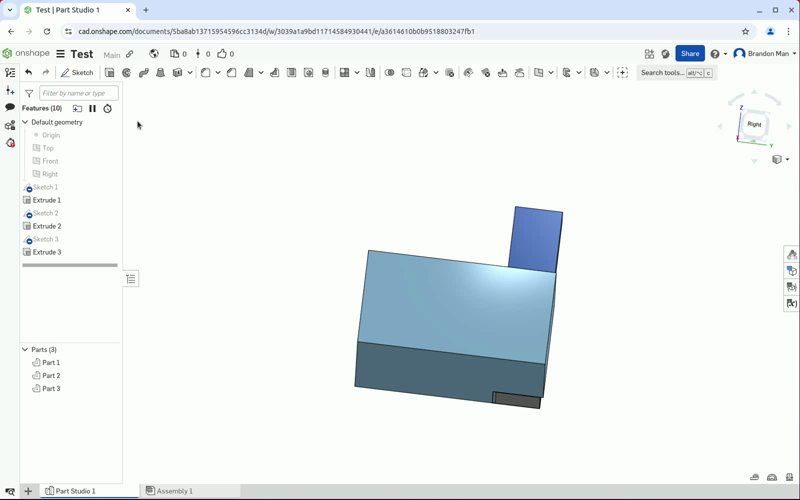
key(right, 3)
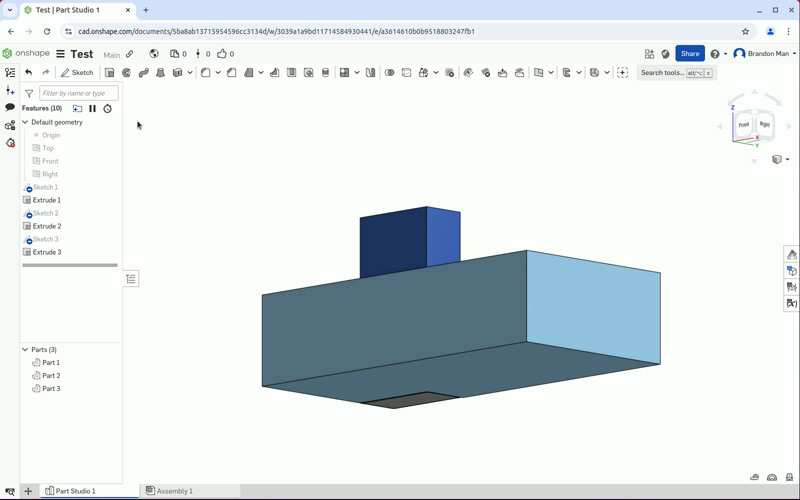
key(down, 3)
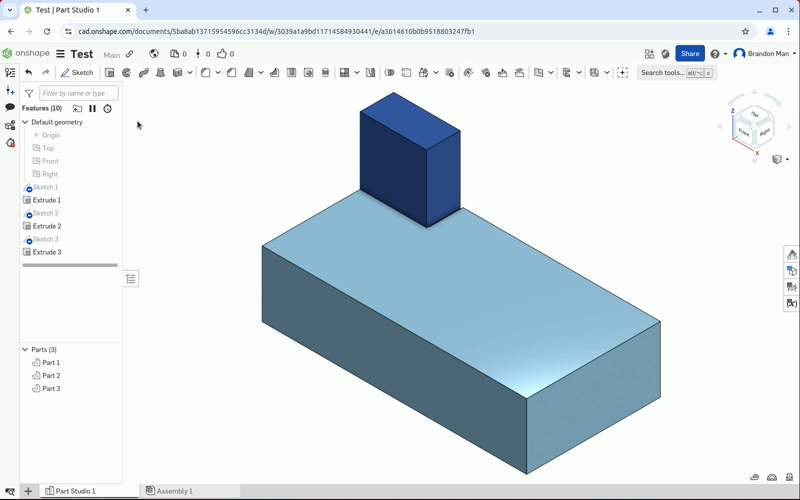
mouse_move(73, 189)
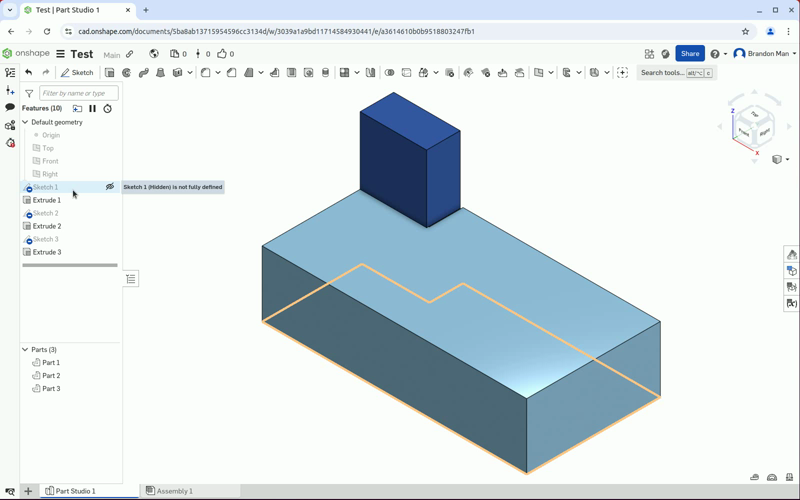
click(73, 189)